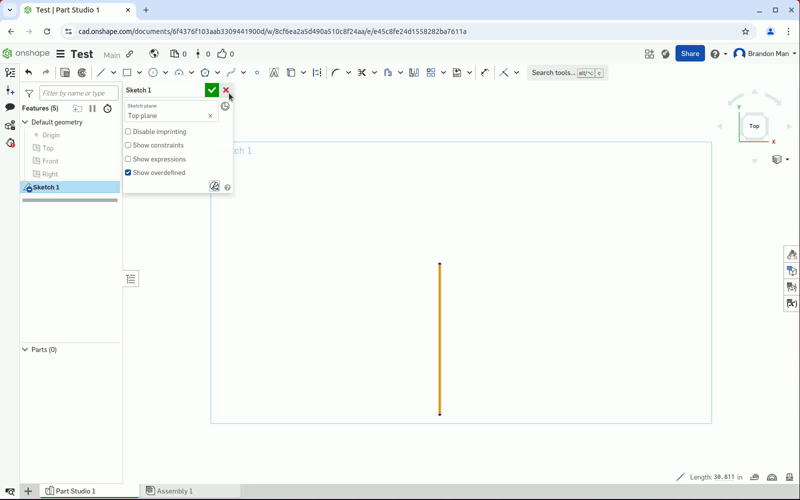
key(shift+h)
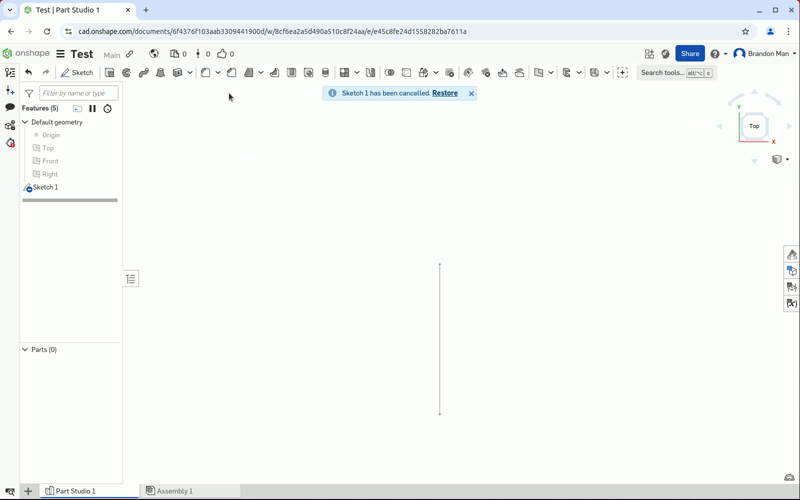
key(shift+s)
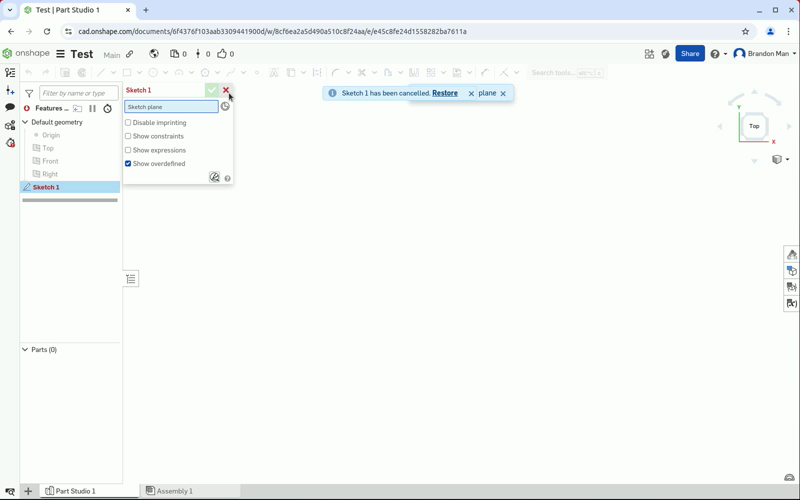
mouse_move(73, 150)
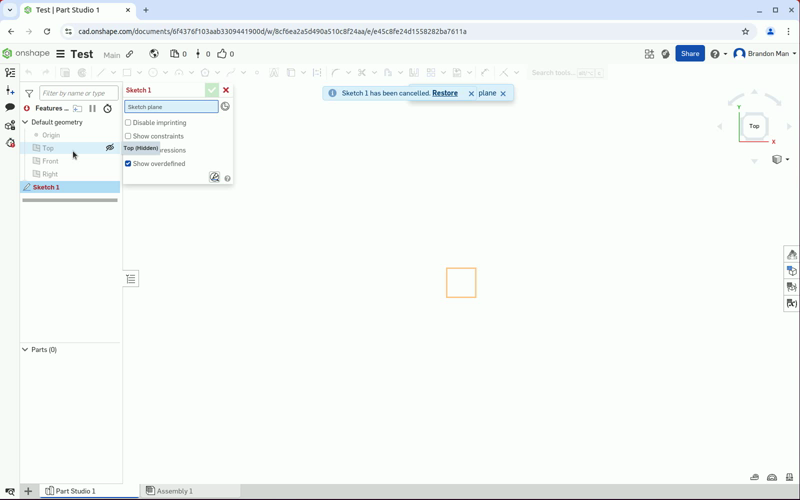
click(73, 150)
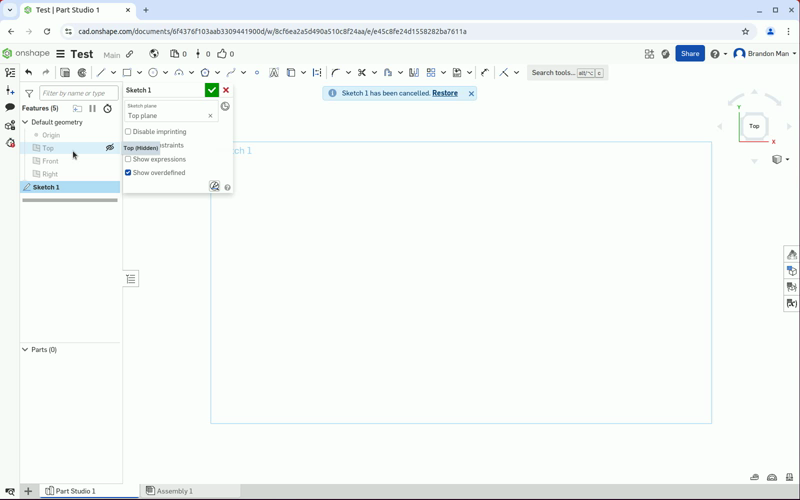
mouse_move(73, 352)
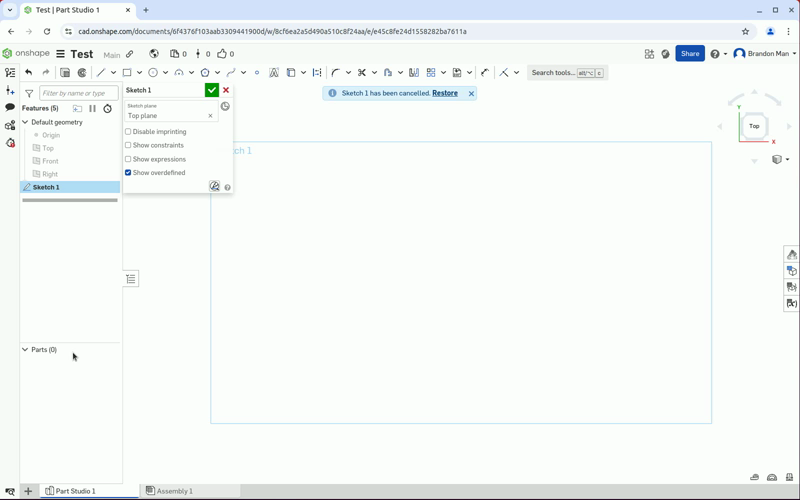
key(y)
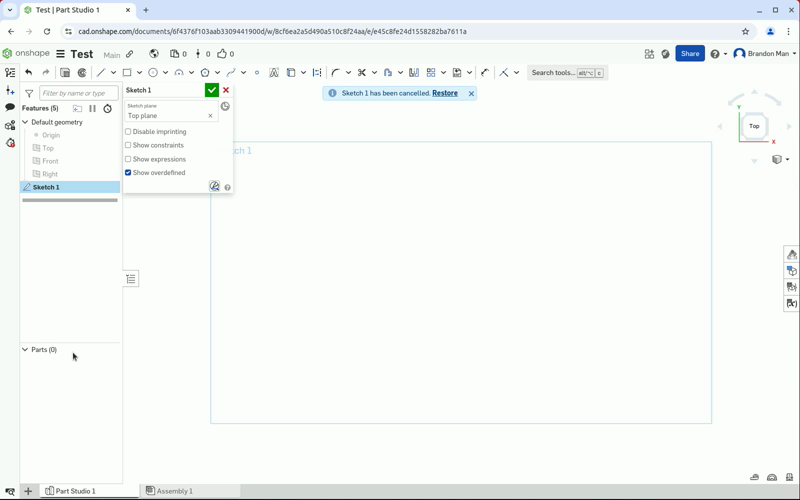
key(c)
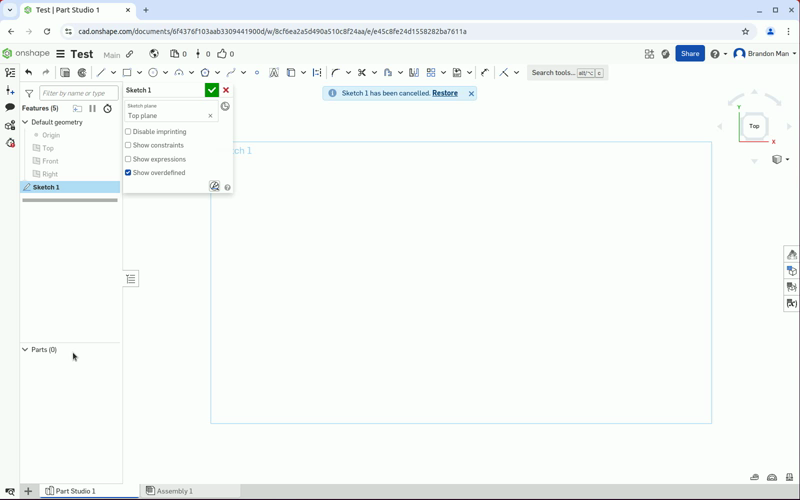
key_down(shift)
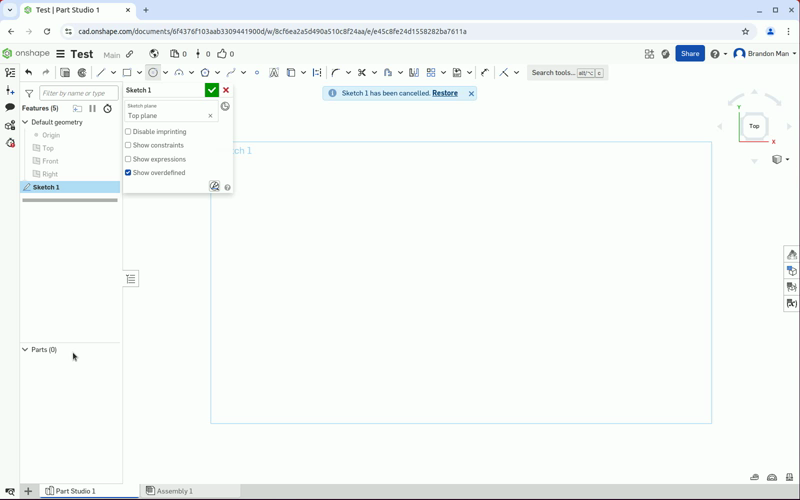
mouse_move(460, 282)
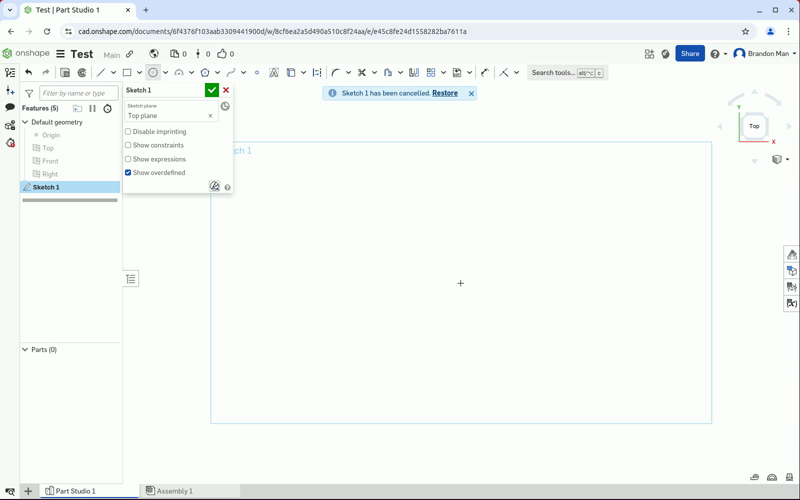
click(460, 282)
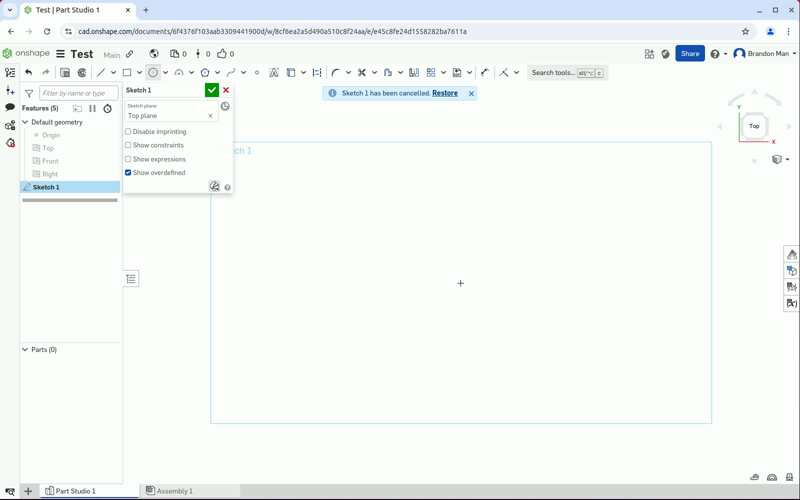
key_up(shift)
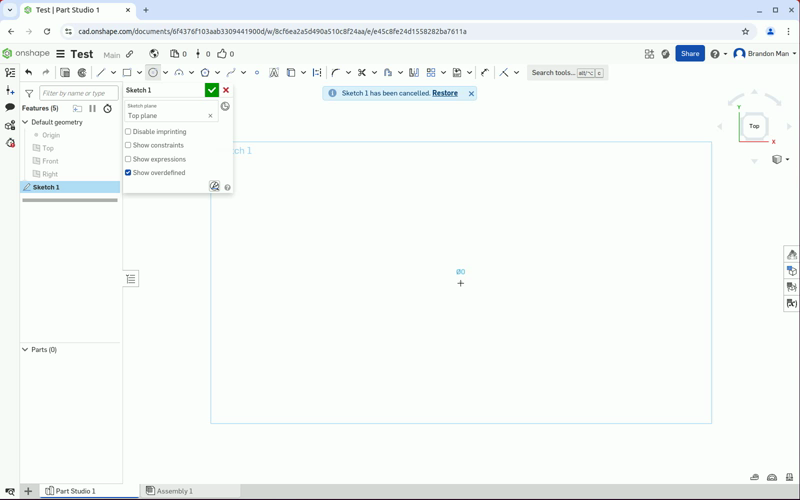
mouse_move(461, 282)
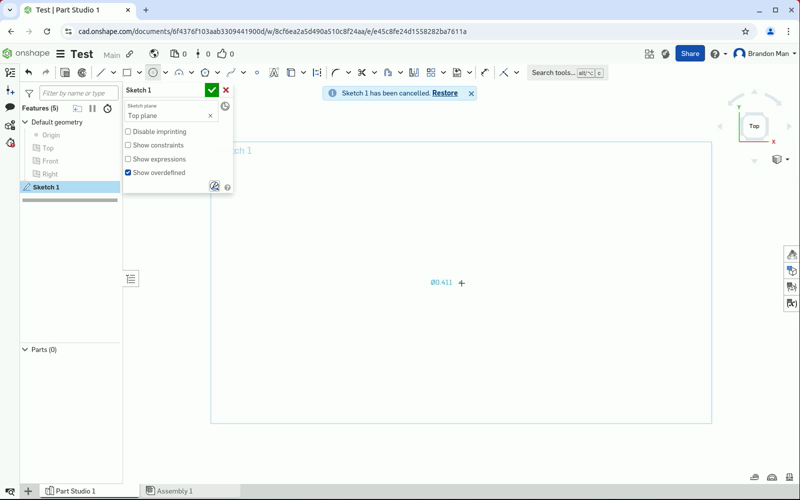
scroll(6)
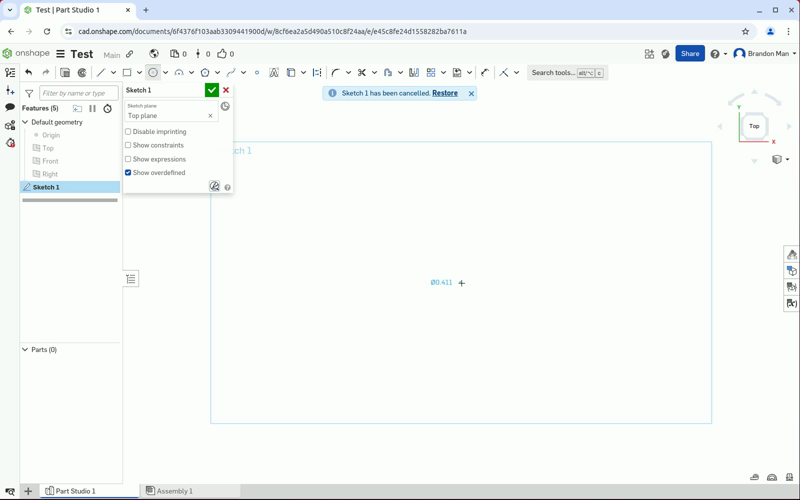
scroll(6)
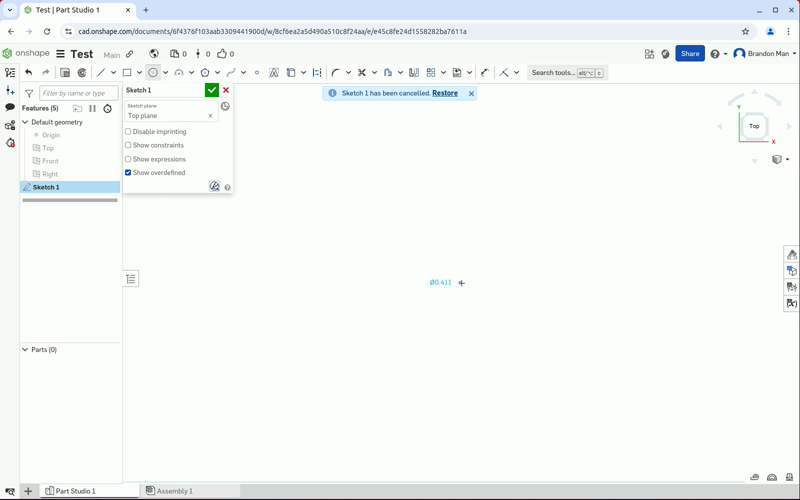
scroll(6)
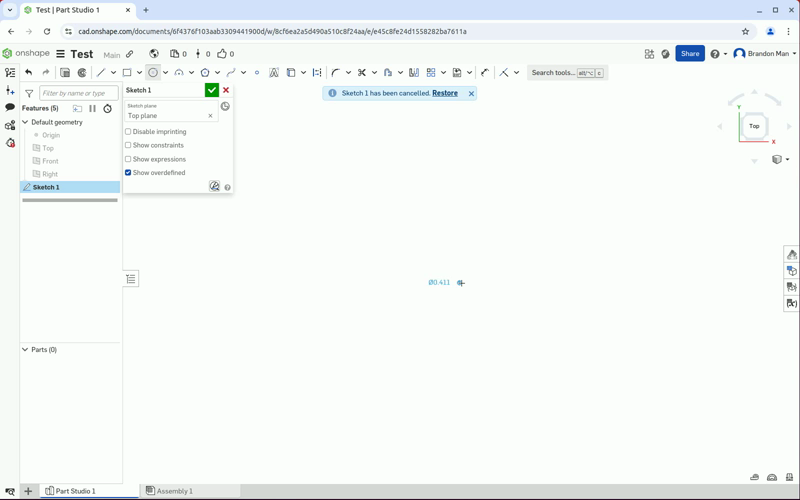
scroll(6)
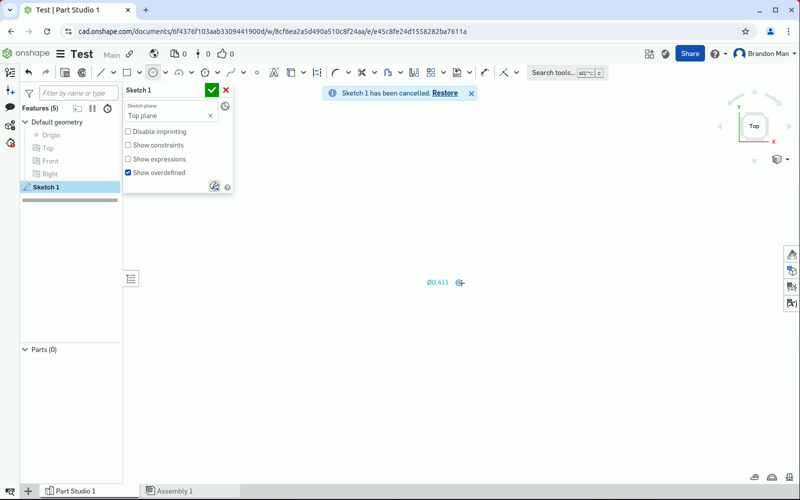
scroll(6)
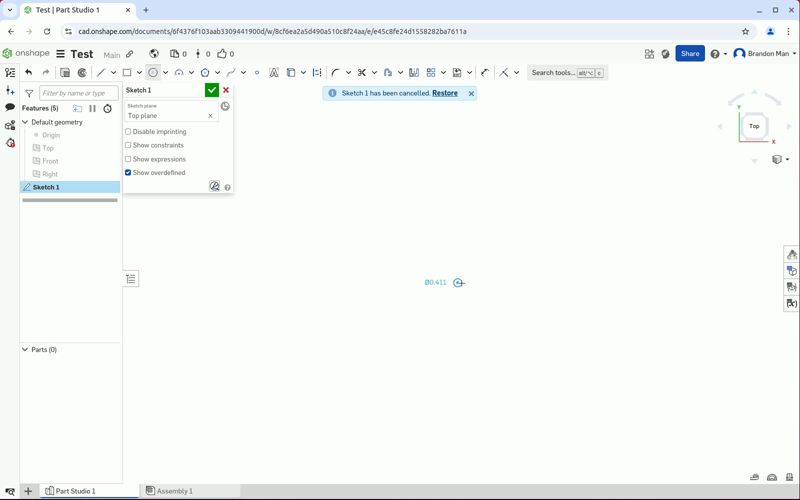
scroll(6)
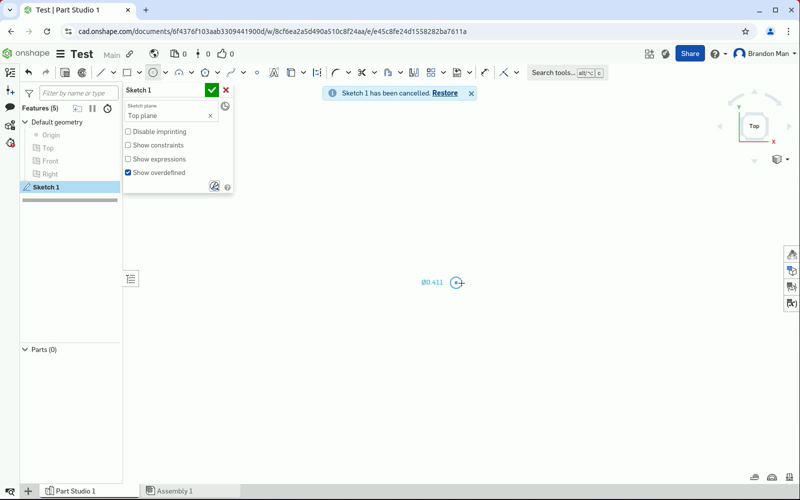
scroll(6)
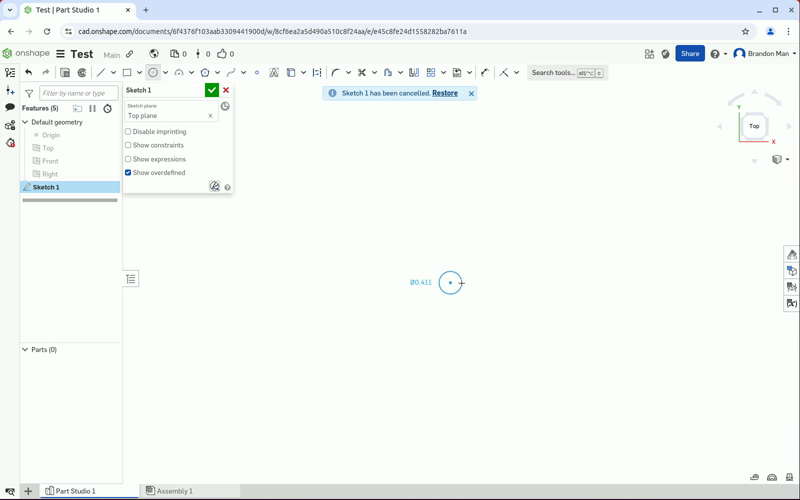
click(461, 282)
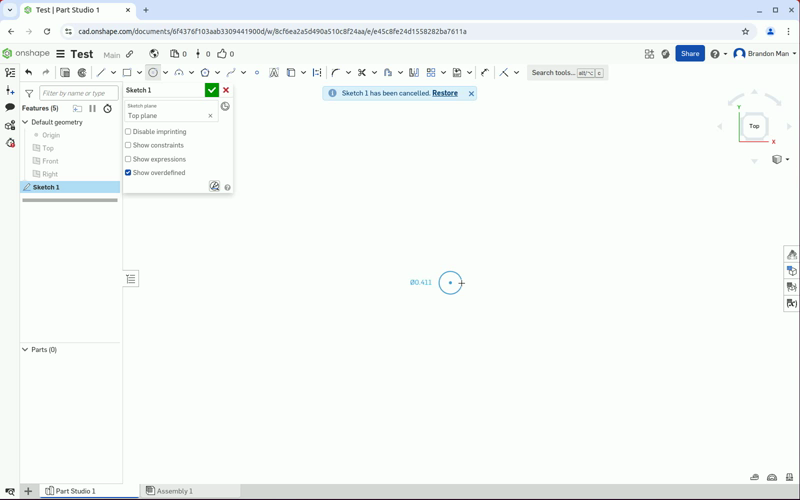
scroll(-6)
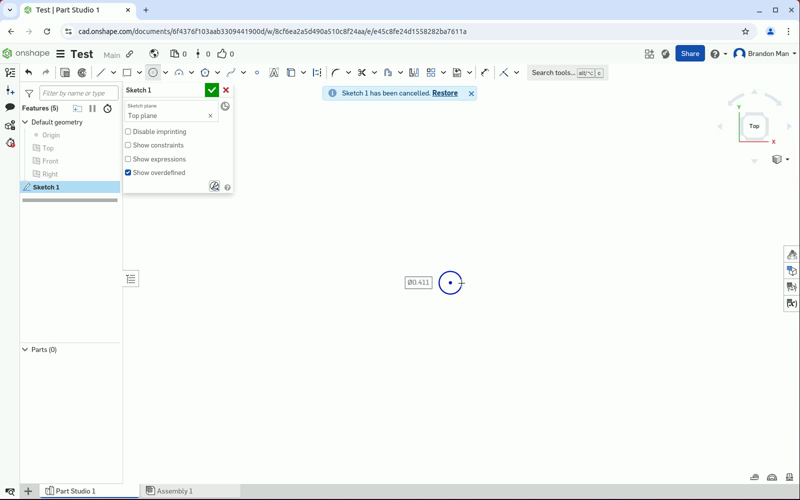
scroll(-6)
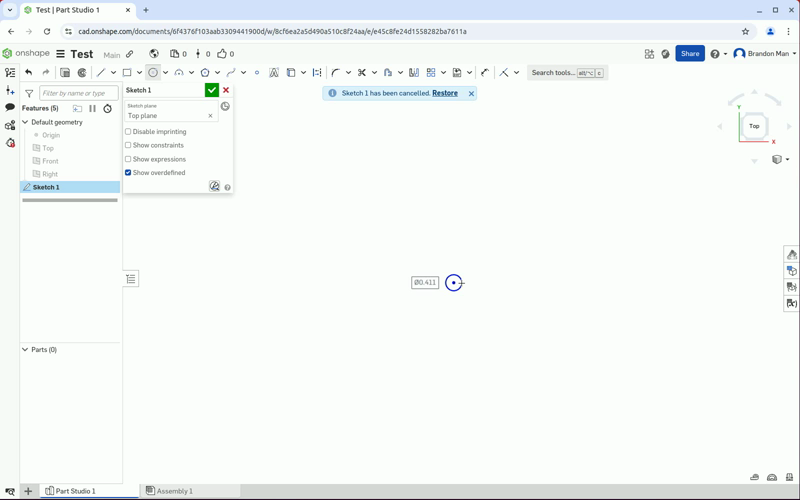
scroll(-6)
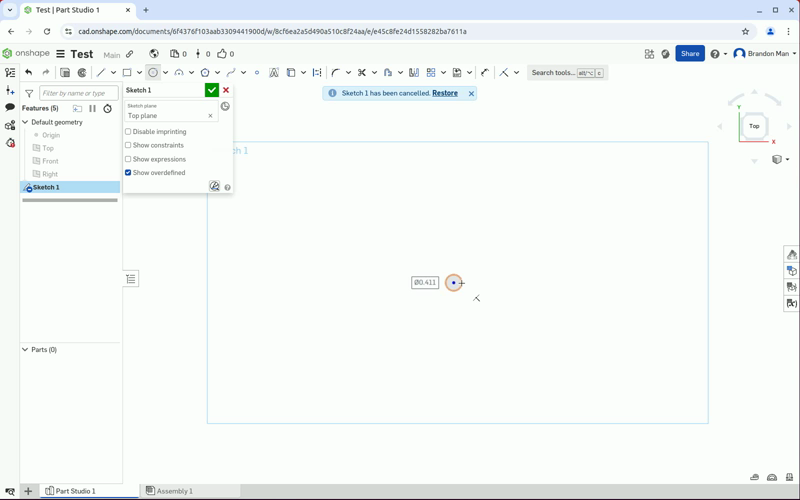
scroll(-6)
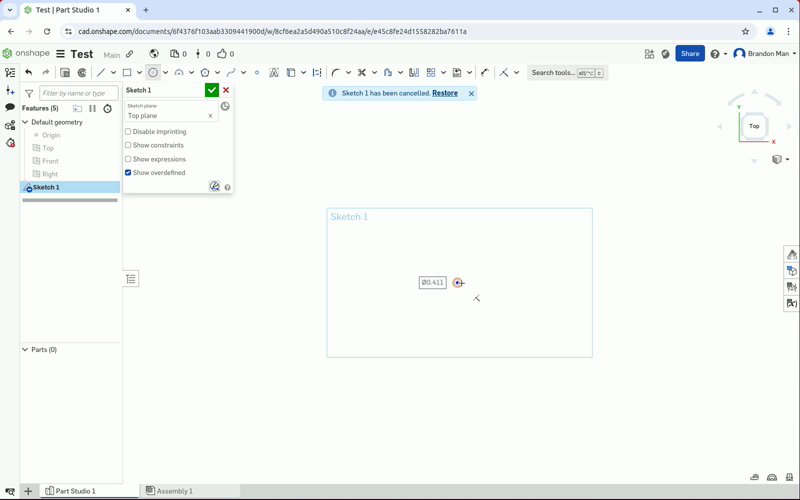
scroll(-6)
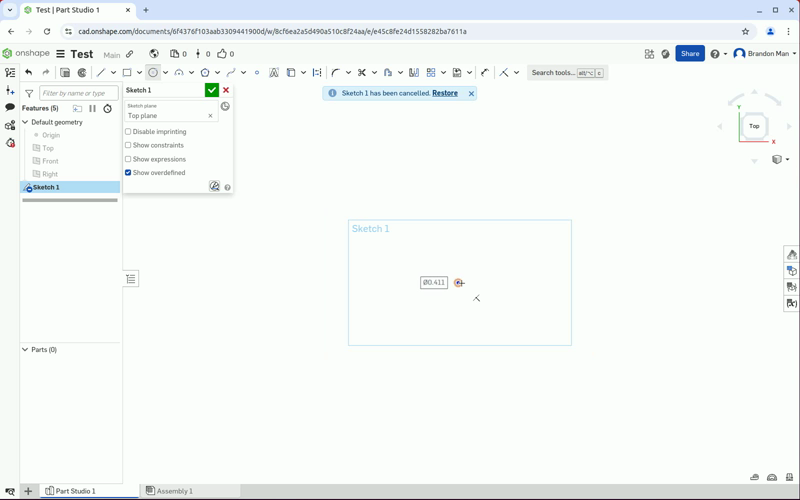
scroll(-6)
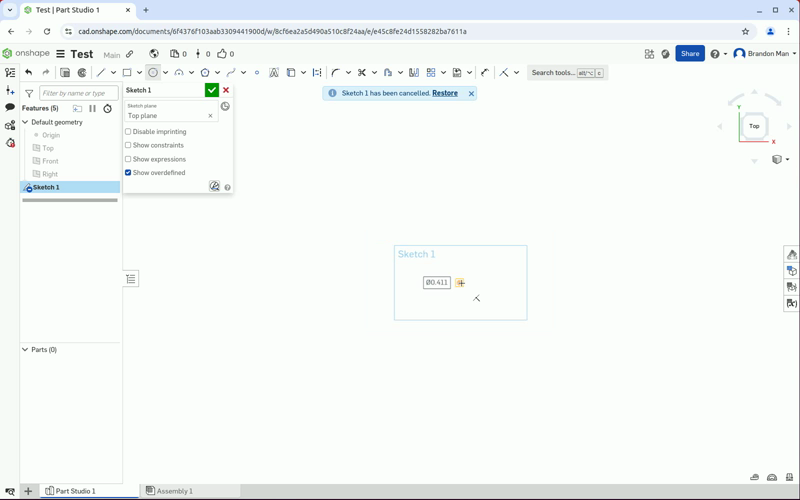
scroll(-6)
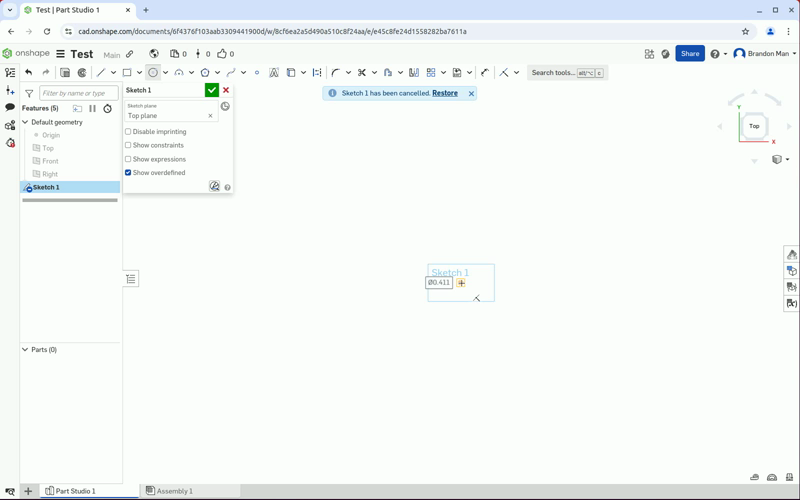
key(esc)
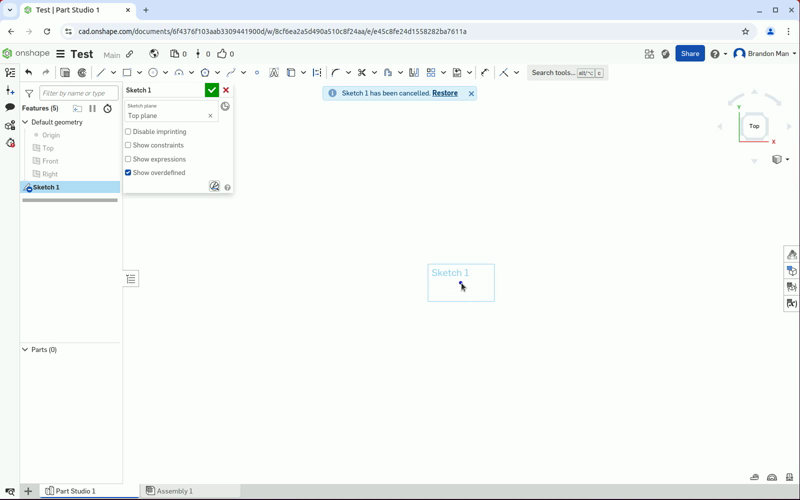
key(c)
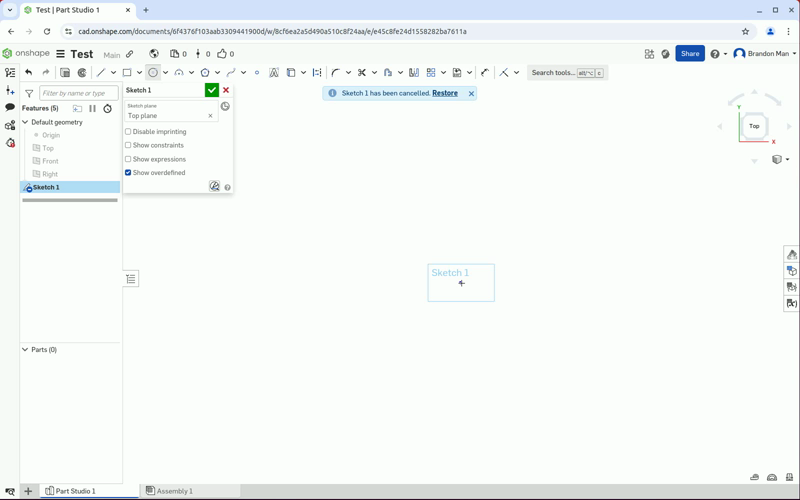
key_down(shift)
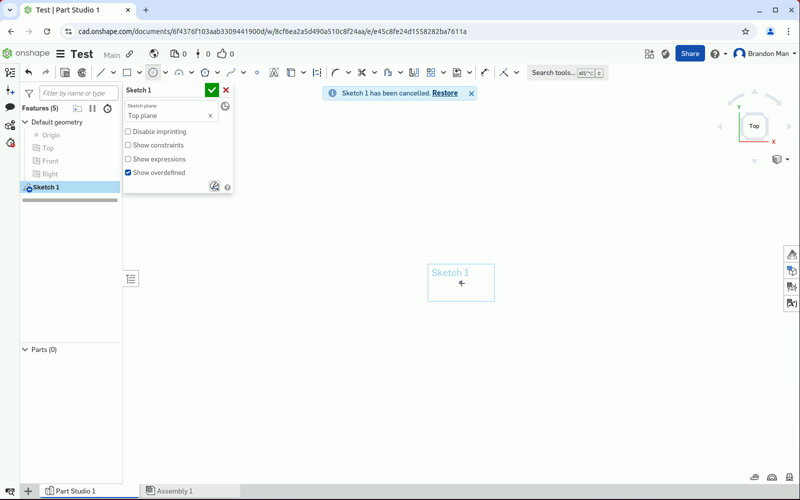
mouse_move(460, 282)
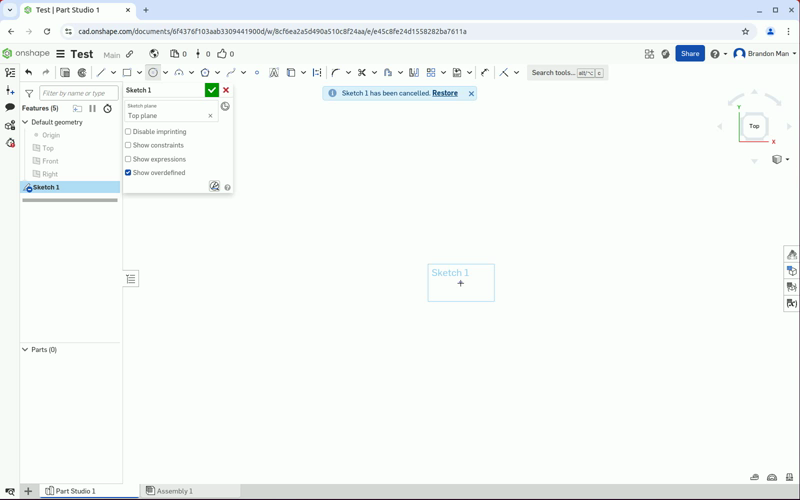
scroll(6)
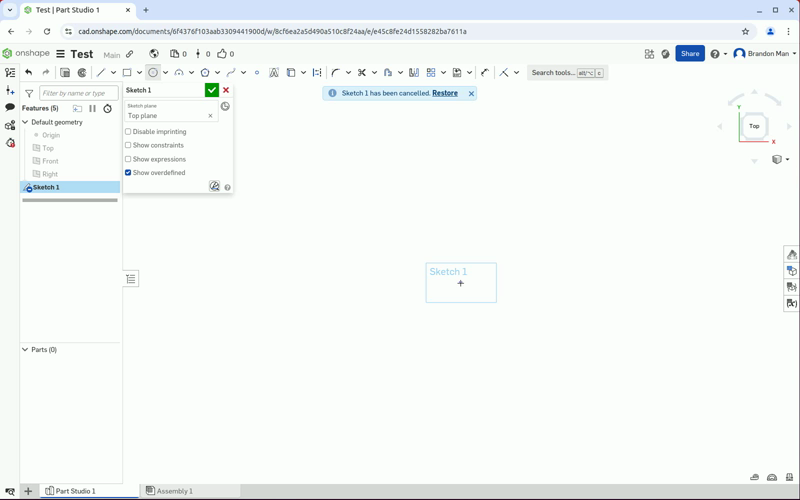
scroll(6)
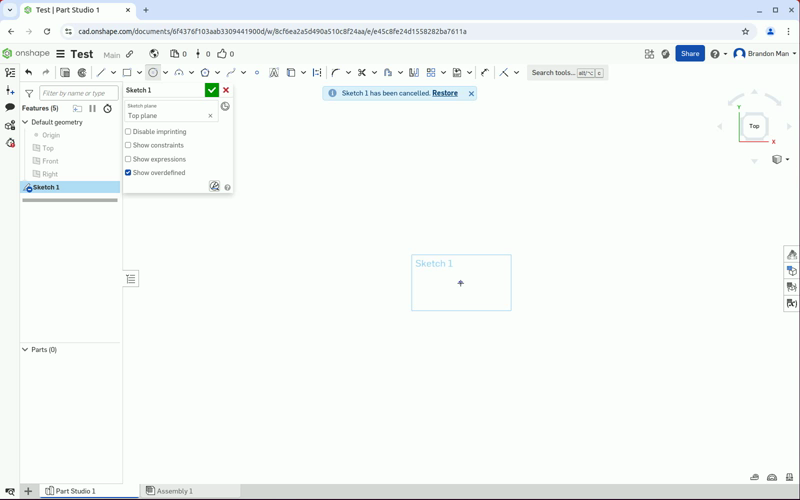
scroll(6)
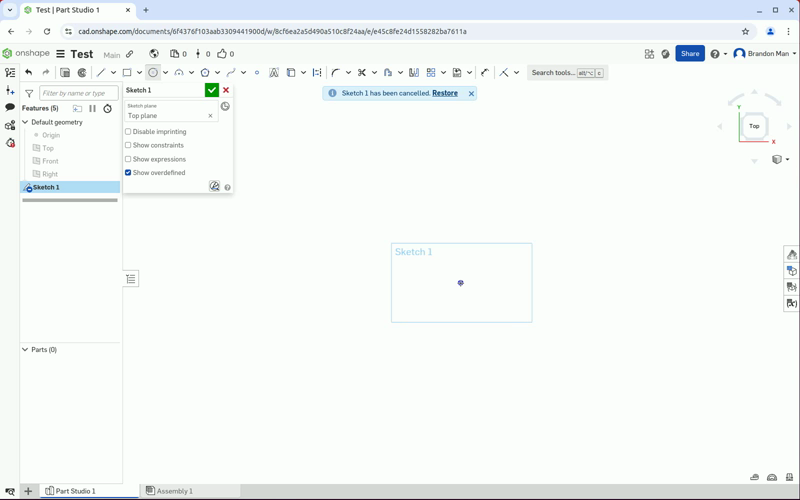
scroll(6)
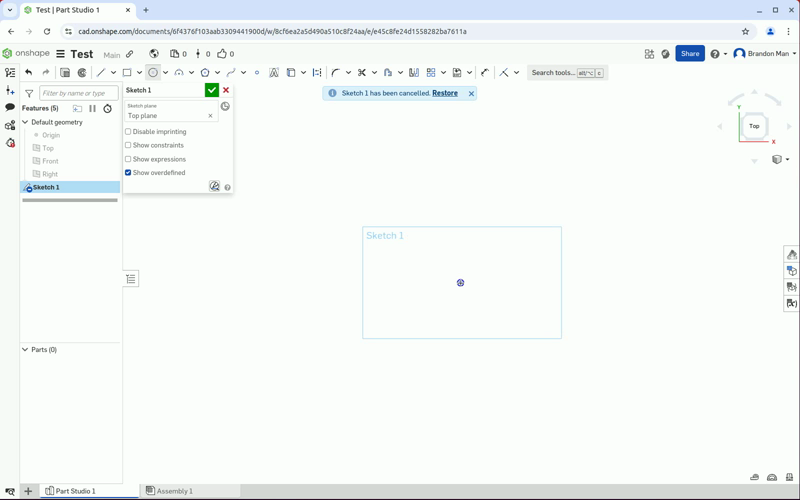
scroll(6)
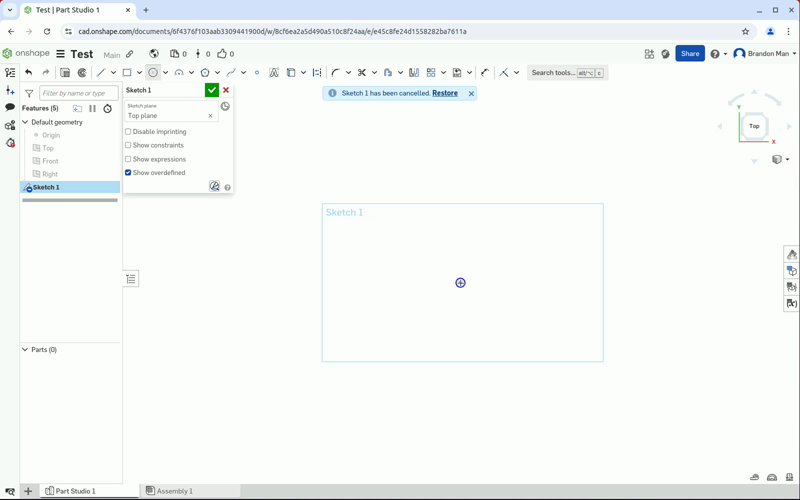
scroll(6)
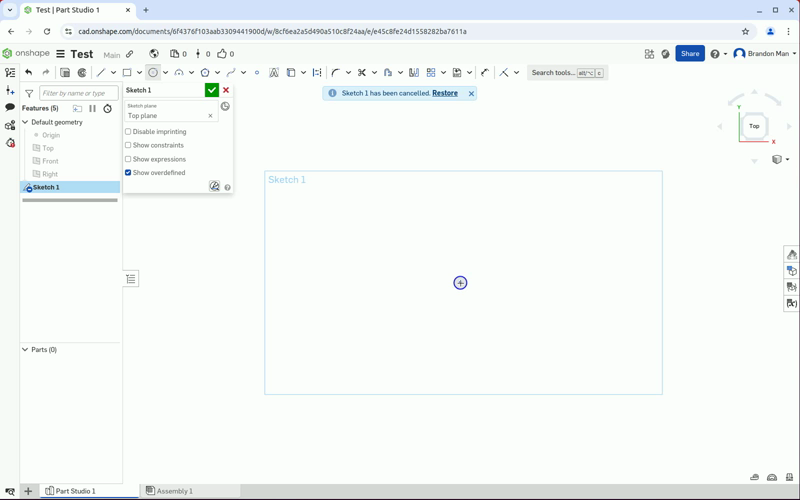
scroll(6)
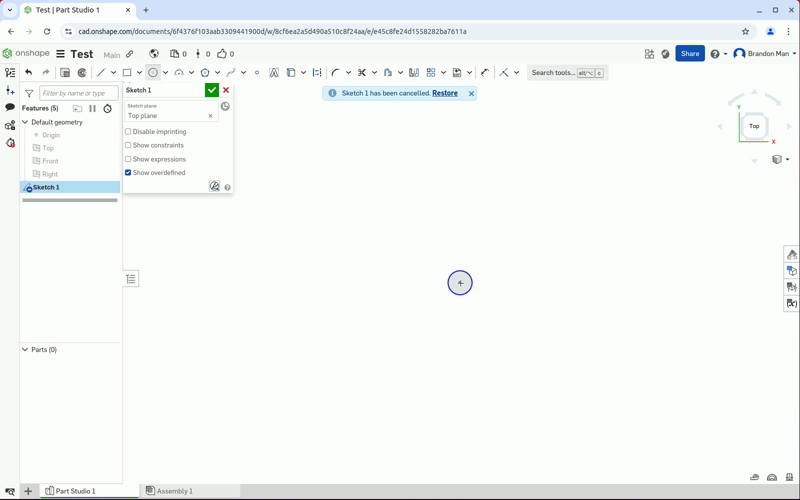
click(460, 282)
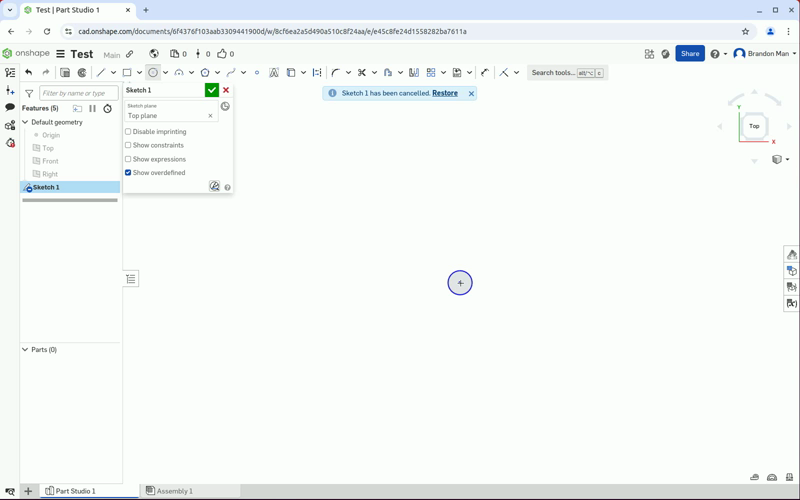
scroll(-6)
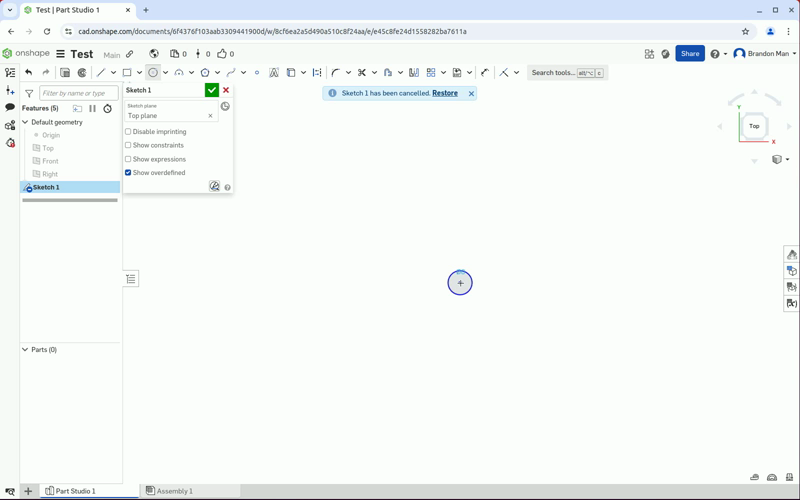
scroll(-6)
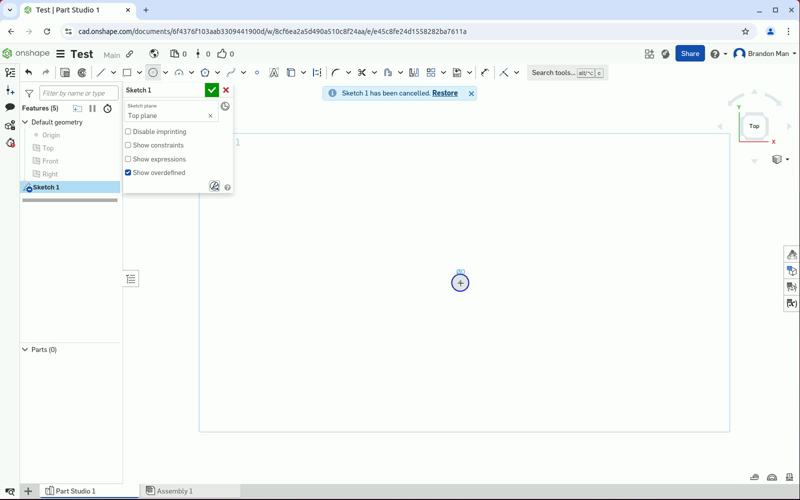
scroll(-6)
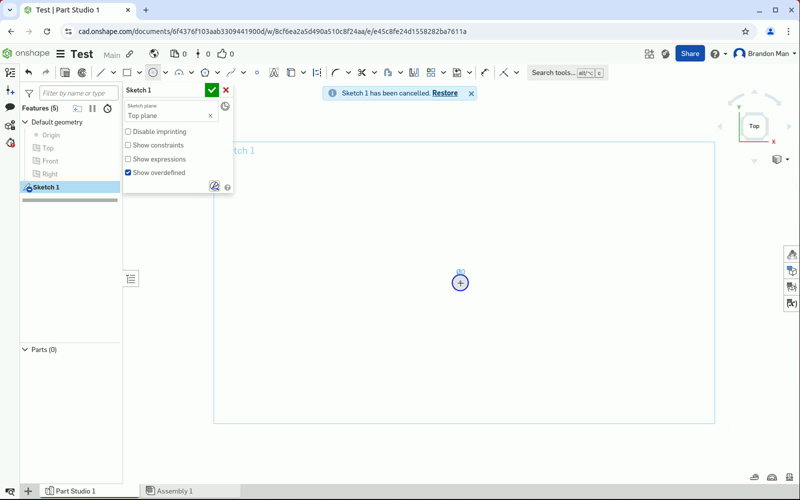
scroll(-6)
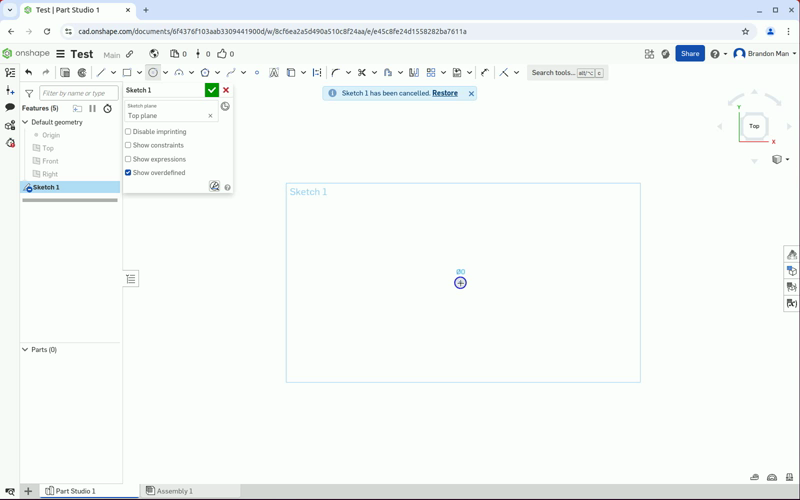
scroll(-6)
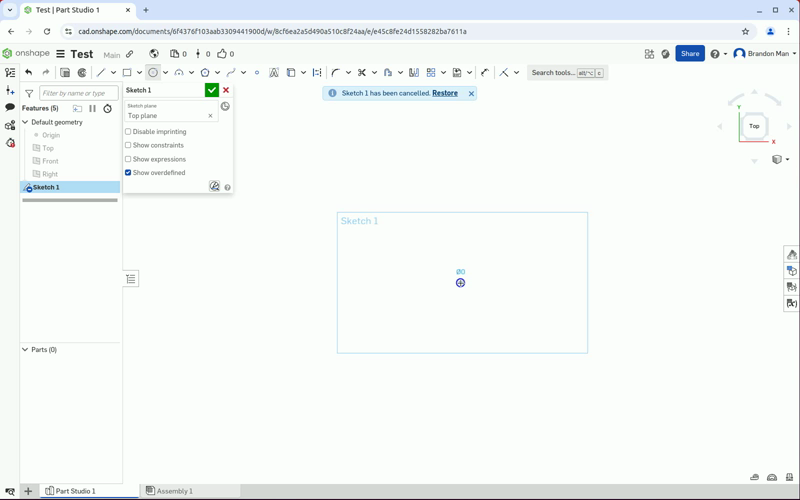
scroll(-6)
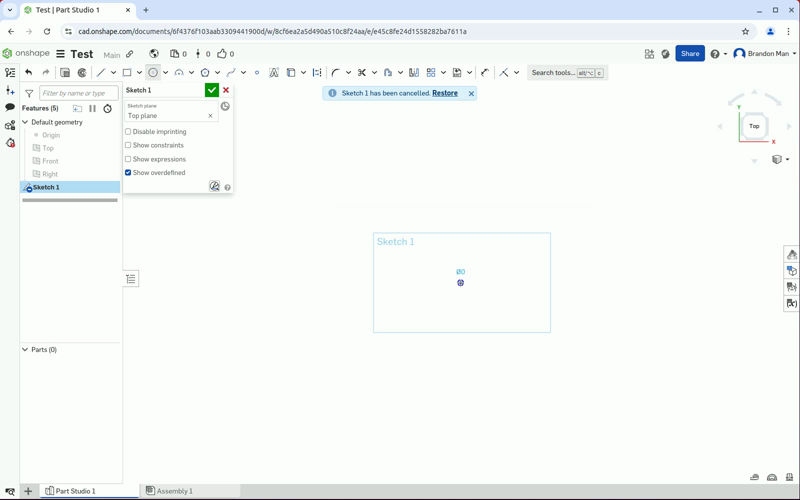
scroll(-6)
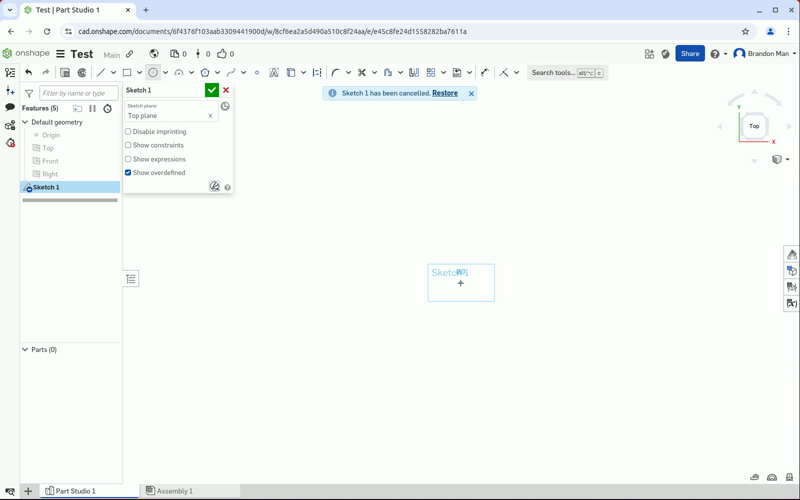
key_up(shift)
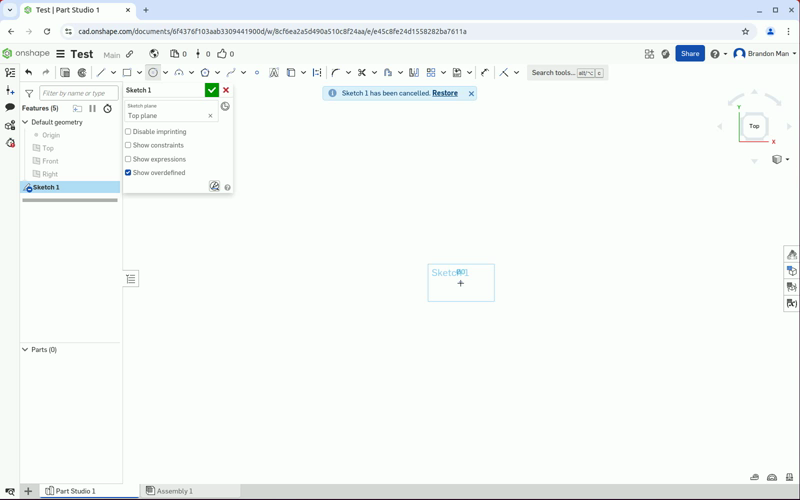
mouse_move(461, 282)
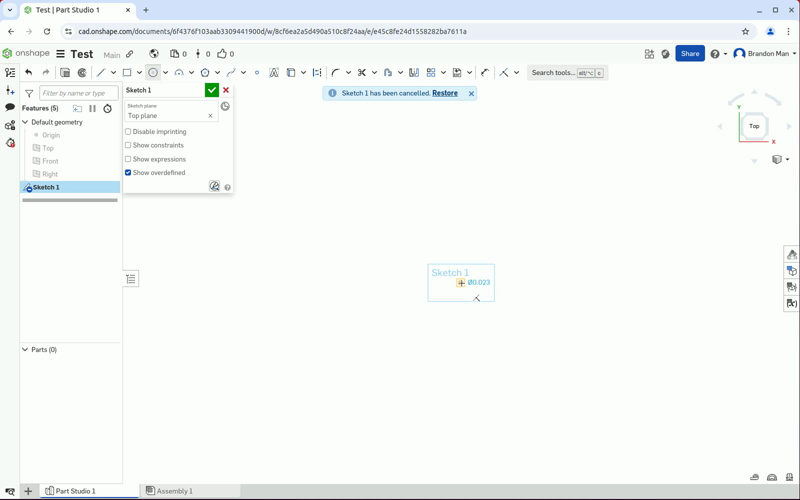
scroll(6)
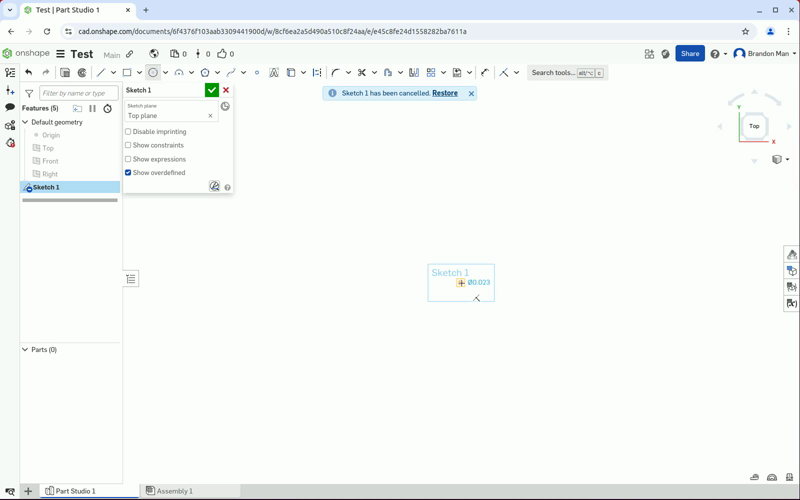
scroll(6)
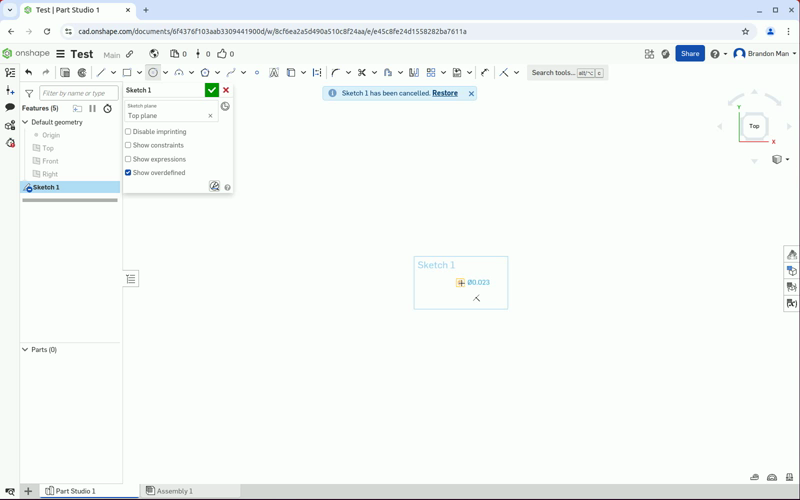
scroll(6)
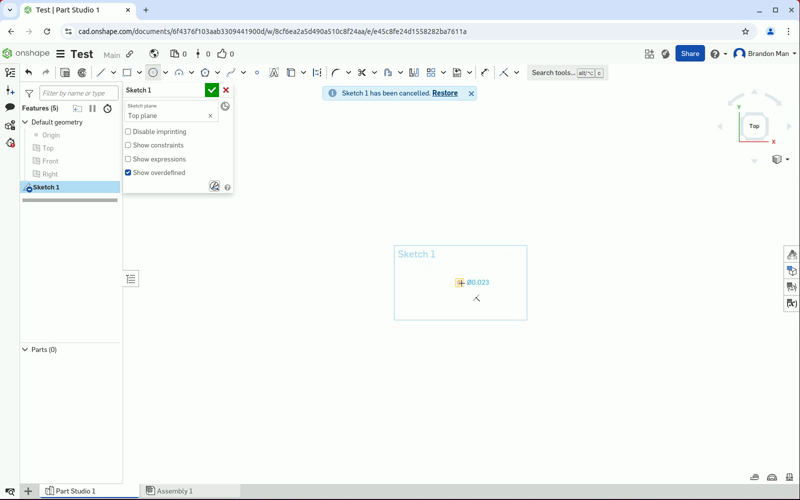
scroll(6)
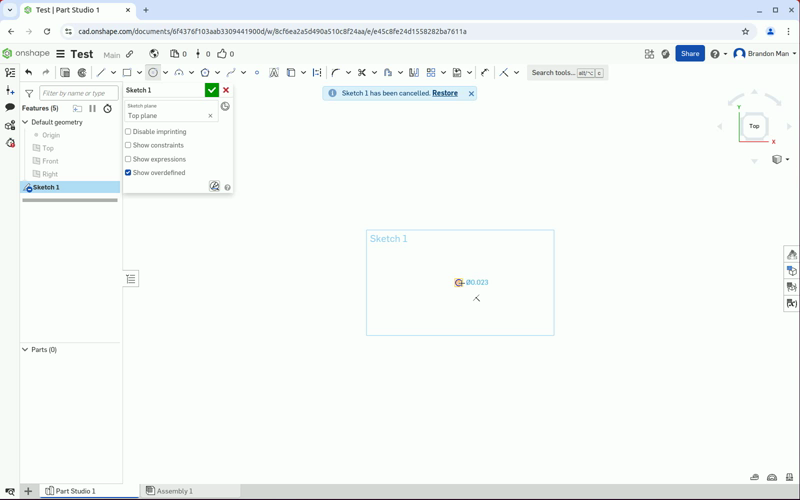
scroll(6)
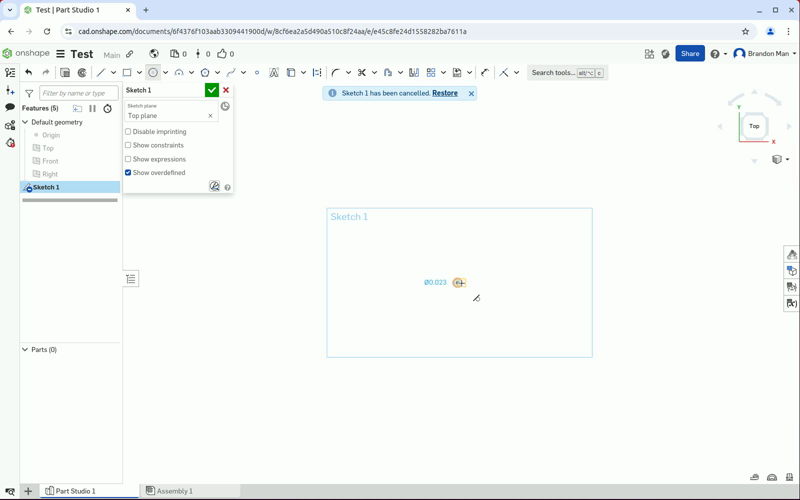
scroll(6)
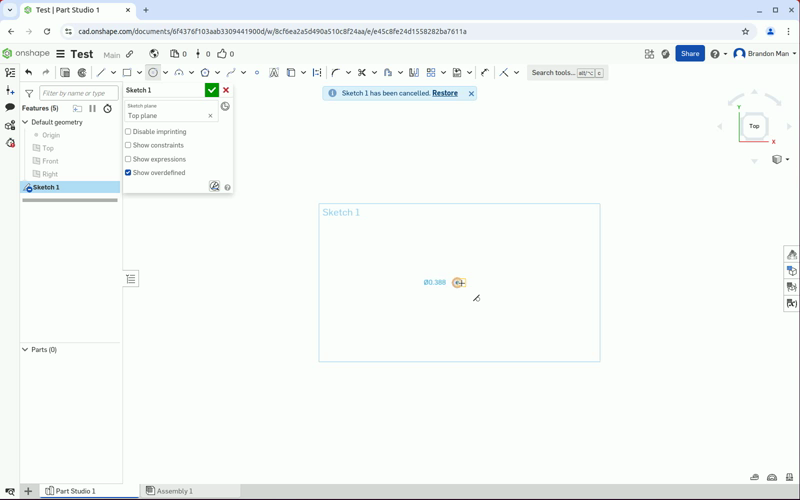
scroll(6)
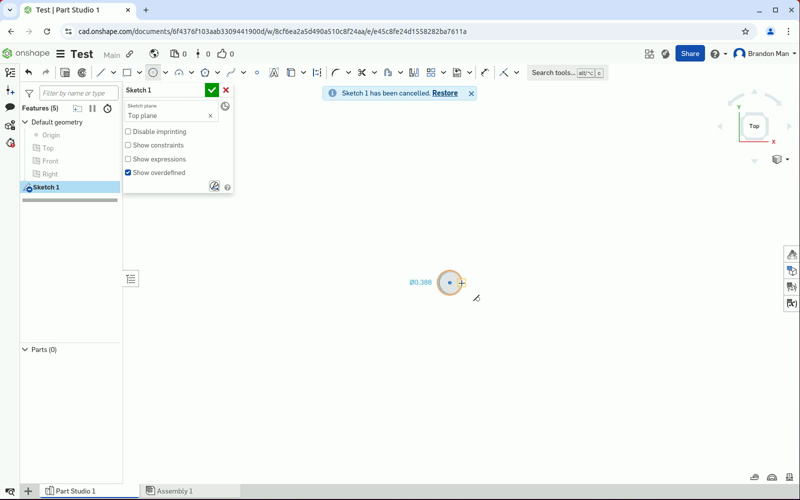
click(461, 282)
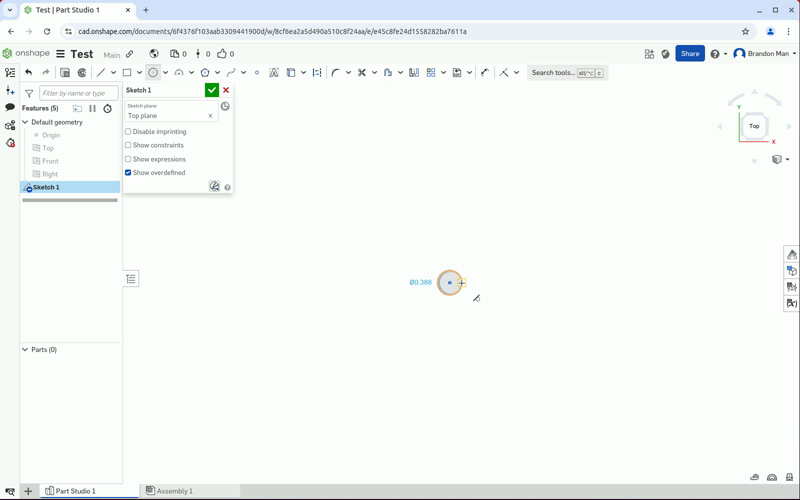
scroll(-6)
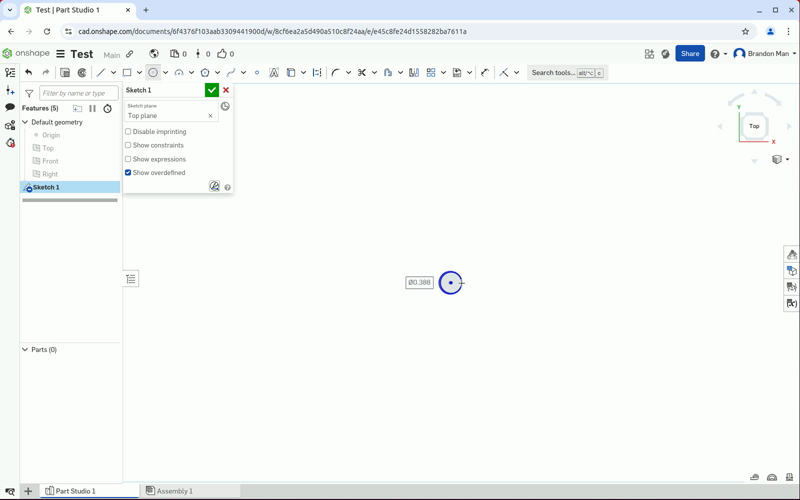
scroll(-6)
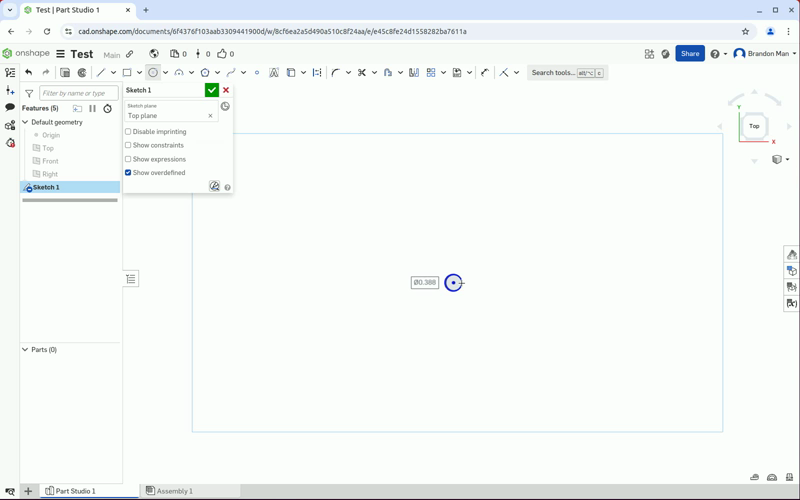
scroll(-6)
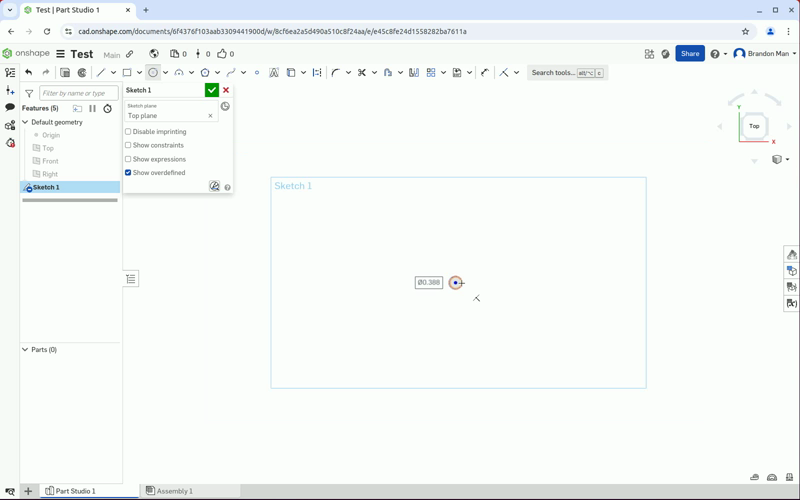
scroll(-6)
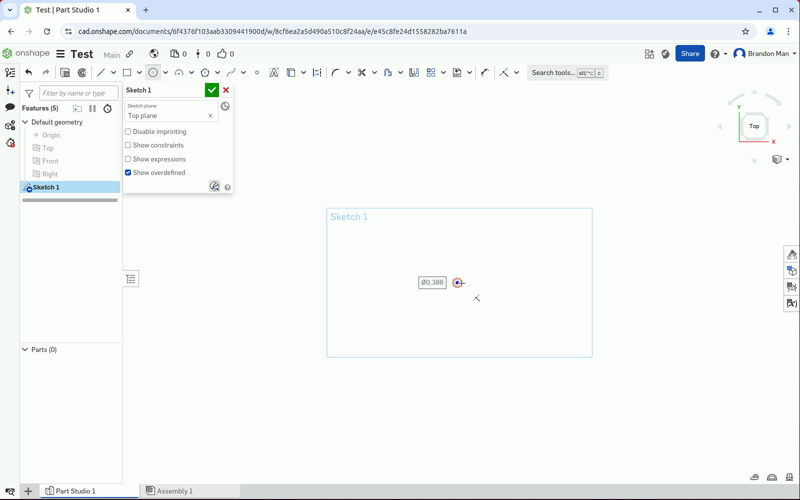
scroll(-6)
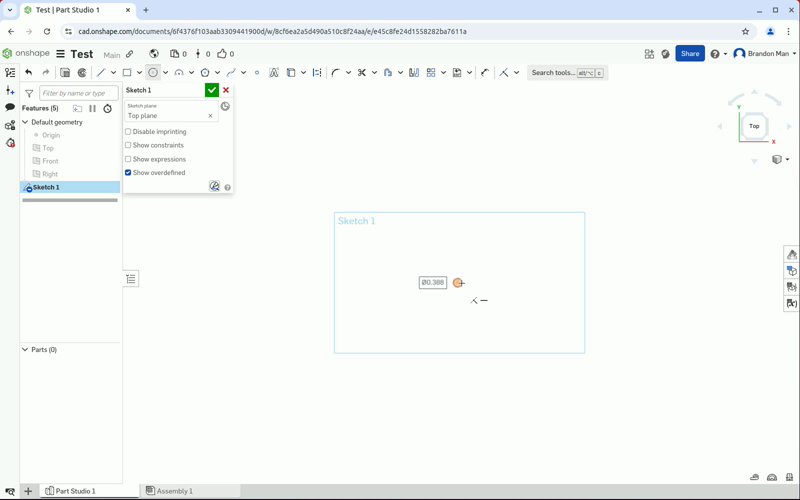
scroll(-6)
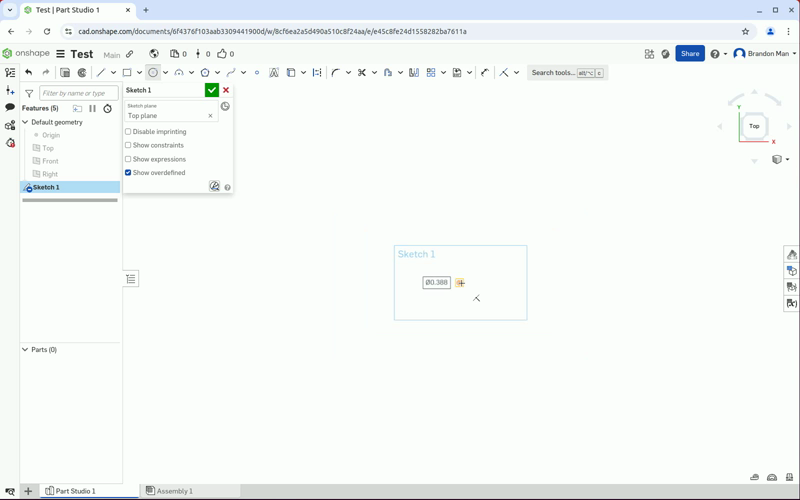
scroll(-6)
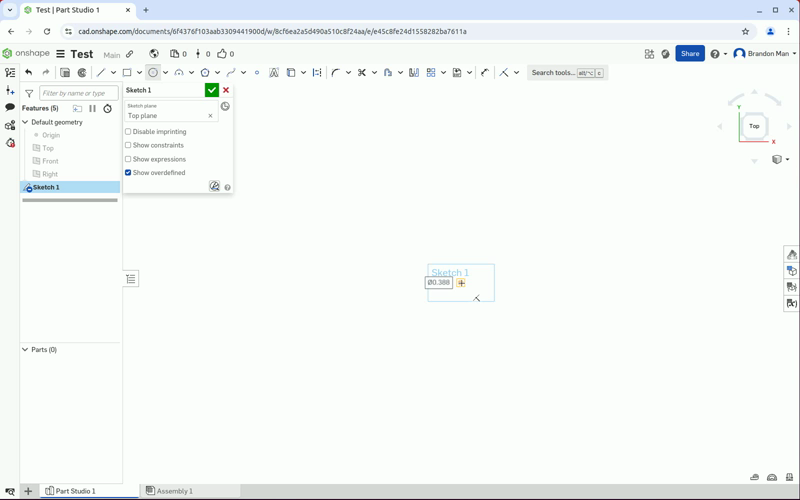
key(esc)
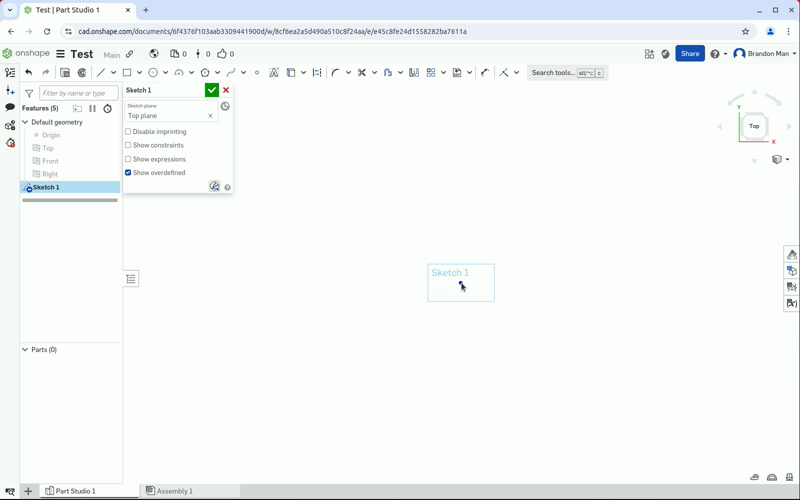
mouse_move(460, 283)
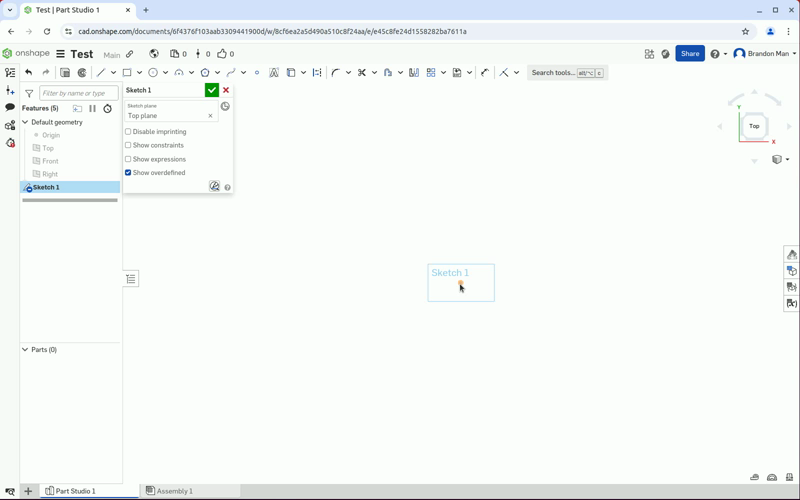
scroll(6)
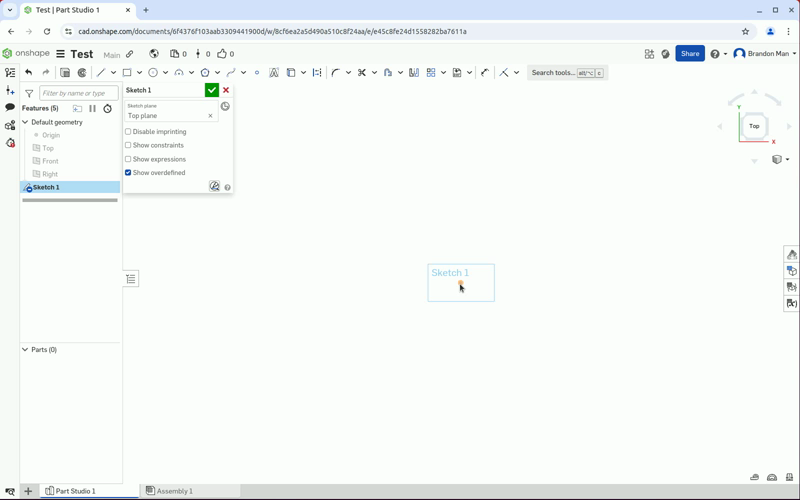
scroll(6)
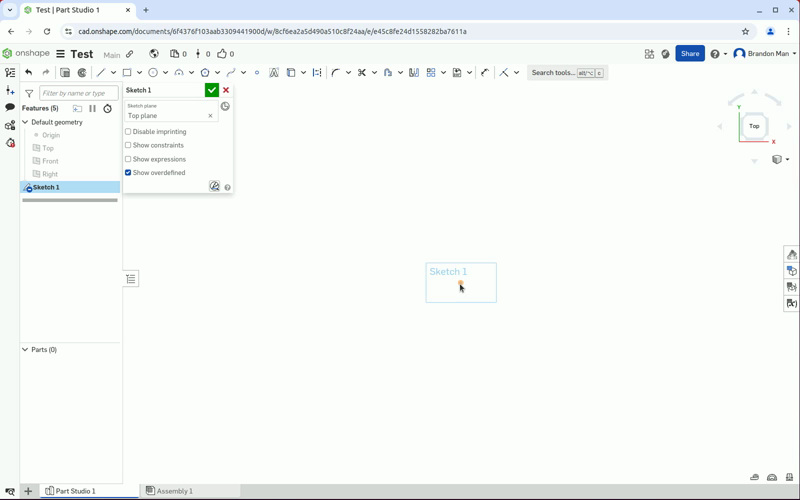
scroll(6)
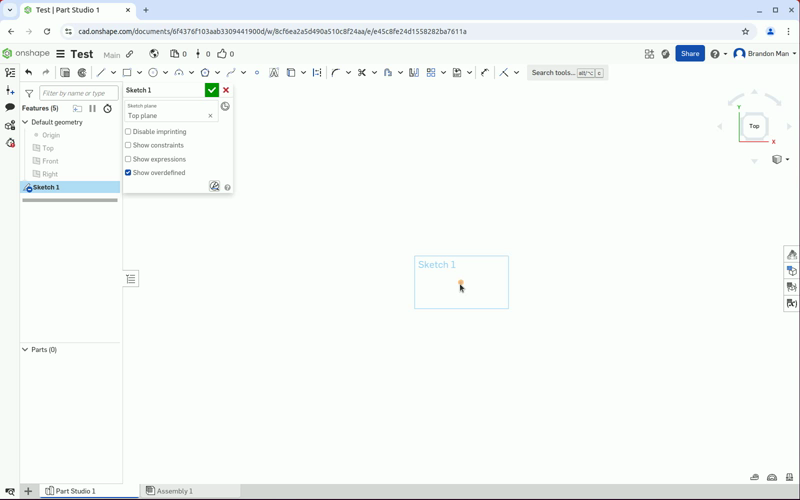
scroll(6)
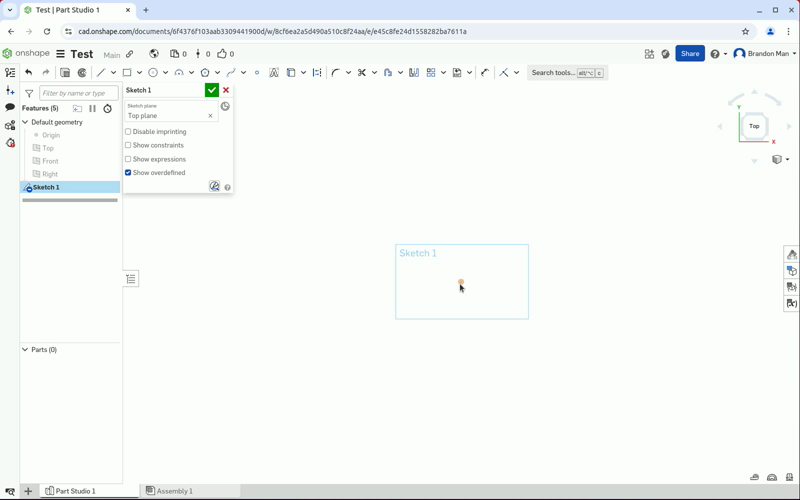
scroll(6)
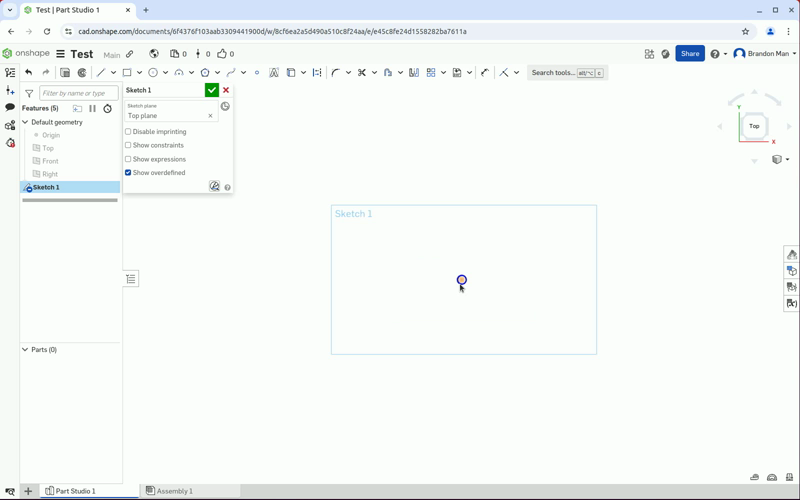
scroll(6)
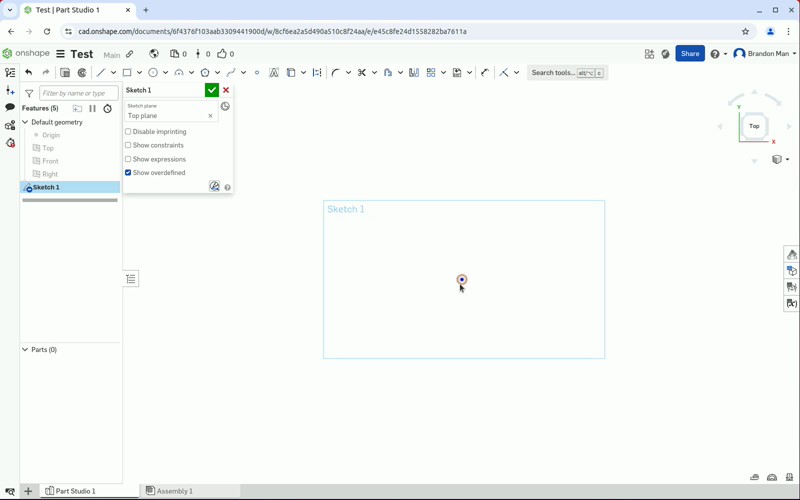
scroll(6)
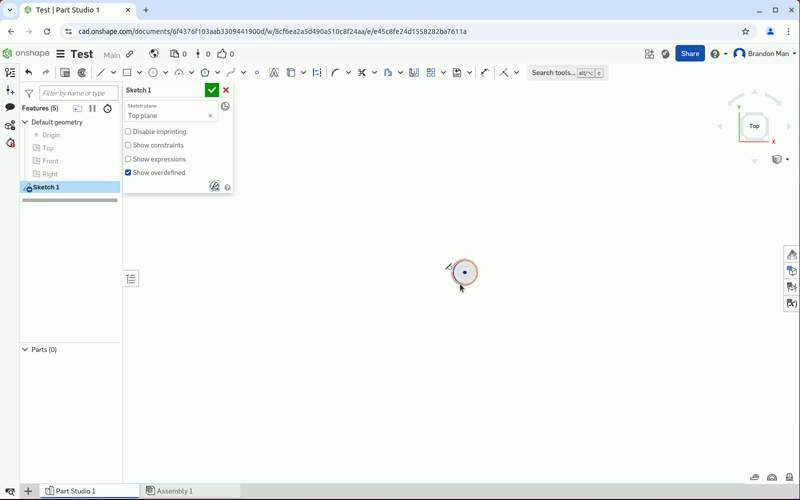
click(460, 283)
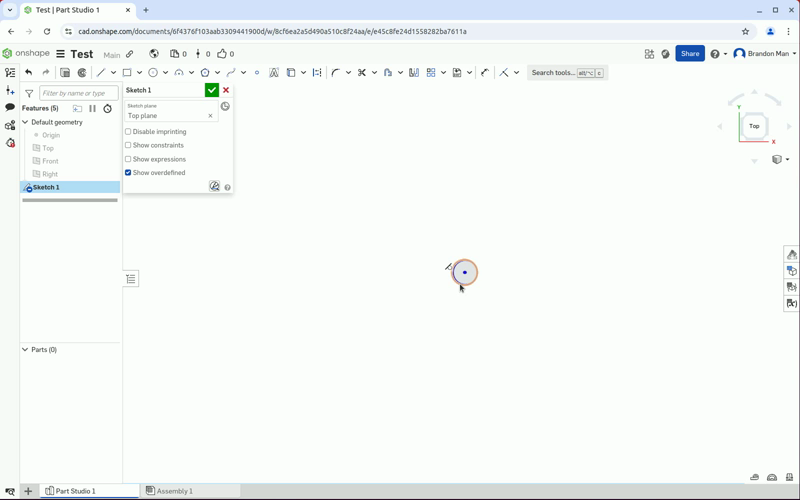
scroll(-6)
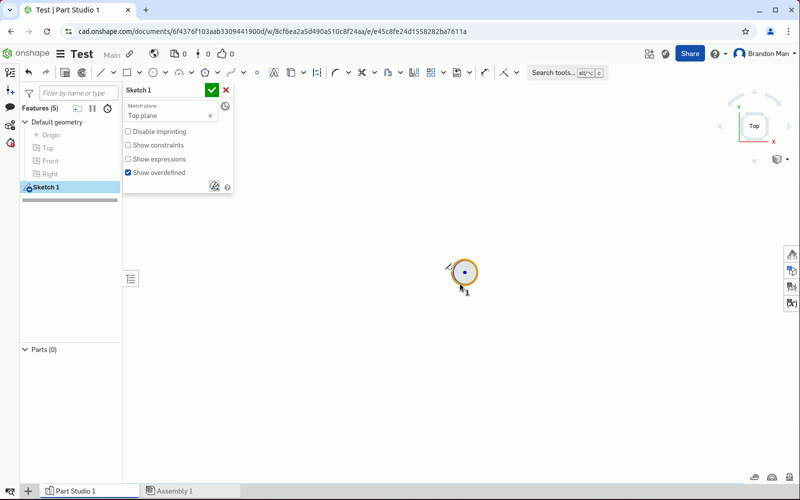
scroll(-6)
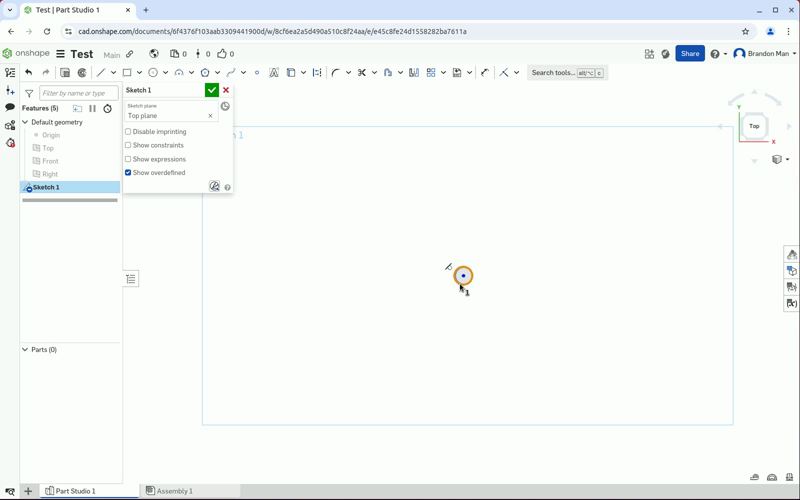
scroll(-6)
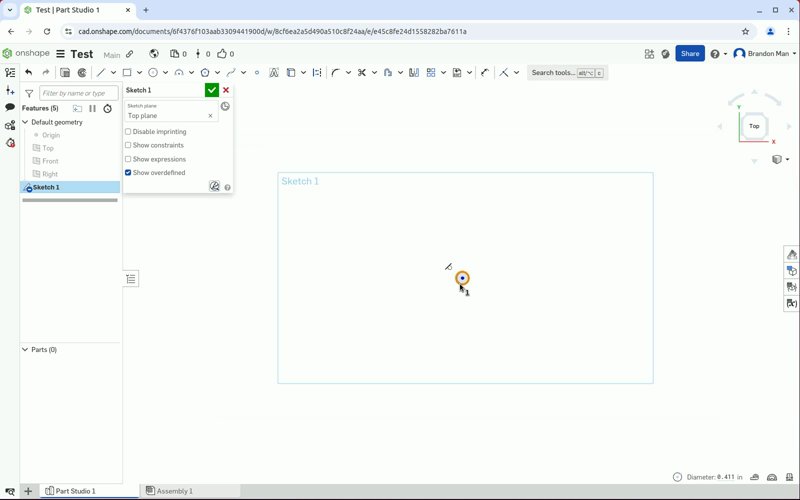
scroll(-6)
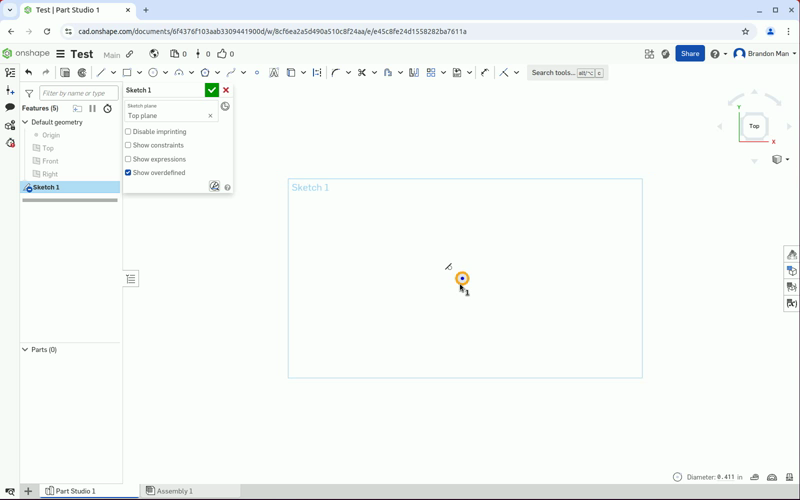
scroll(-6)
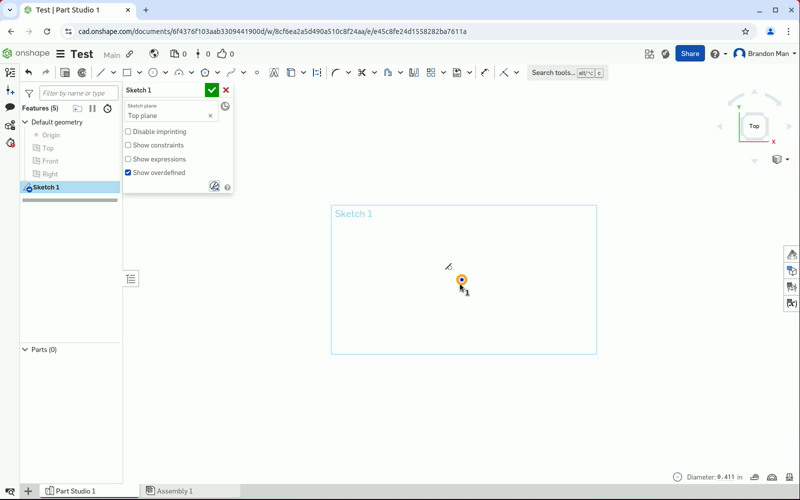
scroll(-6)
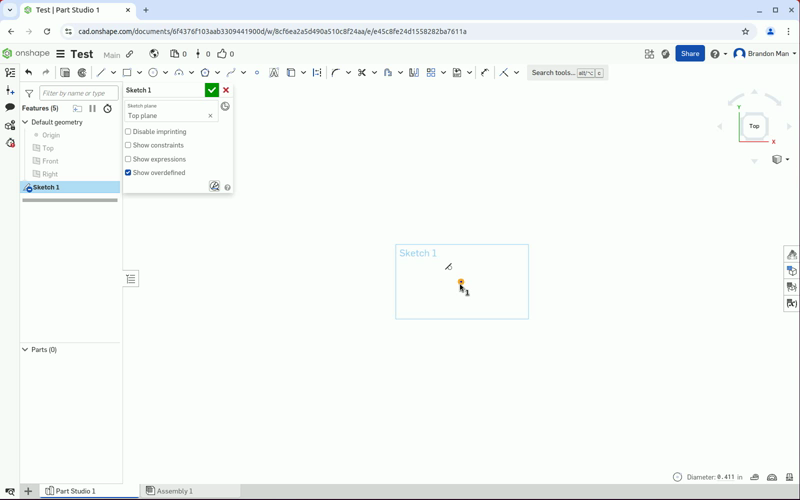
scroll(-6)
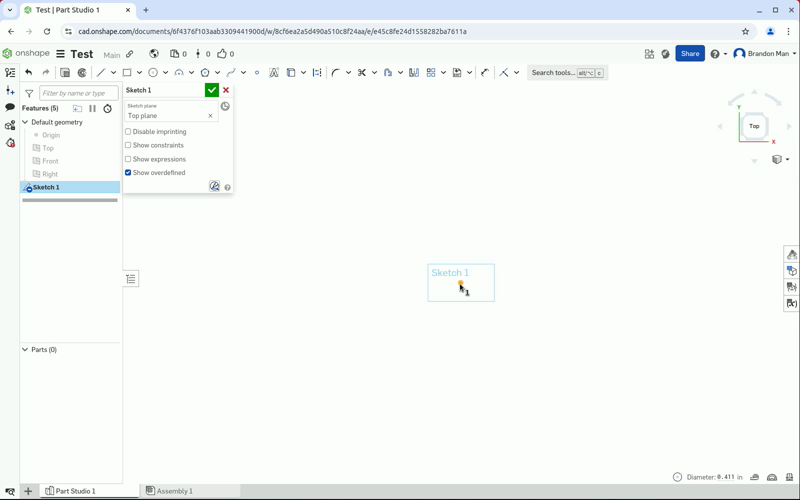
mouse_move(73, 352)
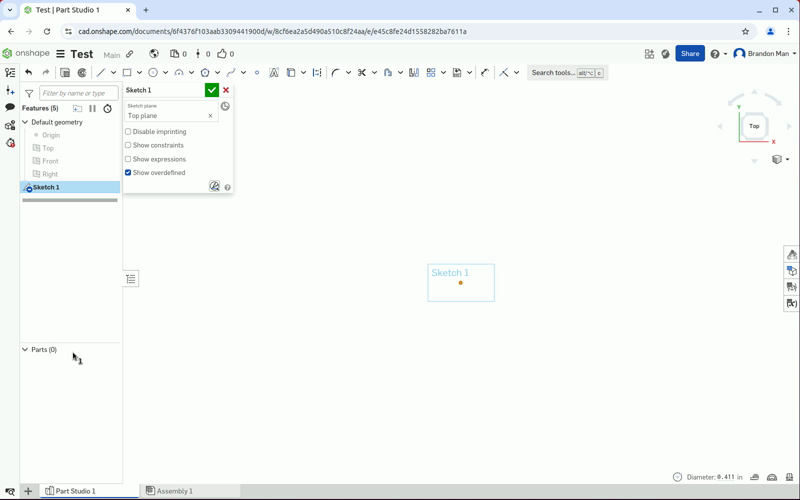
key(shift+y)
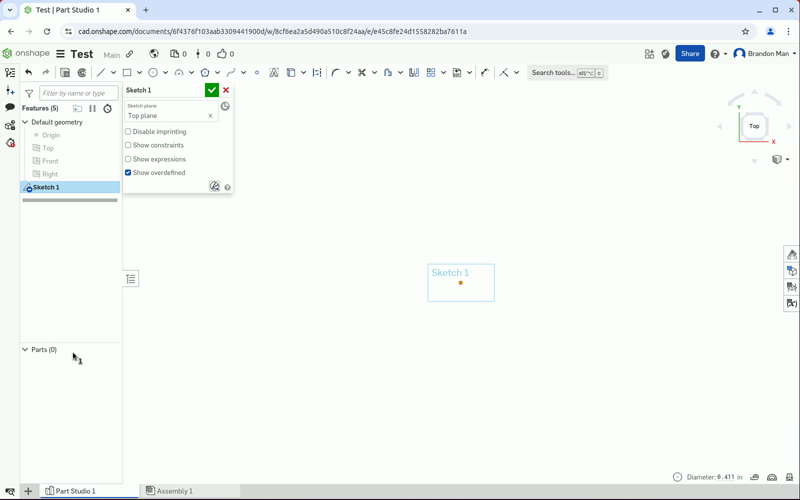
key(shift+e)
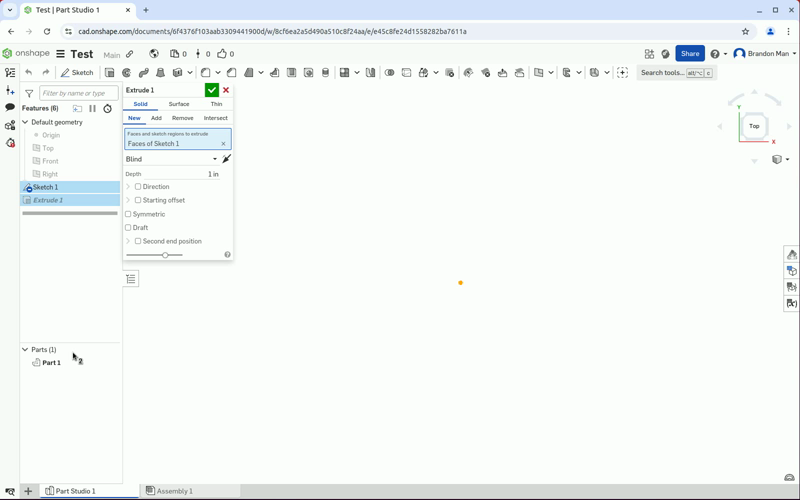
mouse_move(143, 106)
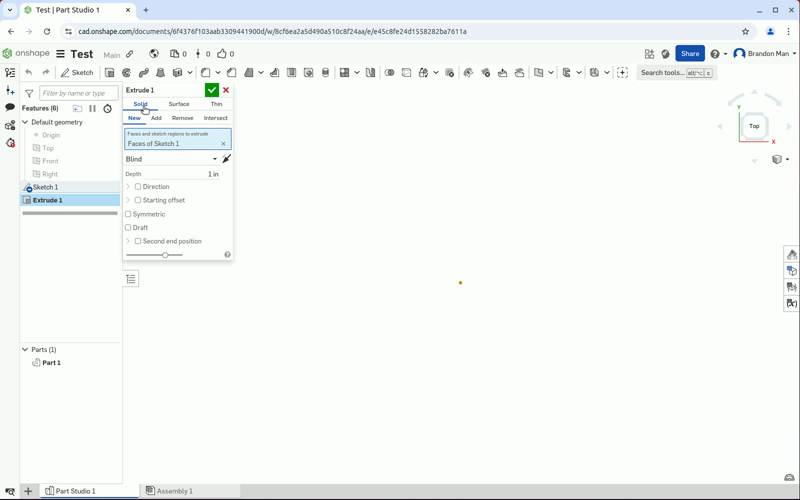
click(143, 106)
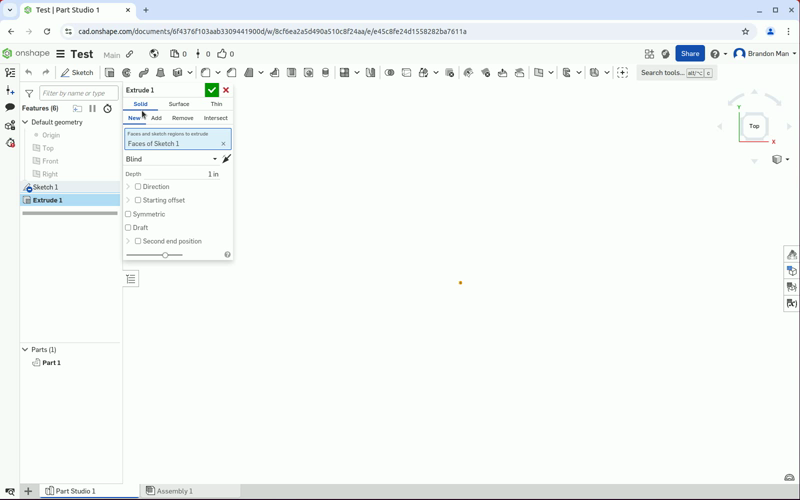
mouse_move(137, 120)
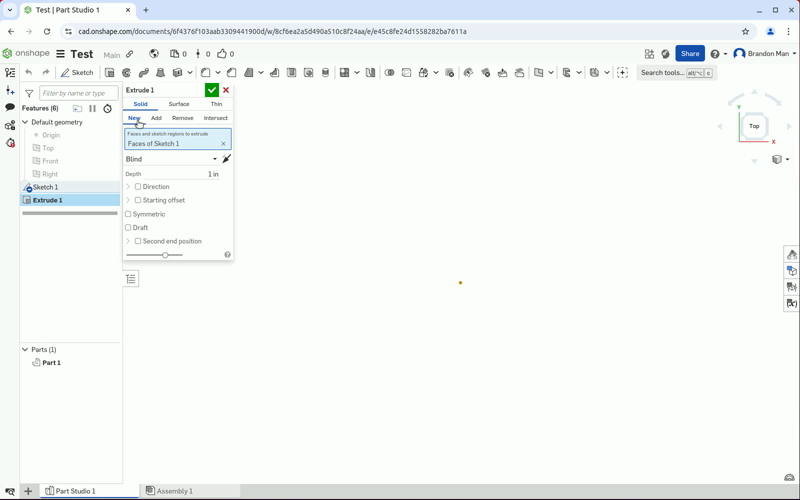
click(137, 120)
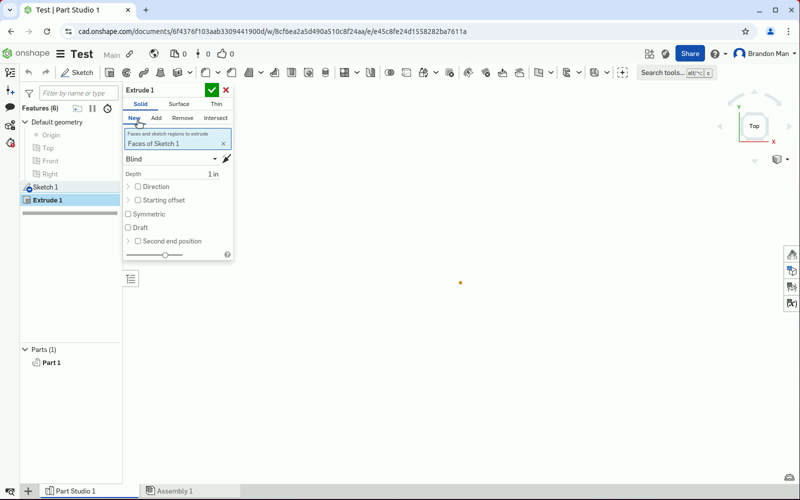
key(tab, 4)
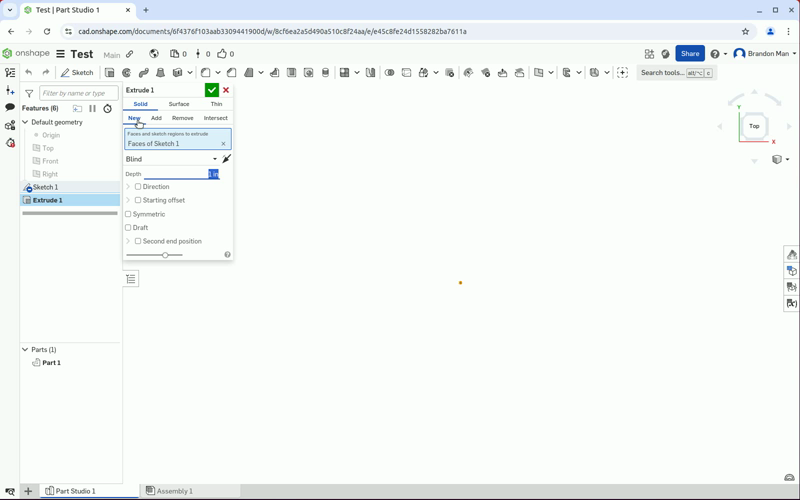
text(7.943)
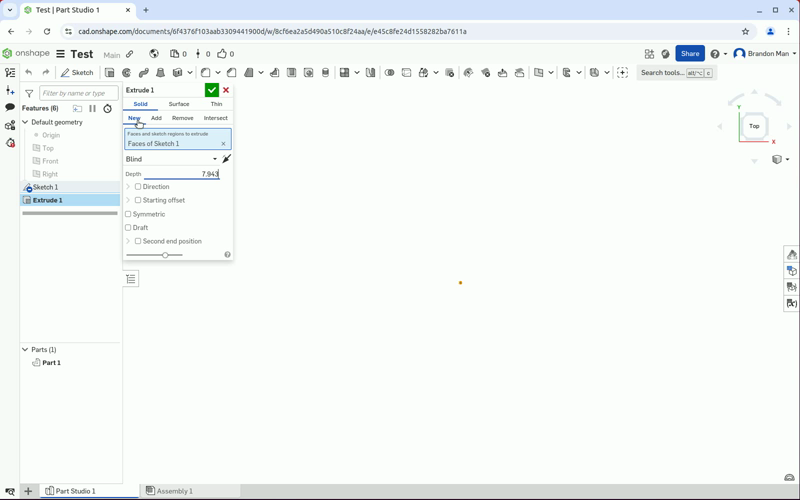
key(enter)
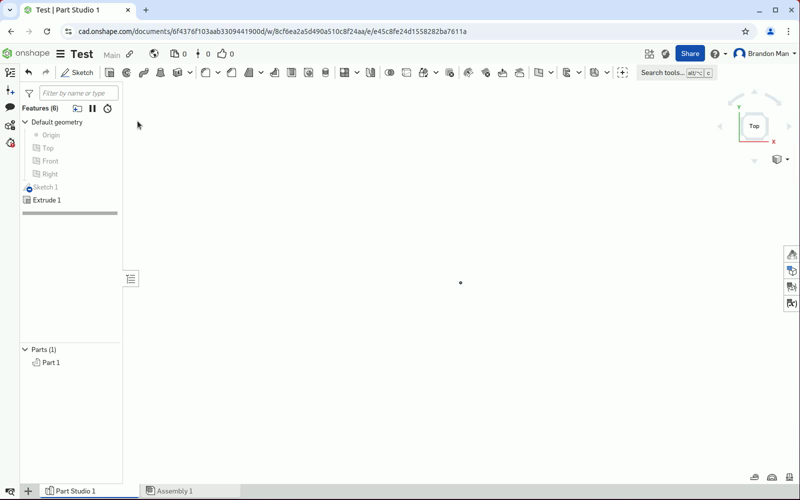
key(shift+h)
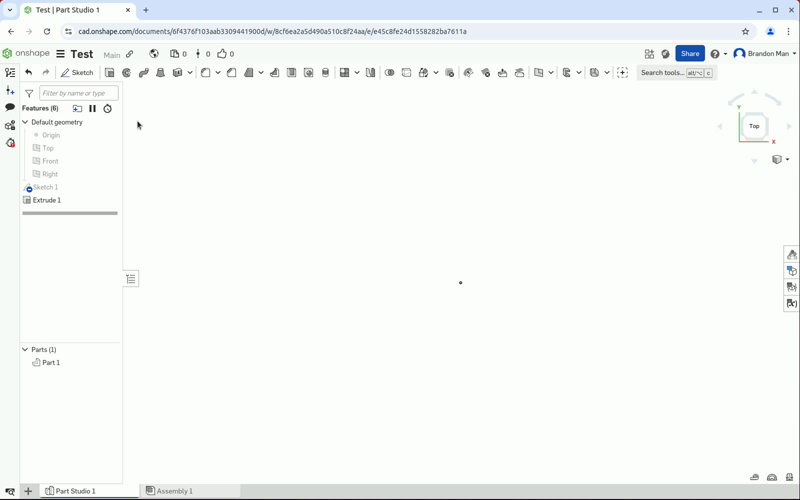
key(shift+h)
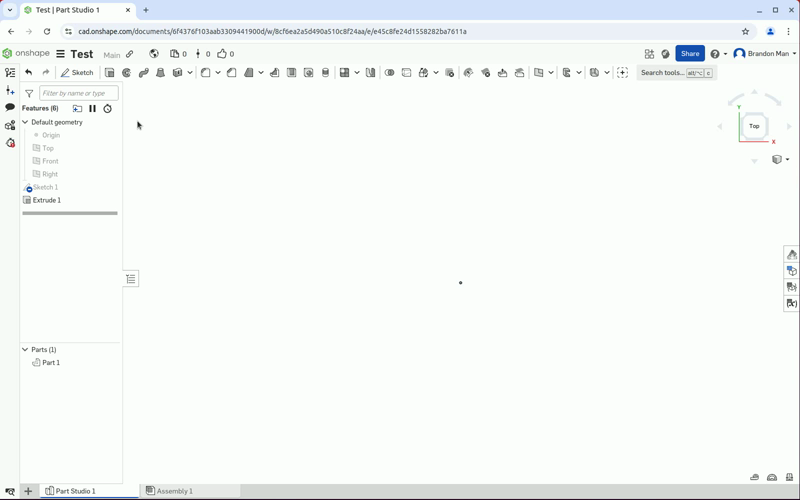
mouse_move(73, 189)
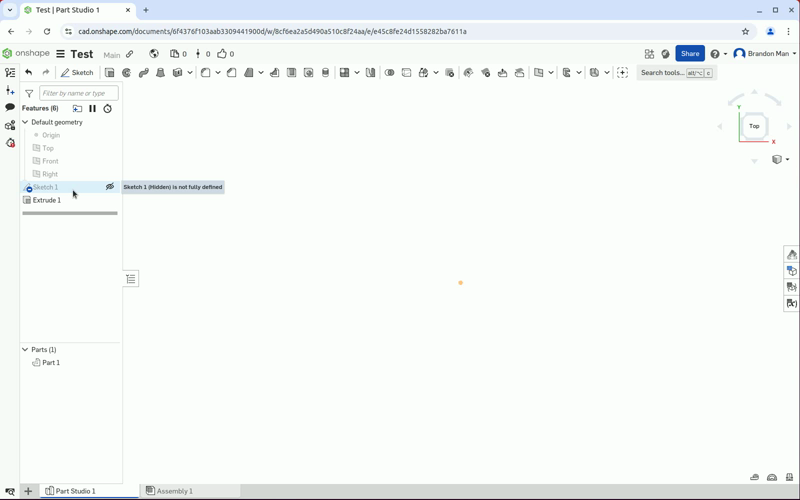
click(73, 189)
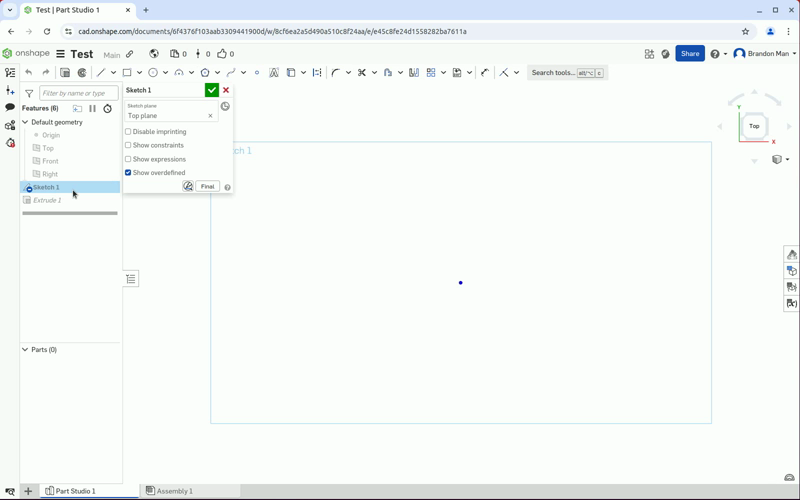
mouse_move(229, 92)
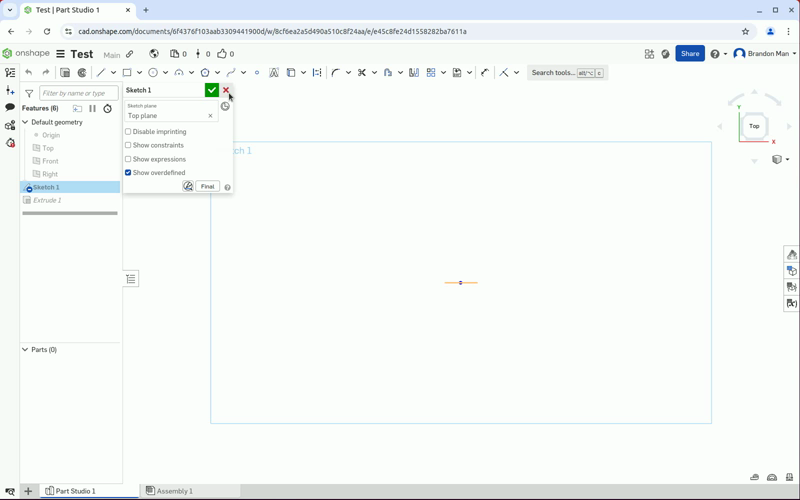
click(229, 92)
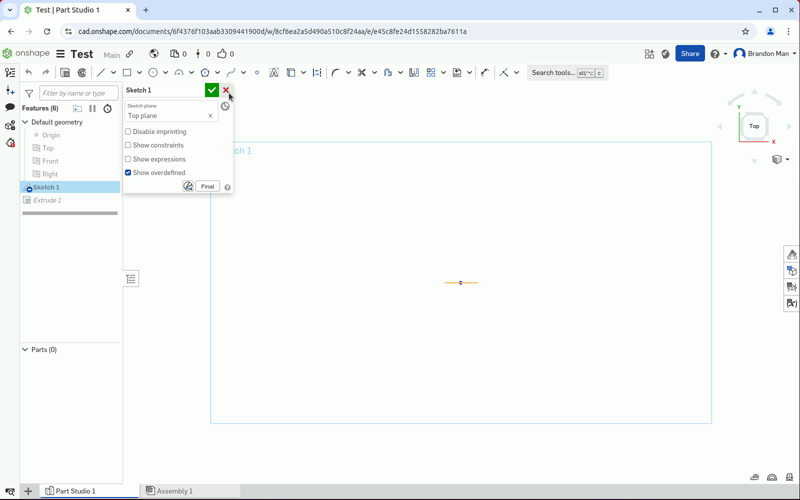
key(shift+s)
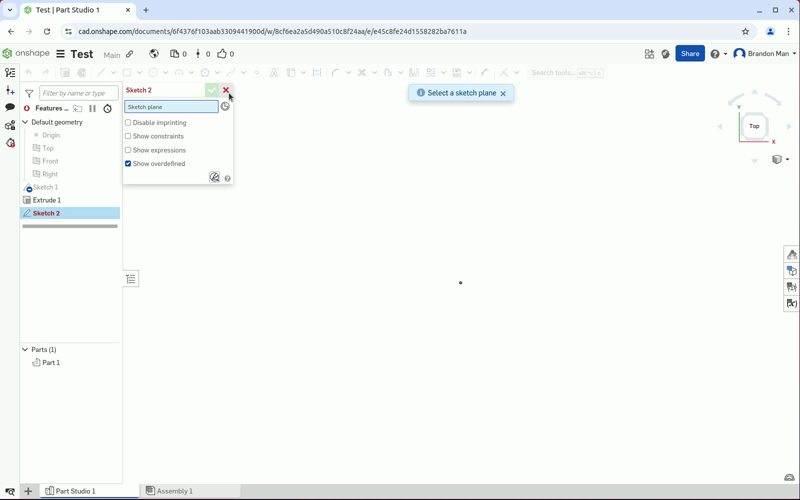
mouse_move(73, 150)
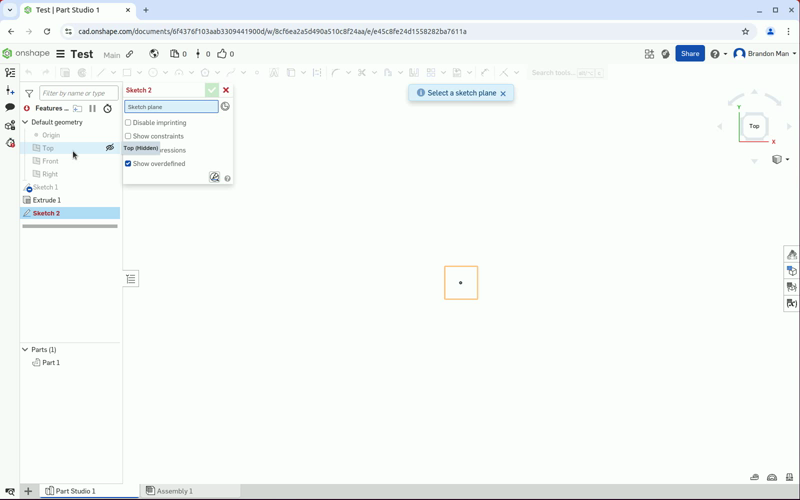
click(73, 150)
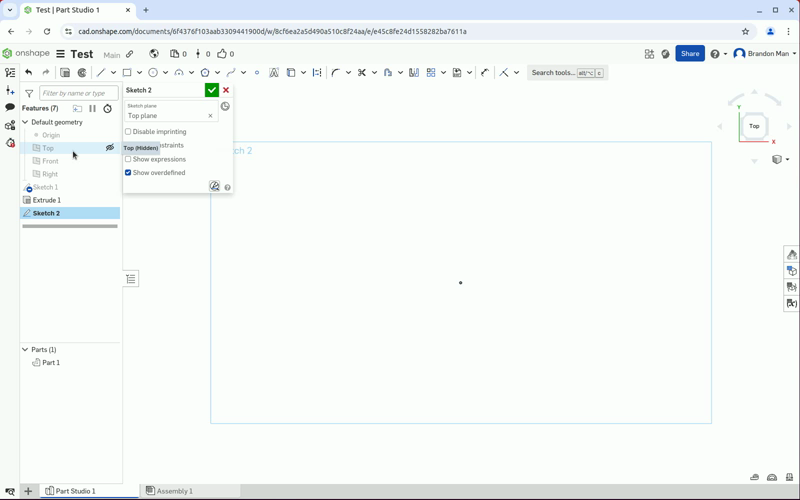
mouse_move(73, 352)
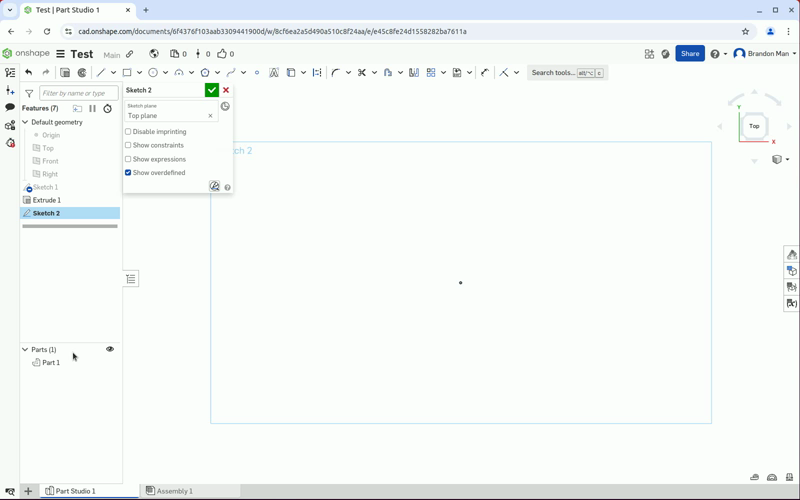
key(y)
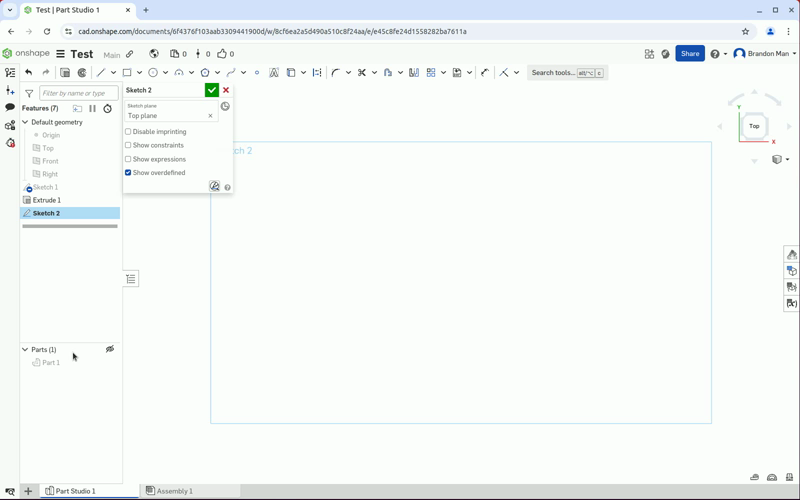
key(c)
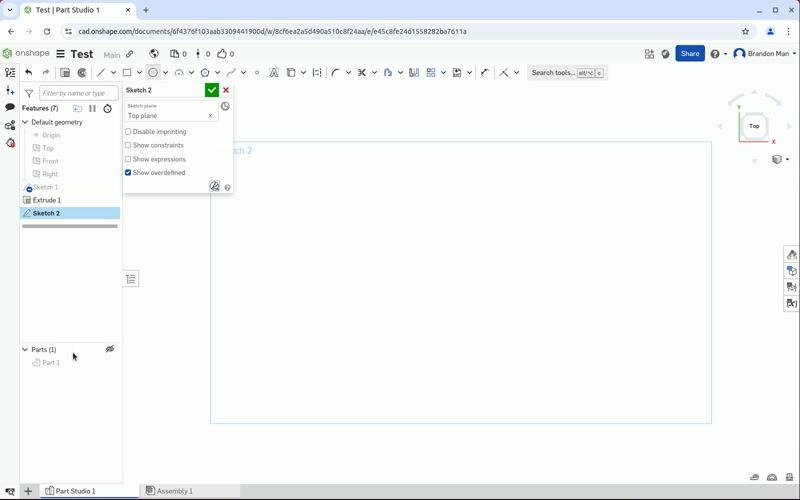
key_down(shift)
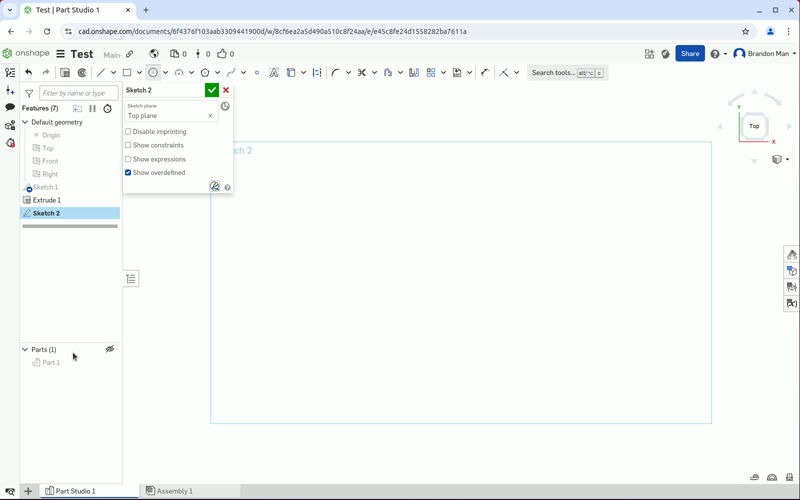
mouse_move(470, 284)
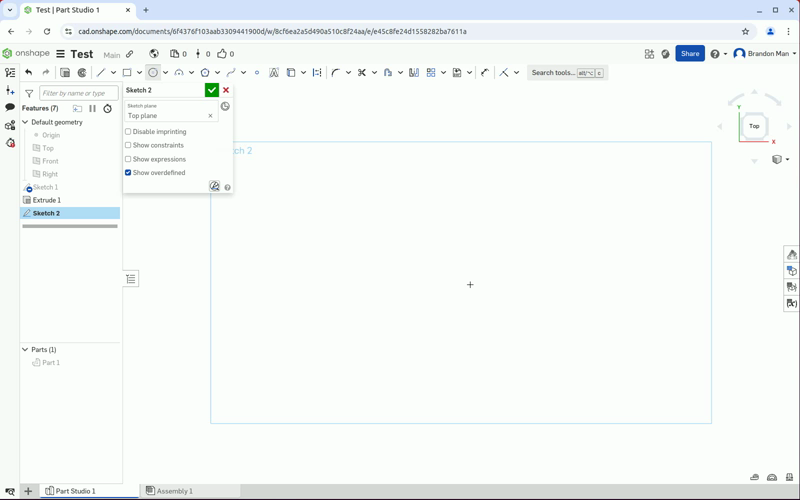
click(470, 284)
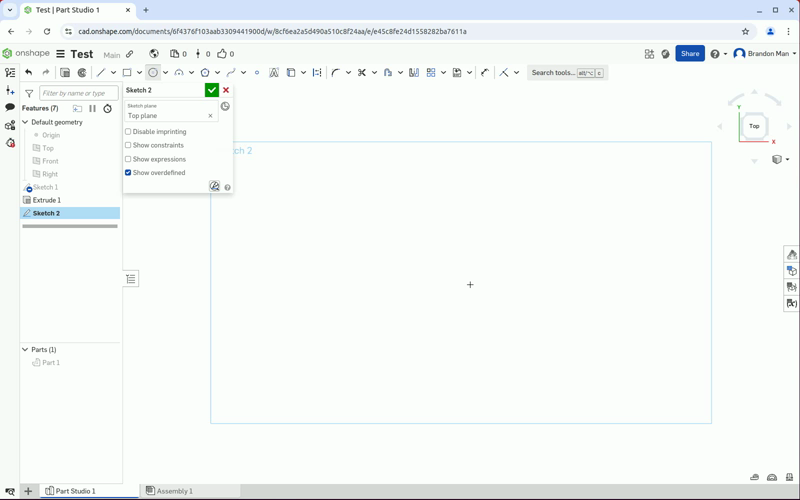
key_up(shift)
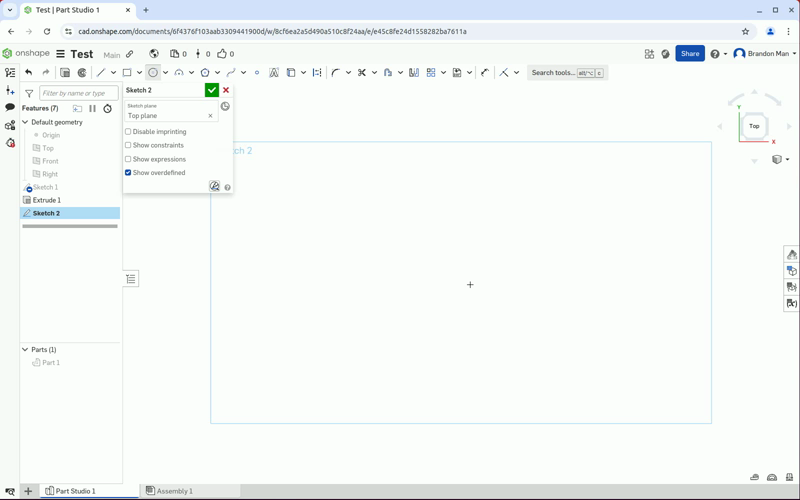
mouse_move(471, 284)
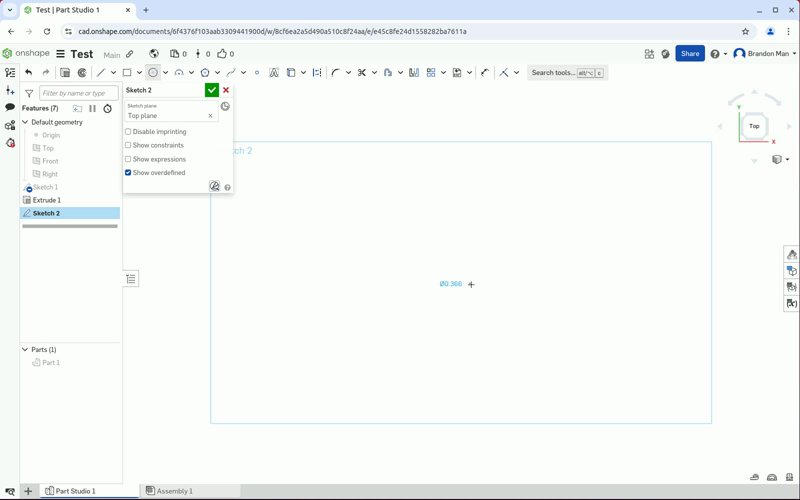
scroll(6)
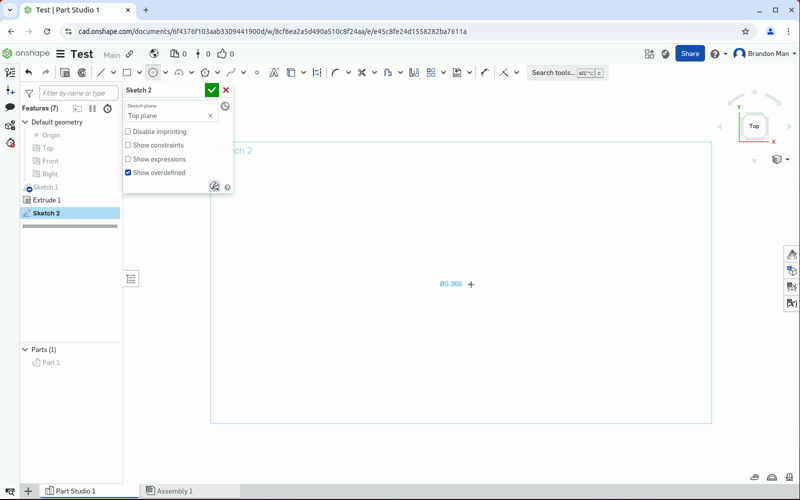
scroll(6)
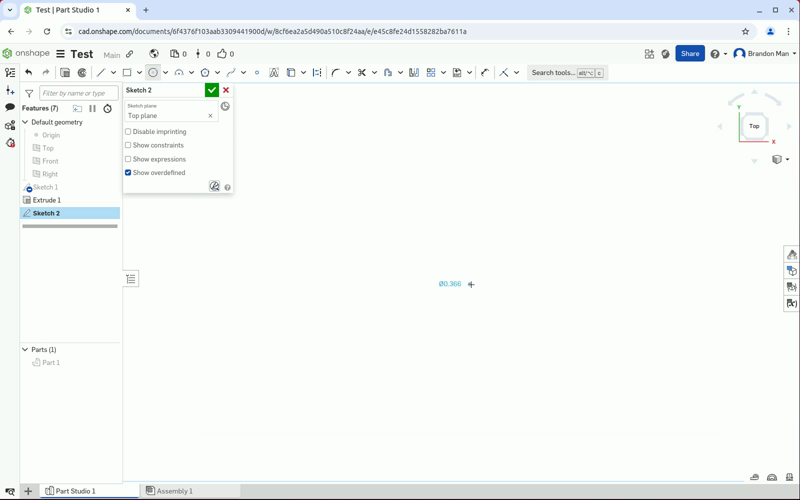
scroll(6)
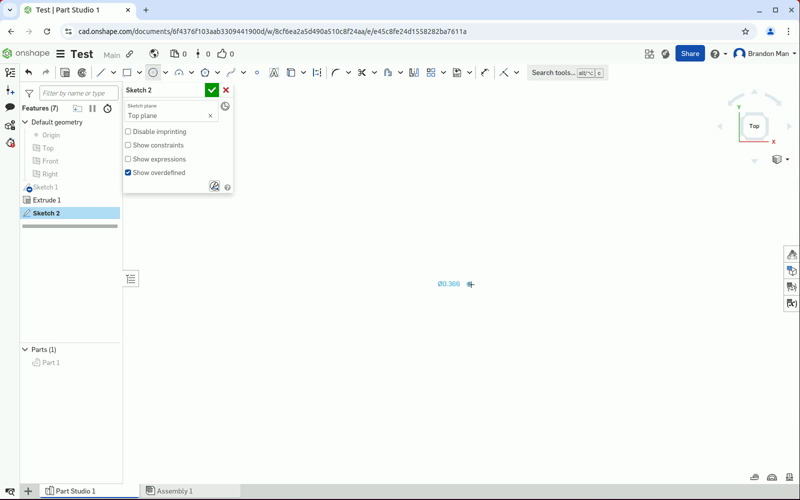
scroll(6)
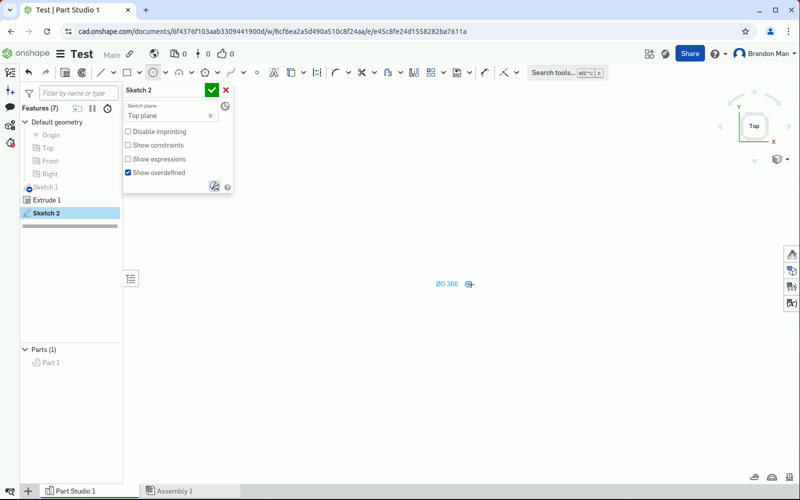
scroll(6)
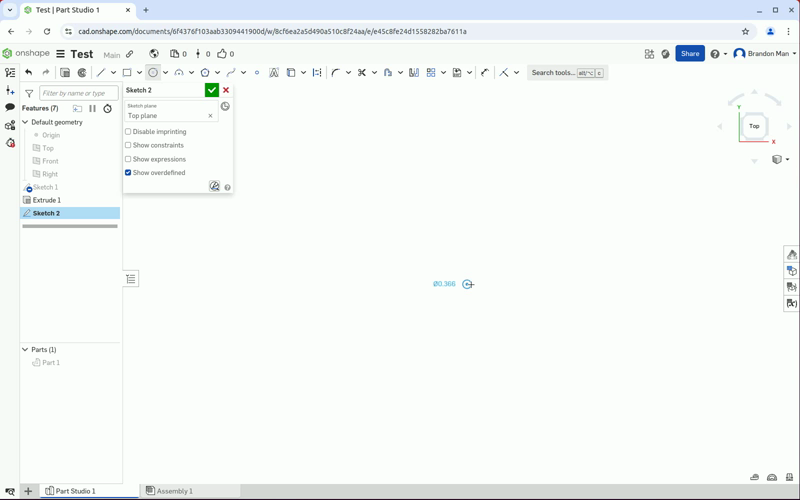
scroll(6)
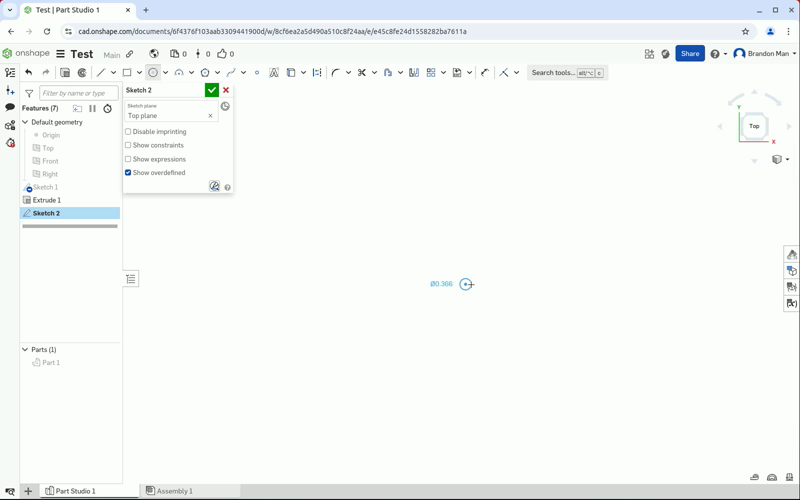
scroll(6)
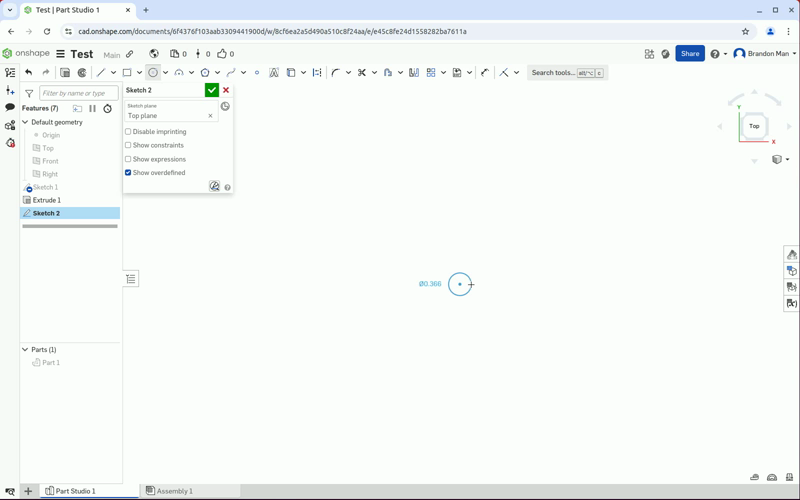
click(471, 284)
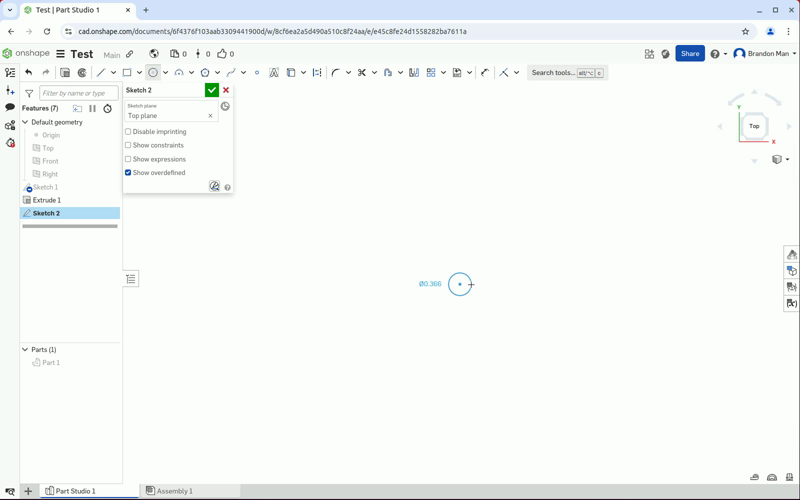
scroll(-6)
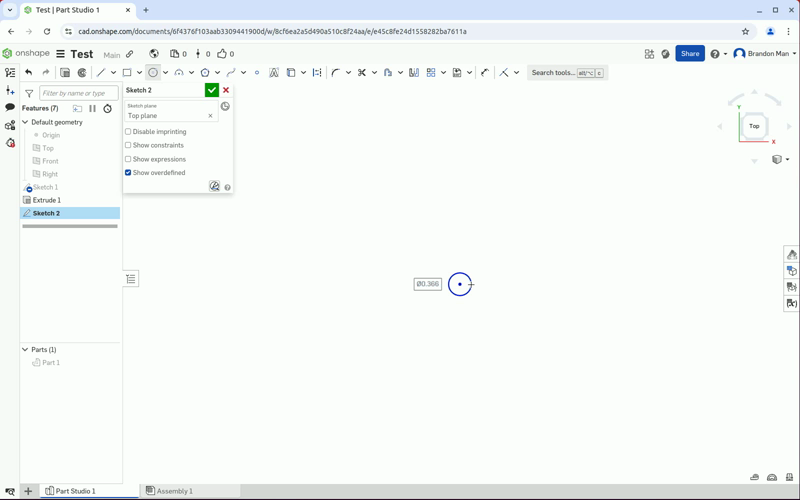
scroll(-6)
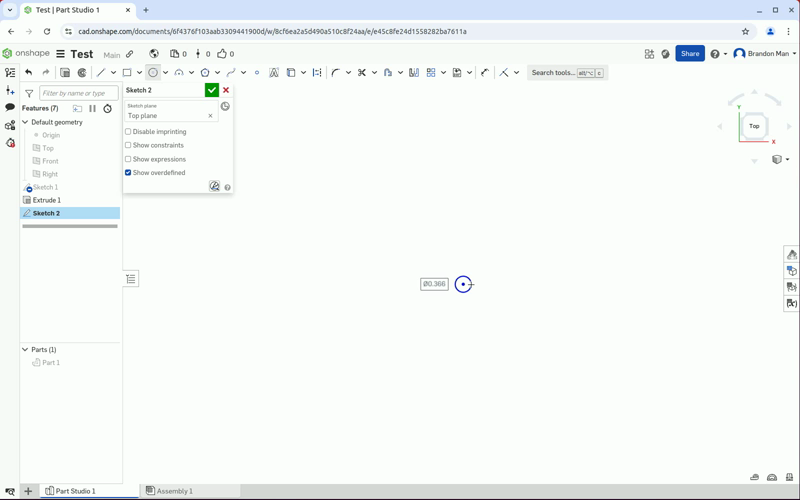
scroll(-6)
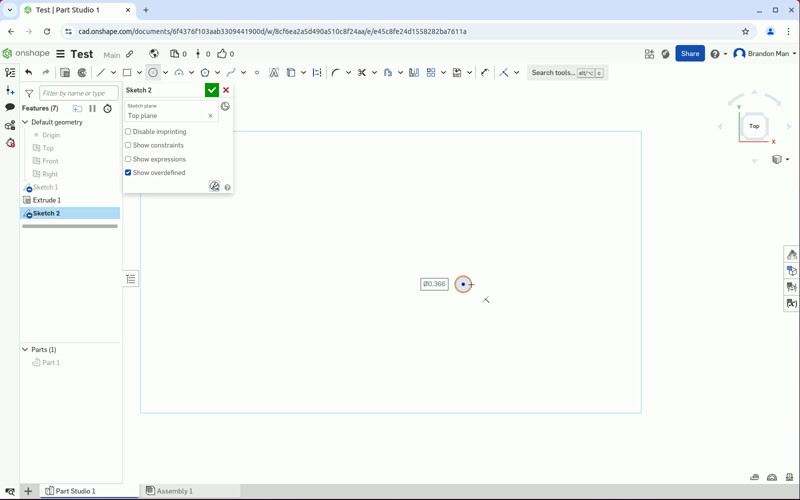
scroll(-6)
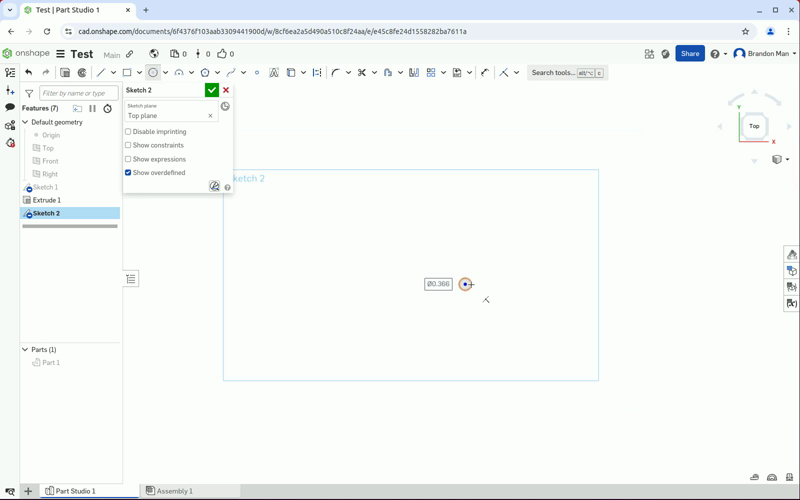
scroll(-6)
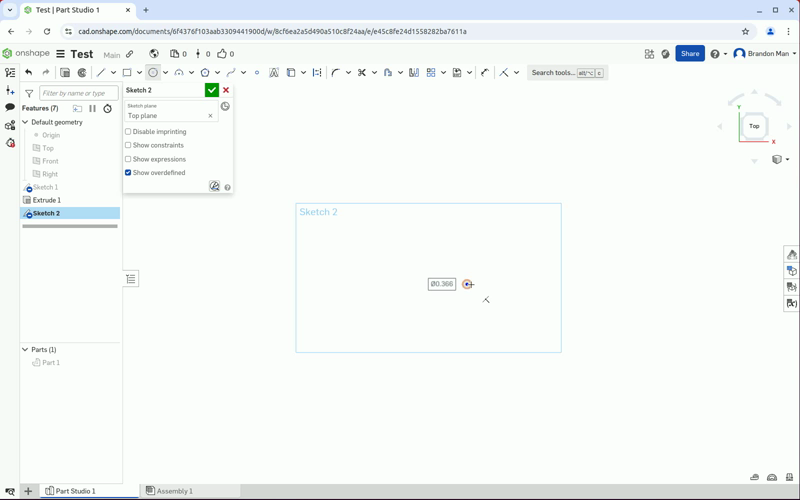
scroll(-6)
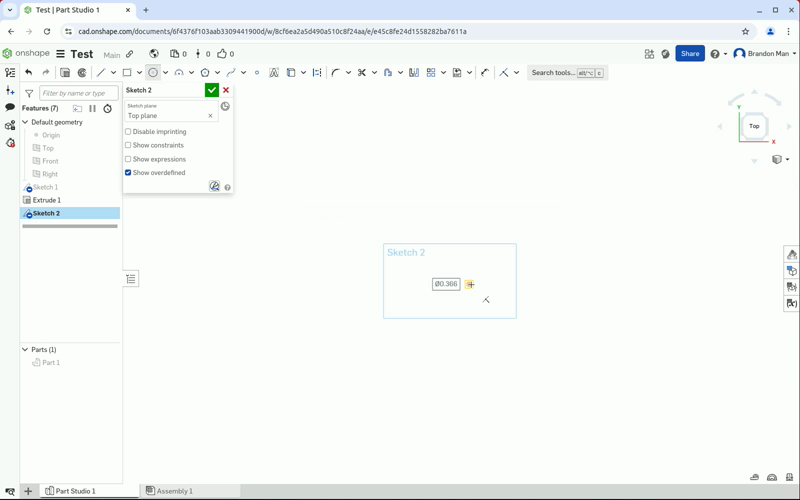
scroll(-6)
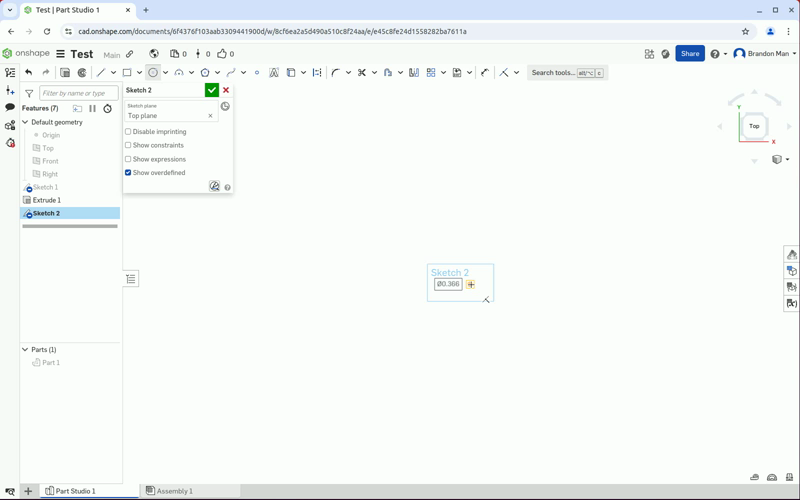
key(esc)
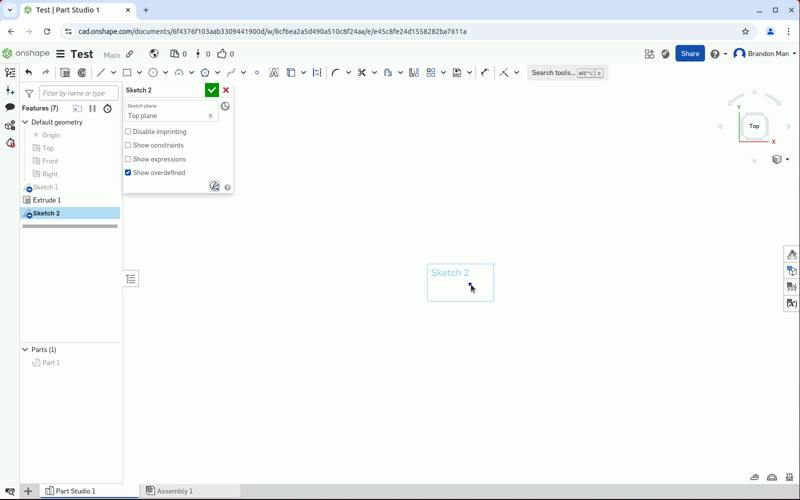
key(c)
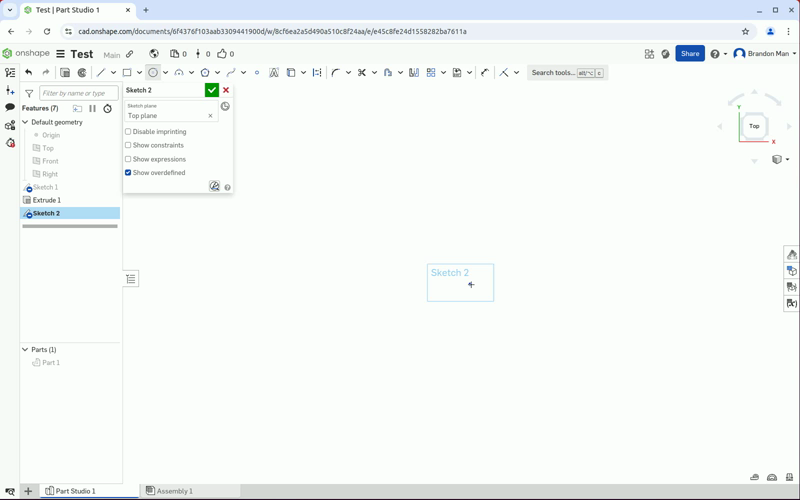
key_down(shift)
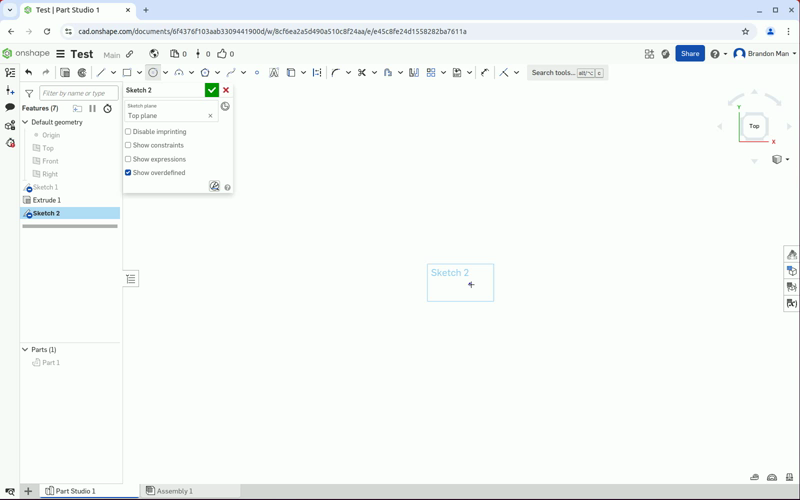
mouse_move(470, 284)
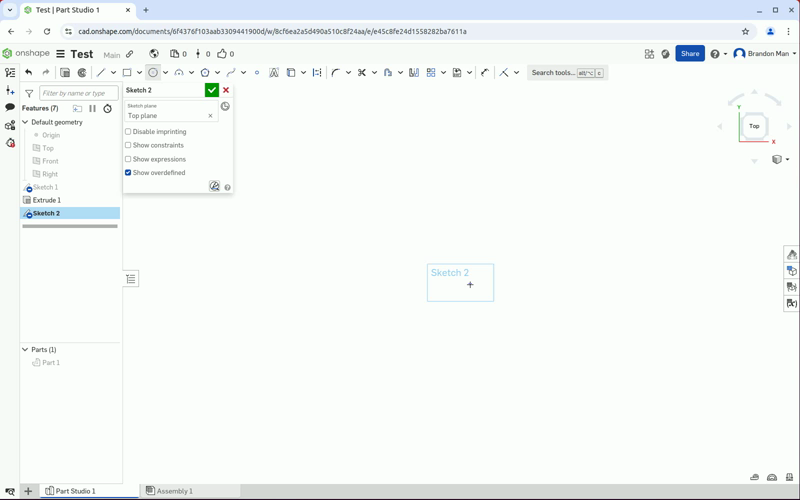
scroll(6)
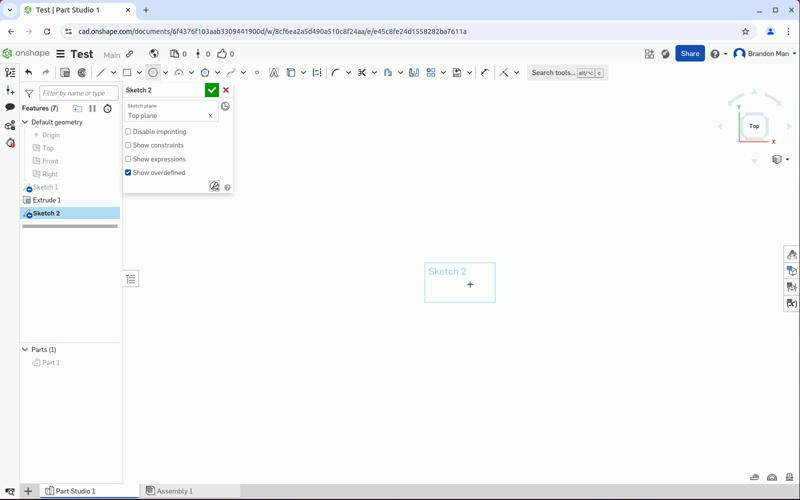
scroll(6)
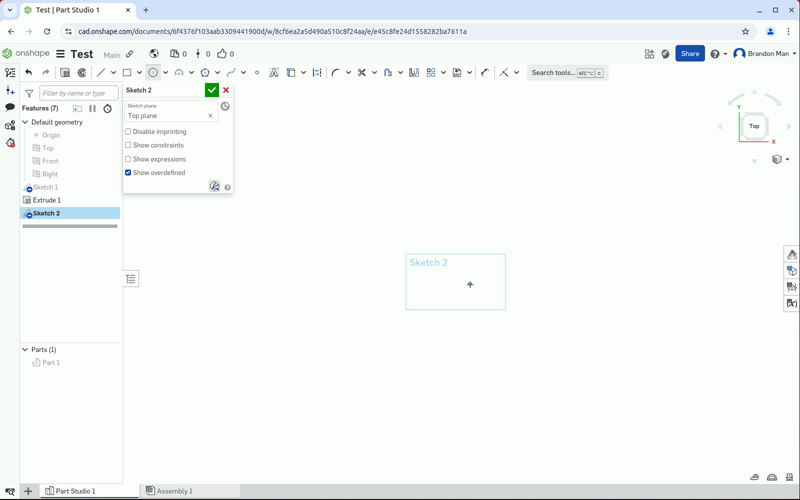
scroll(6)
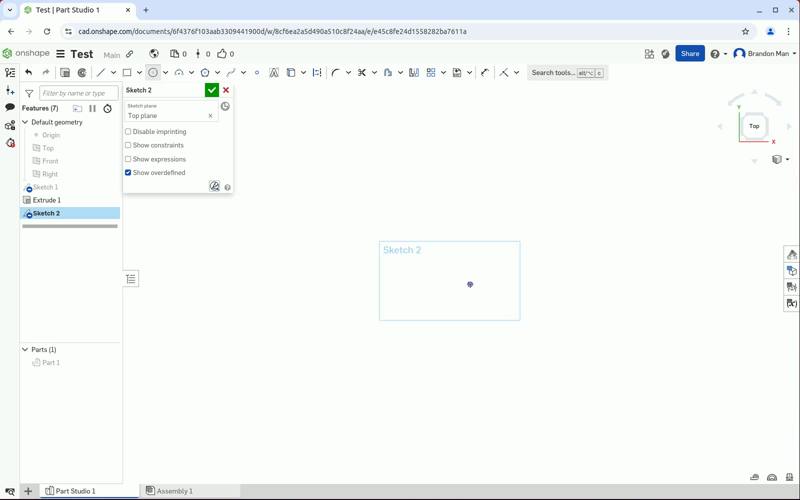
scroll(6)
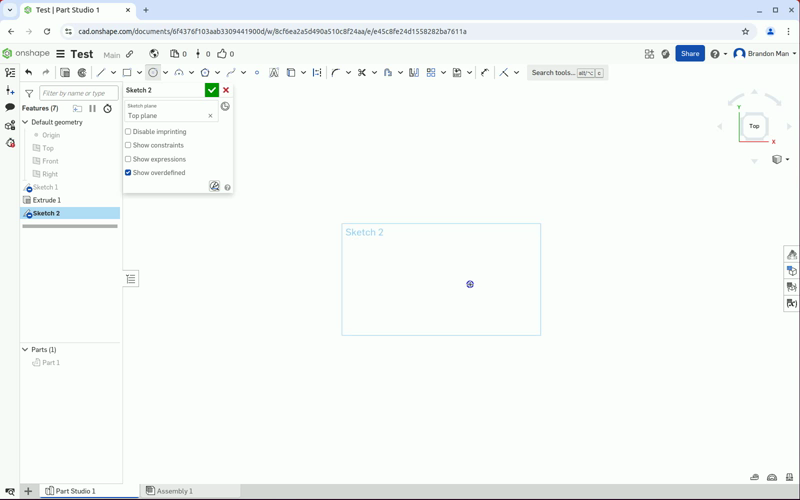
scroll(6)
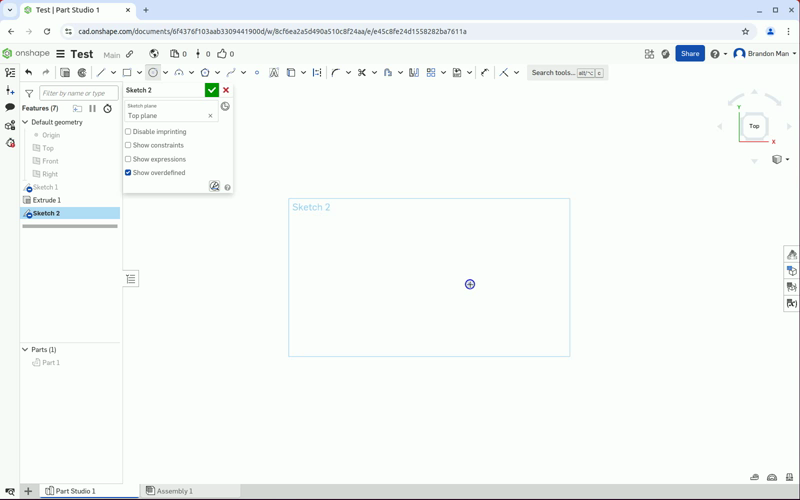
scroll(6)
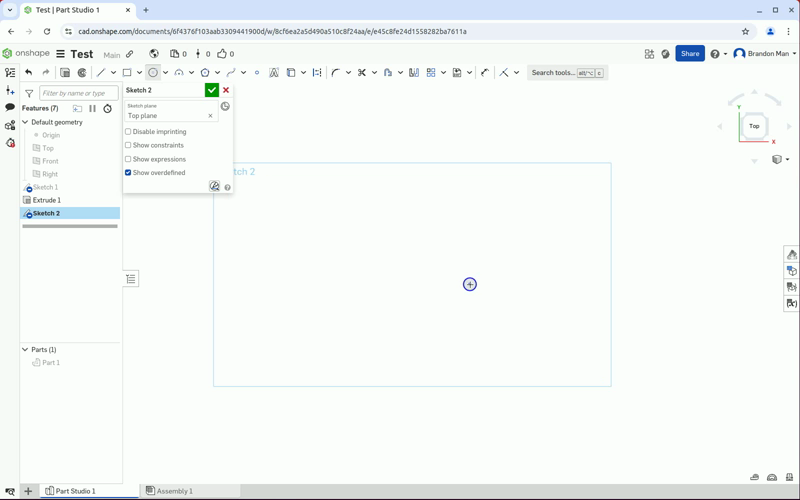
scroll(6)
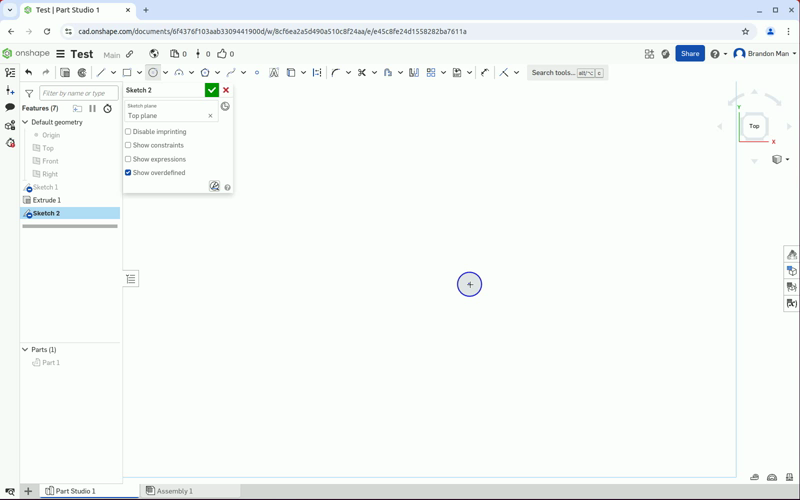
click(470, 284)
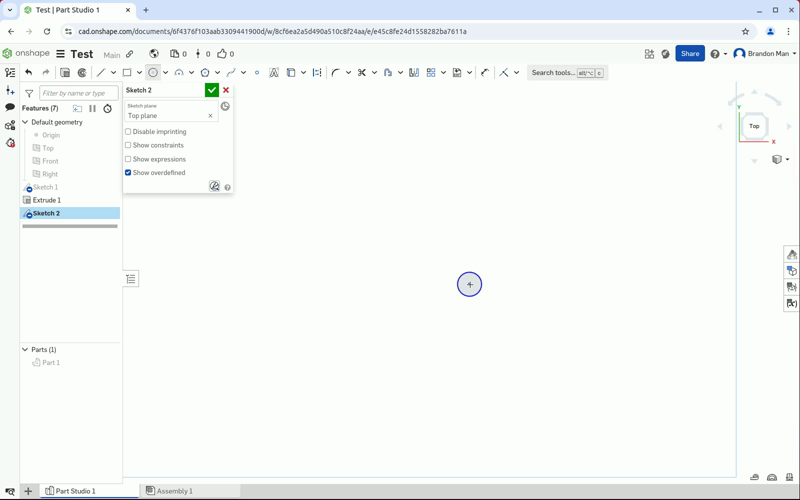
scroll(-6)
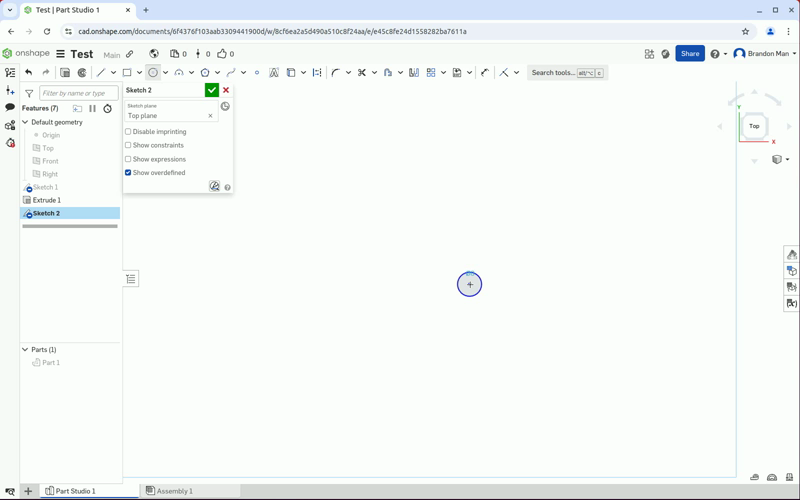
scroll(-6)
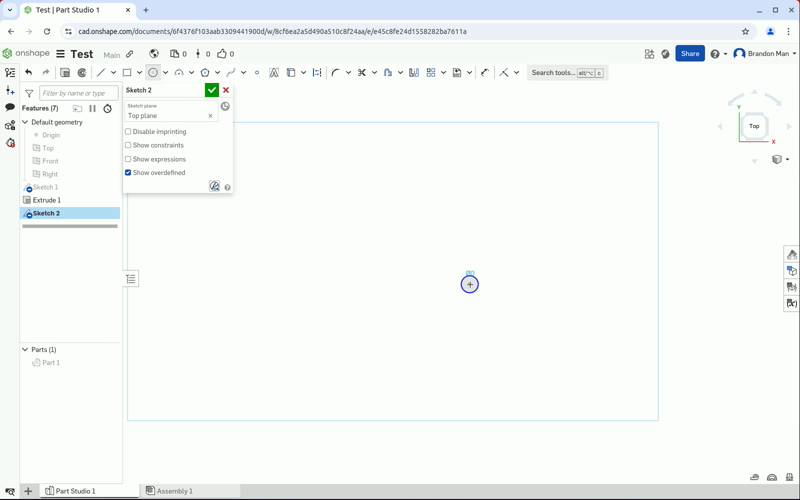
scroll(-6)
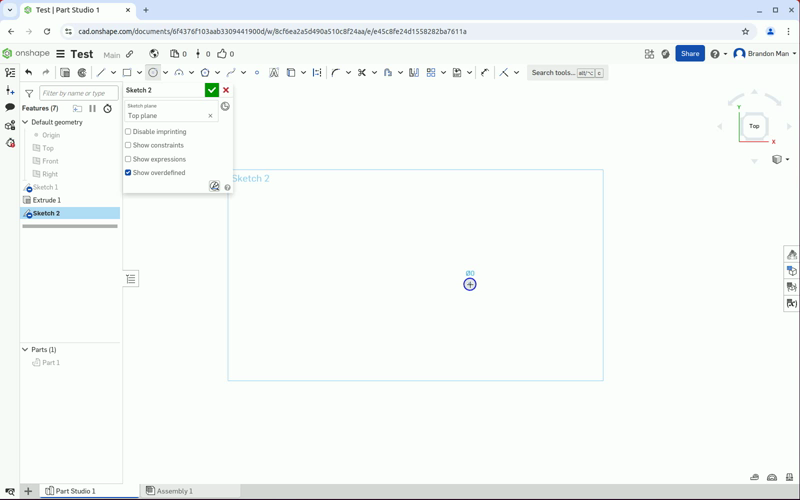
scroll(-6)
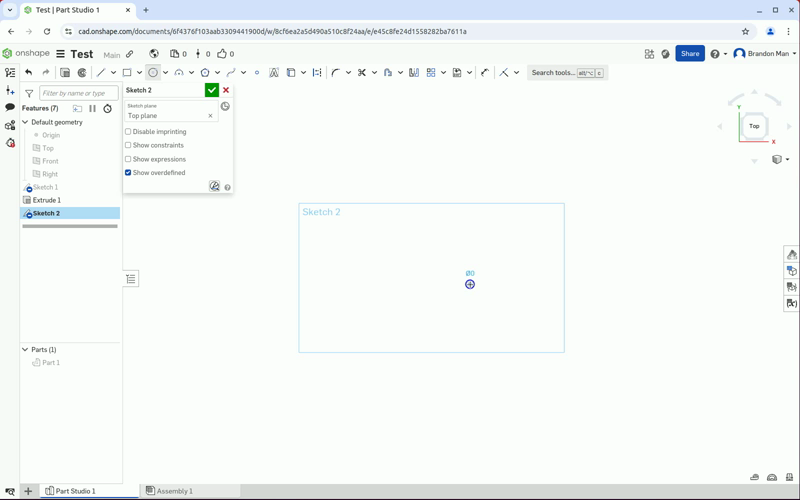
scroll(-6)
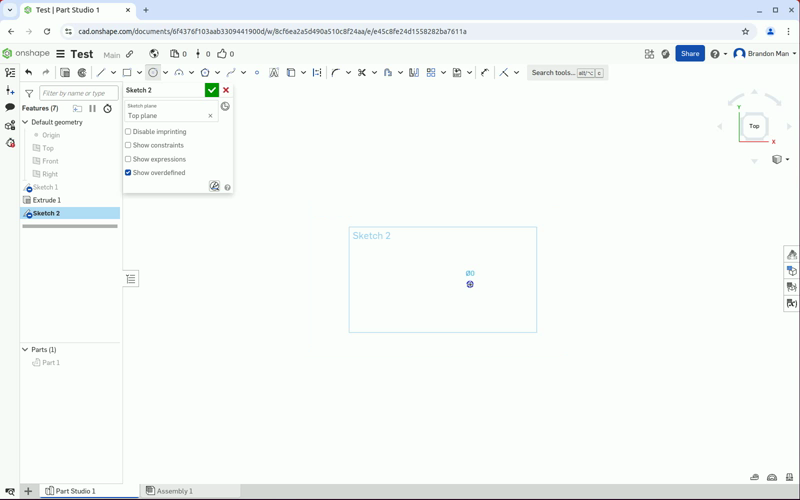
scroll(-6)
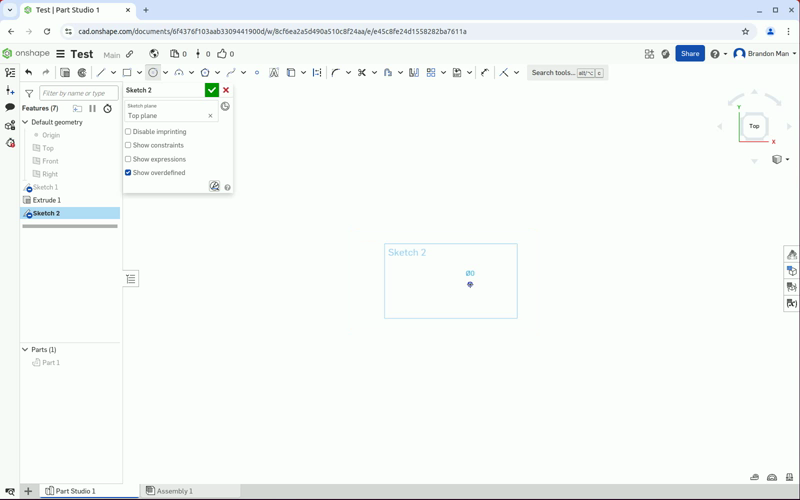
scroll(-6)
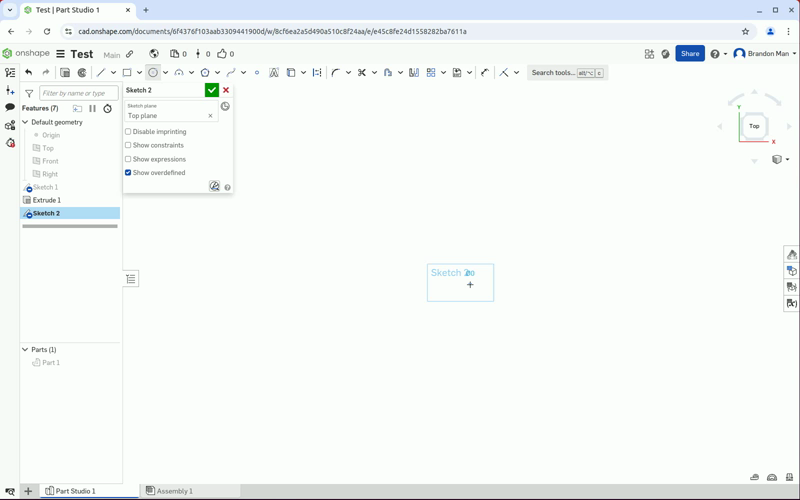
key_up(shift)
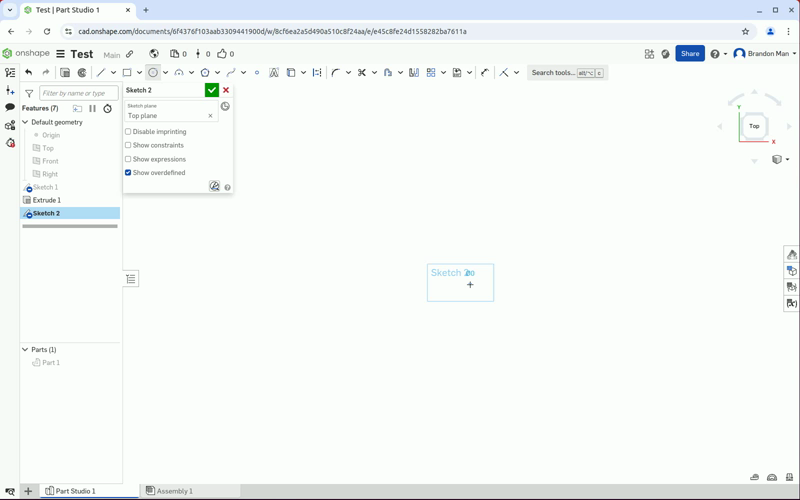
mouse_move(470, 284)
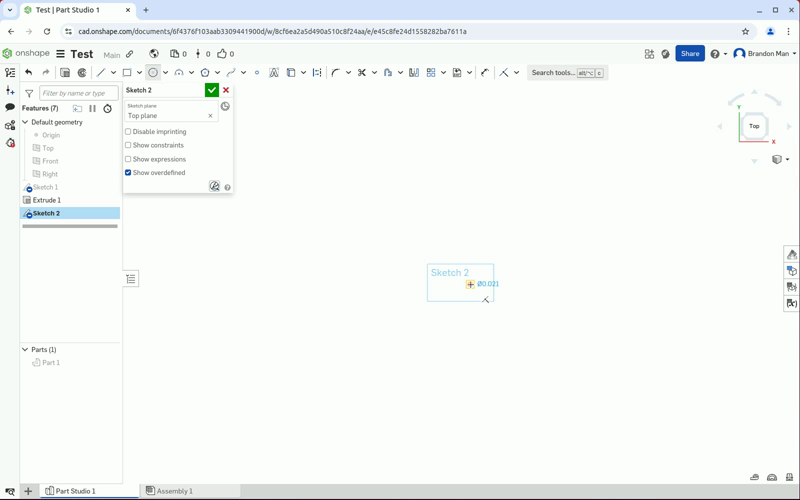
scroll(6)
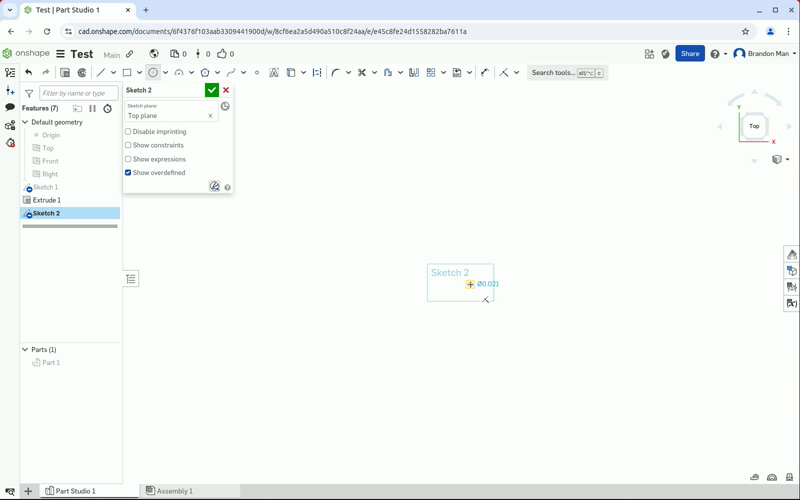
scroll(6)
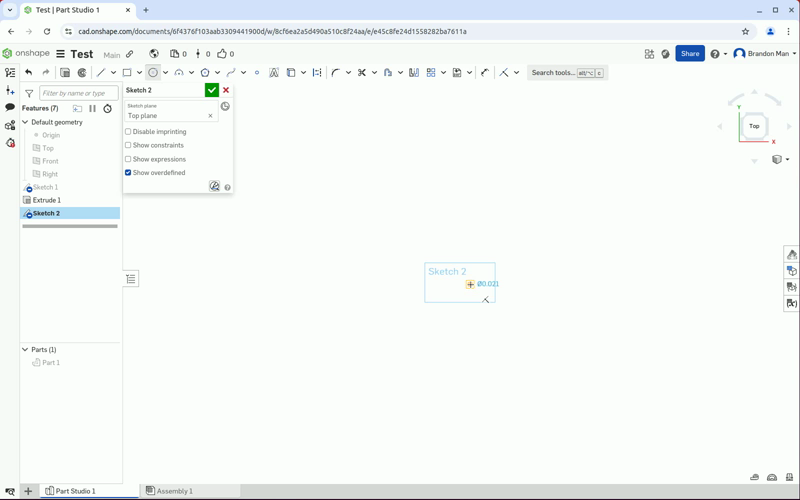
scroll(6)
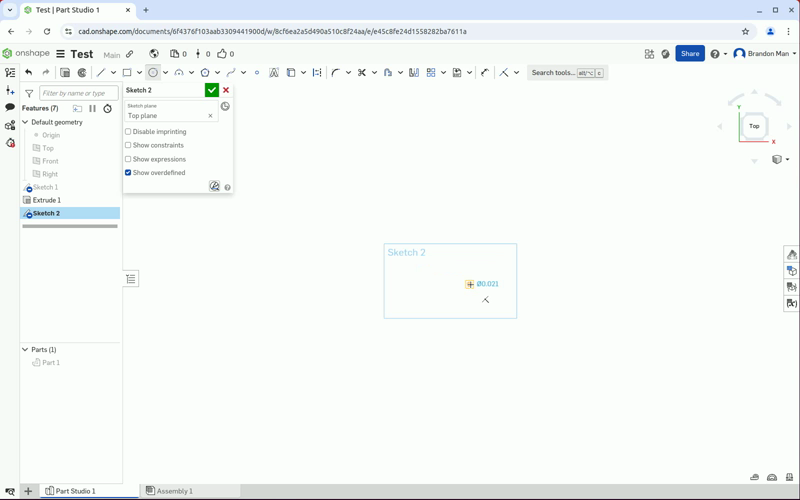
scroll(6)
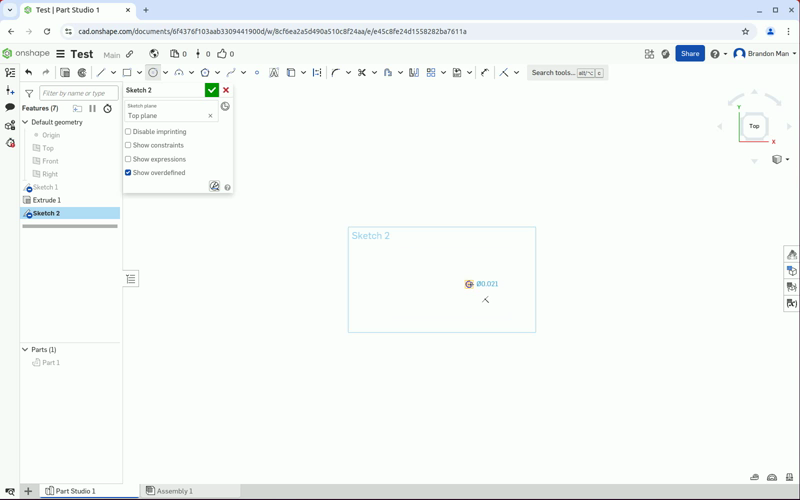
scroll(6)
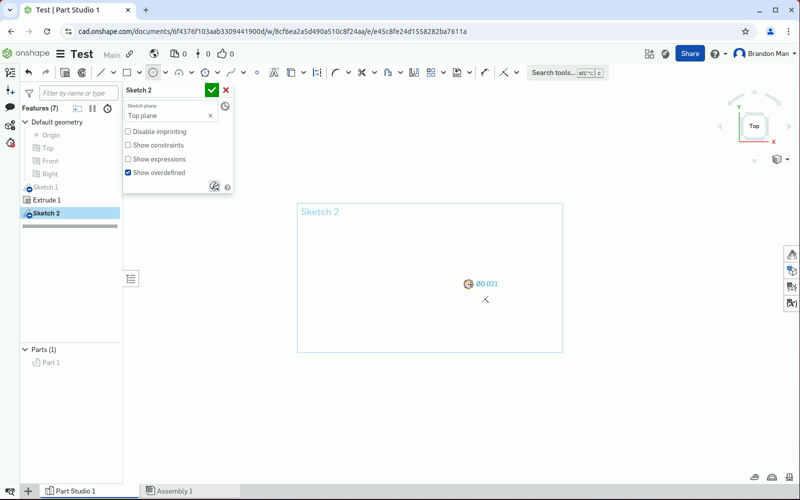
scroll(6)
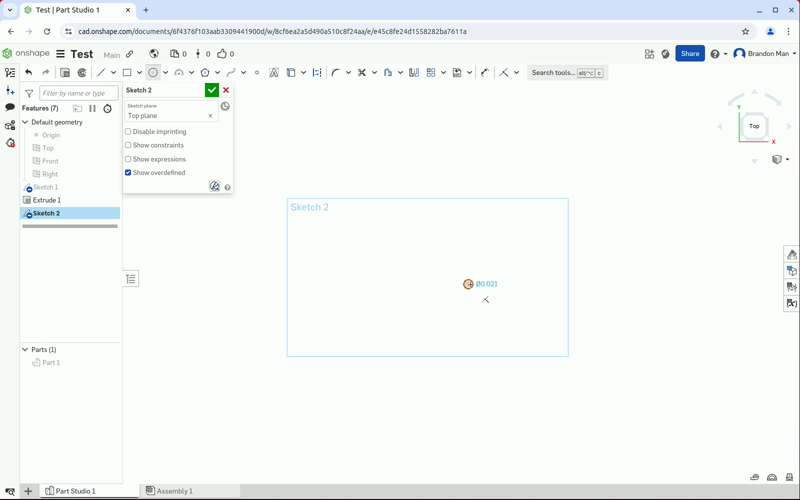
scroll(6)
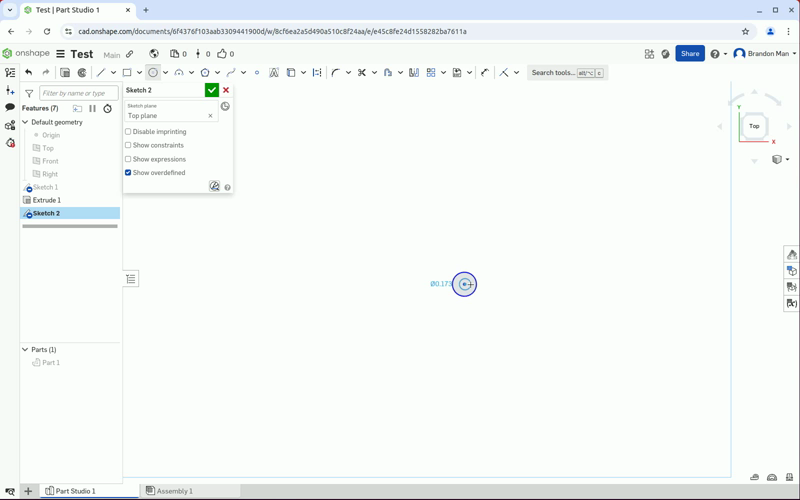
click(470, 284)
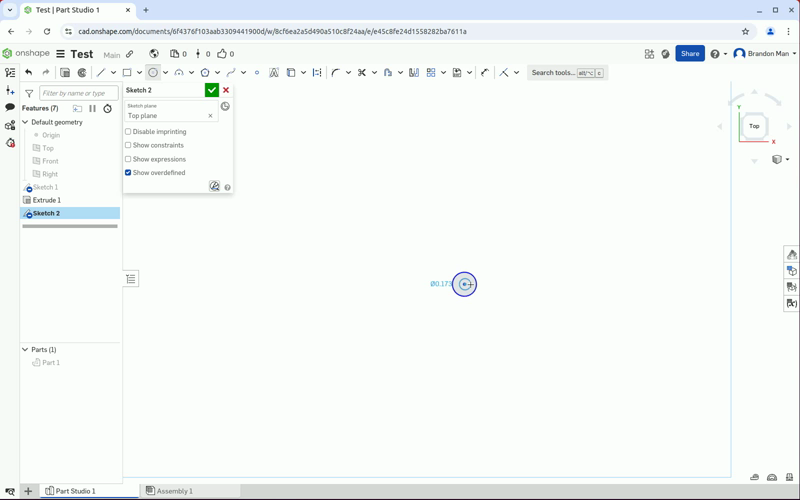
scroll(-6)
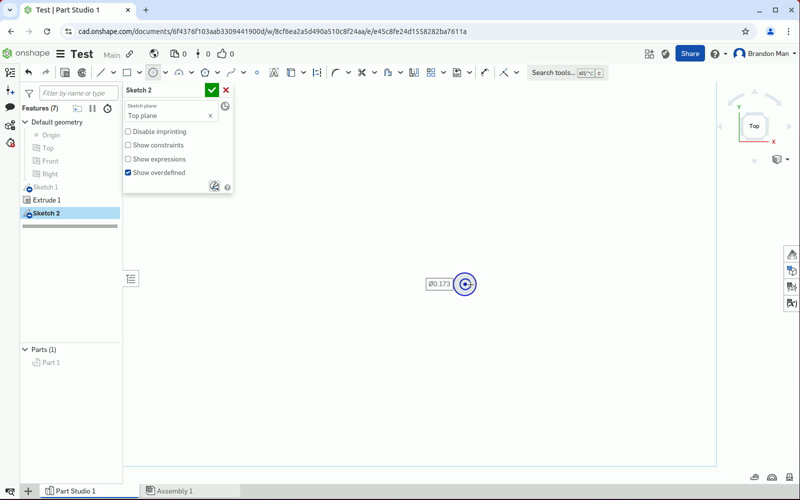
scroll(-6)
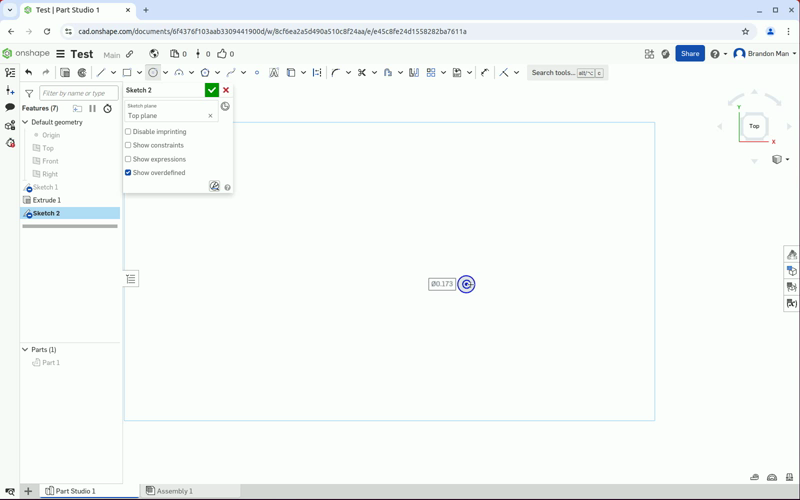
scroll(-6)
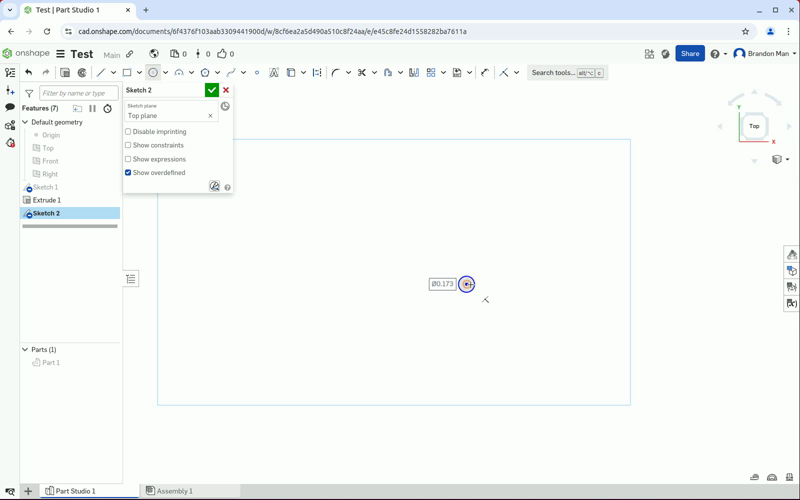
scroll(-6)
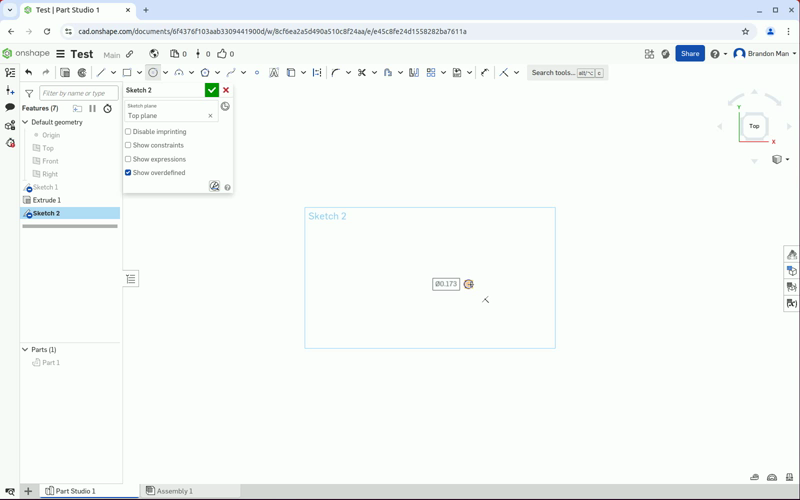
scroll(-6)
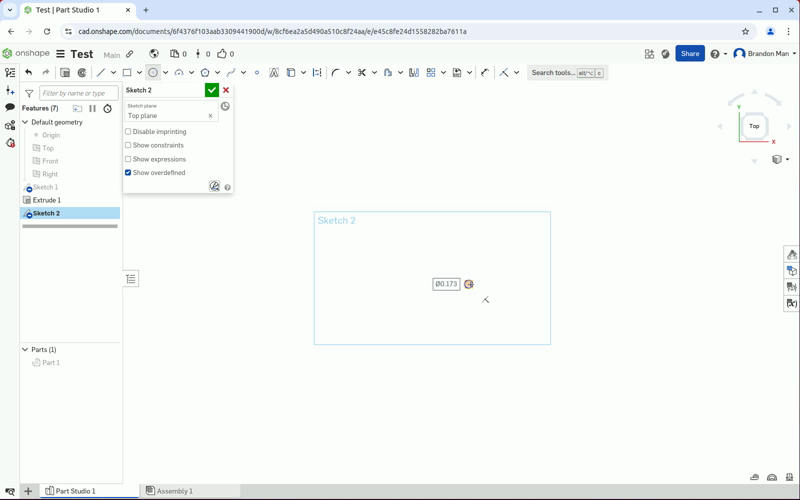
scroll(-6)
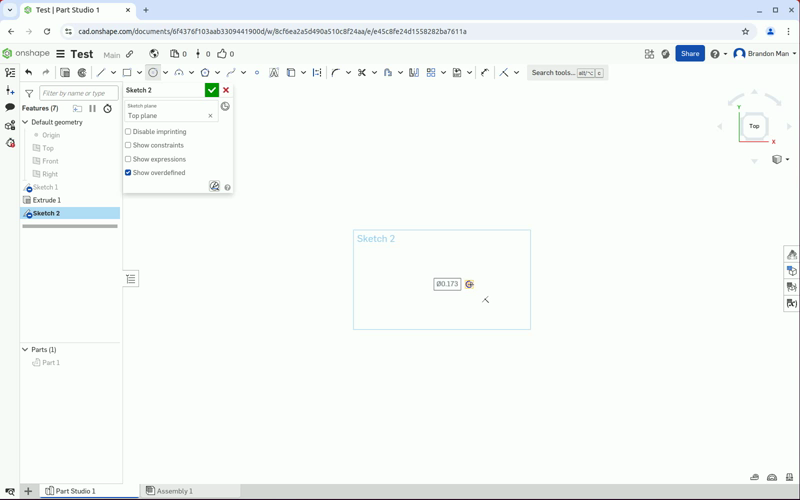
scroll(-6)
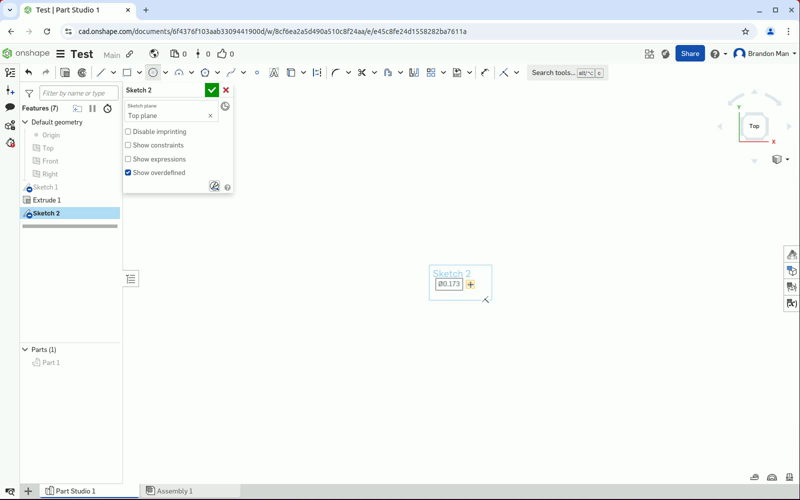
key(esc)
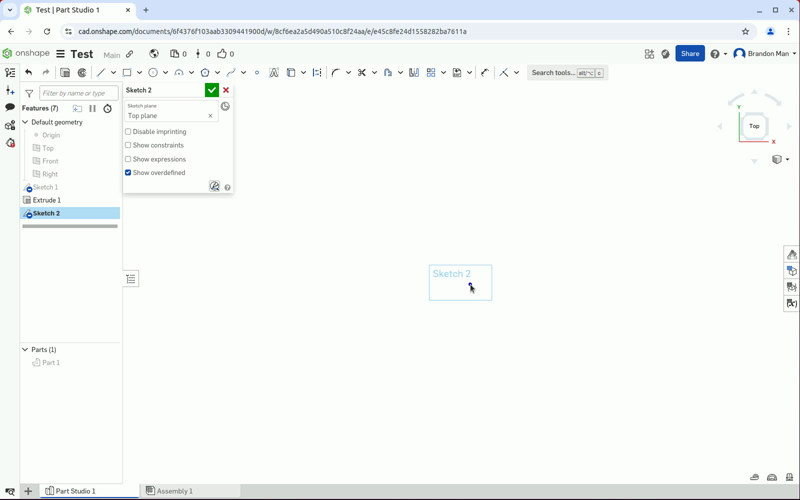
mouse_move(469, 283)
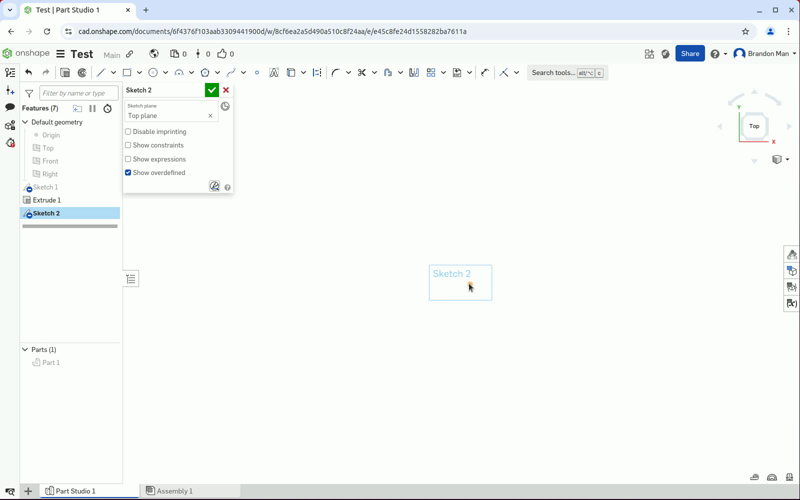
scroll(6)
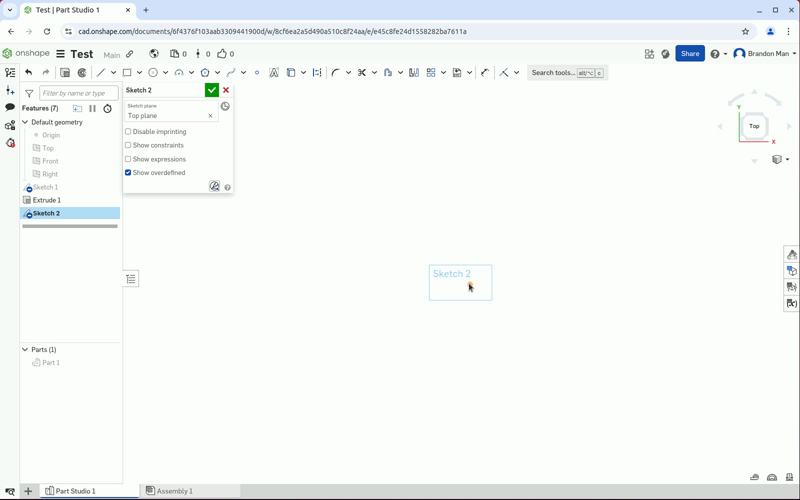
scroll(6)
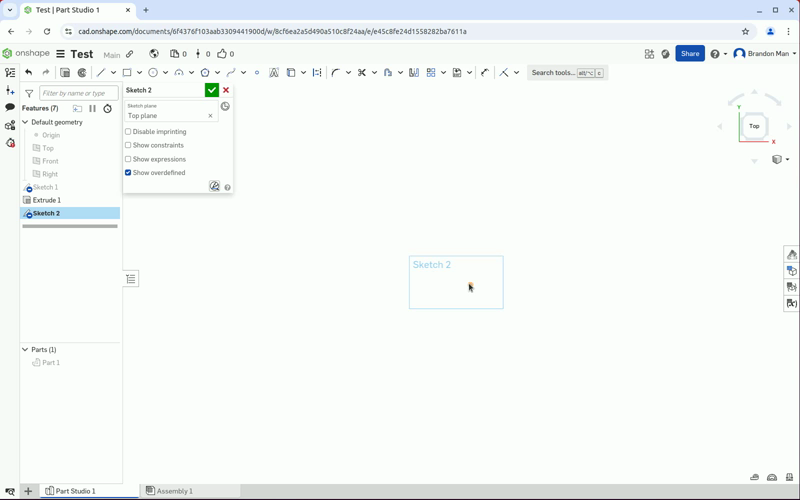
scroll(6)
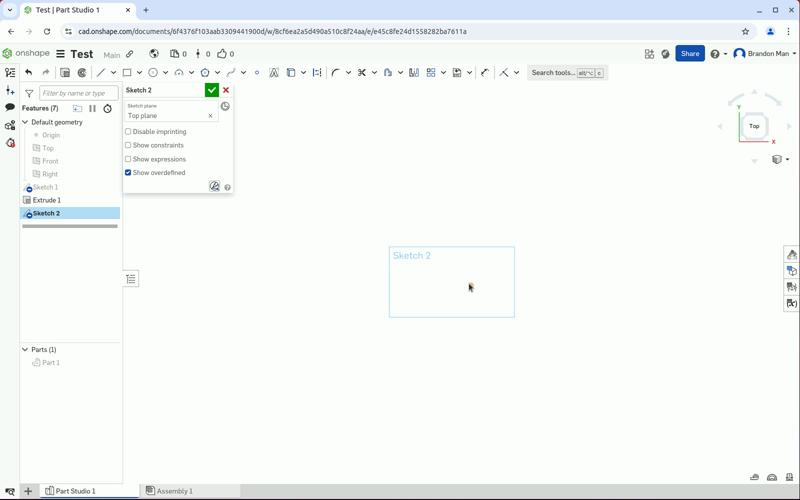
scroll(6)
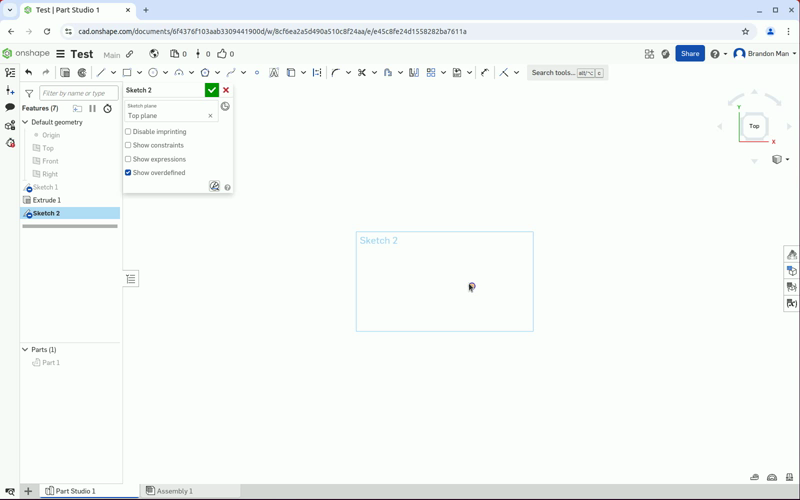
scroll(6)
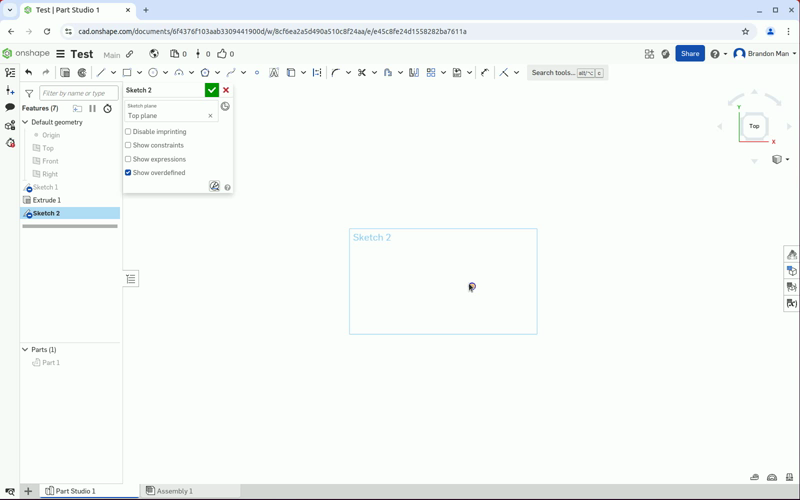
scroll(6)
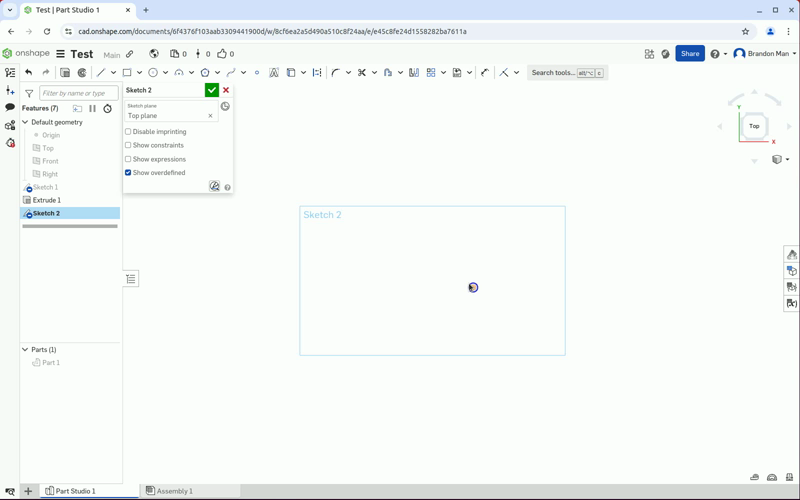
scroll(6)
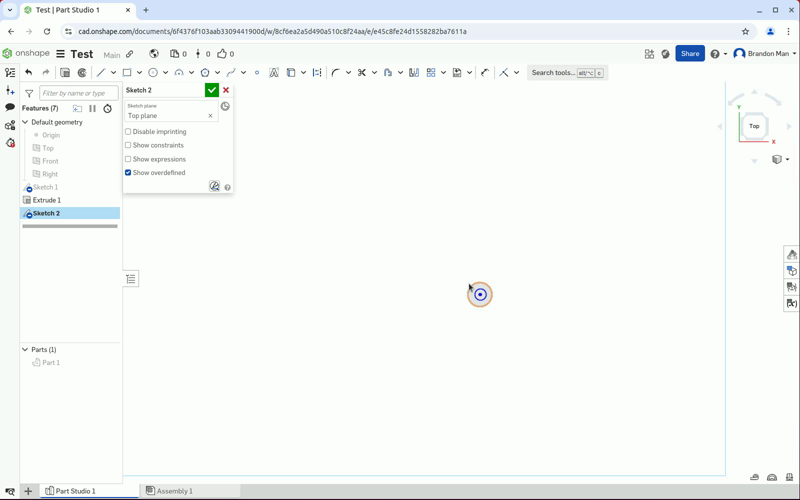
click(469, 283)
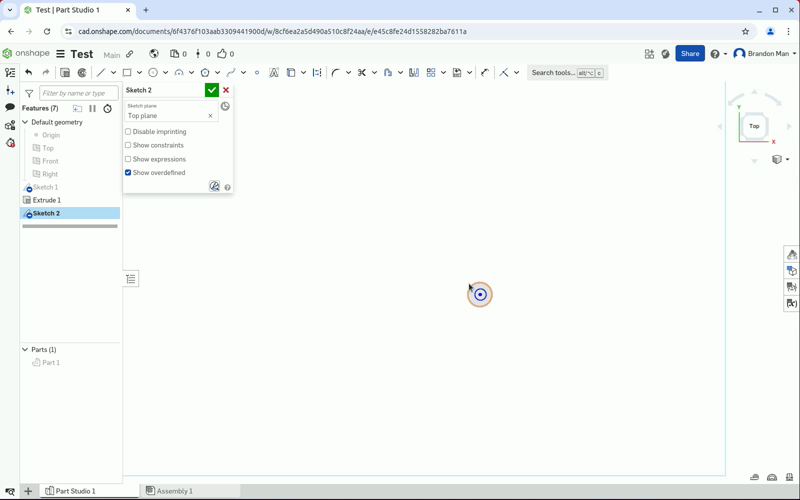
scroll(-6)
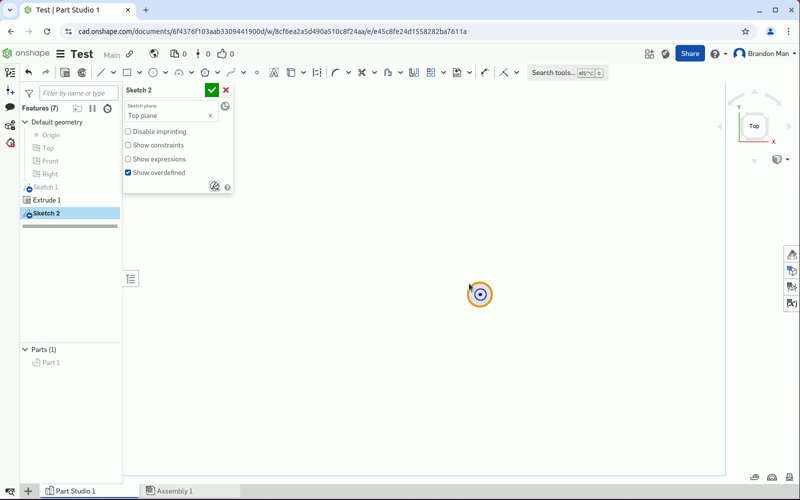
scroll(-6)
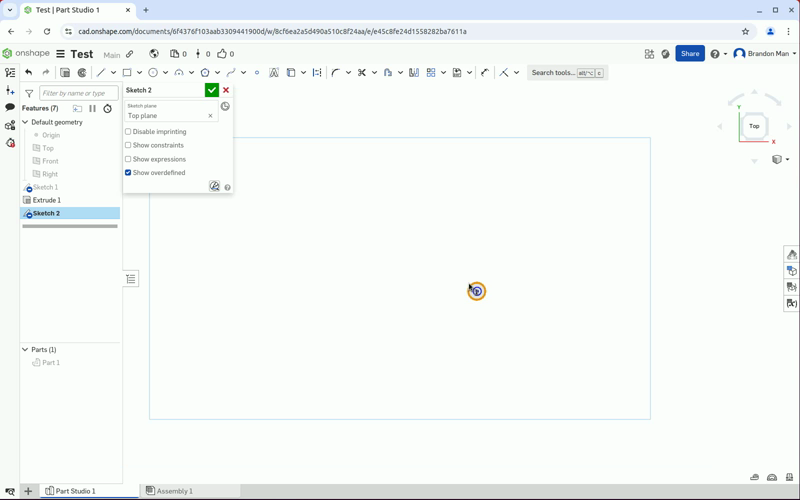
scroll(-6)
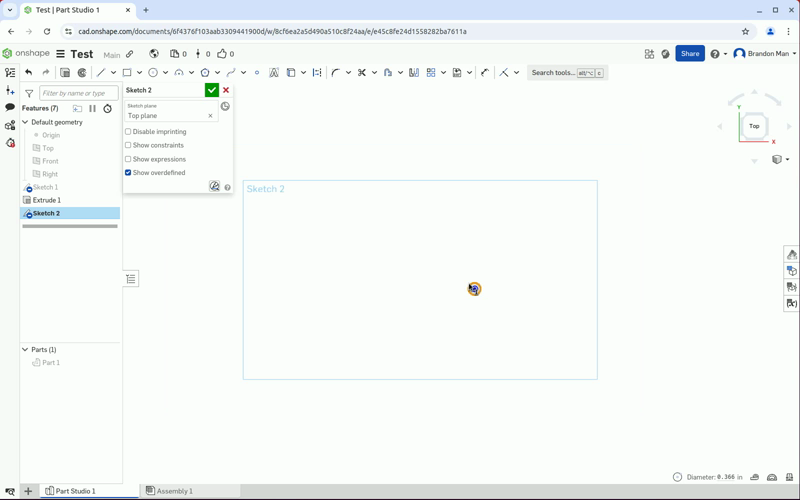
scroll(-6)
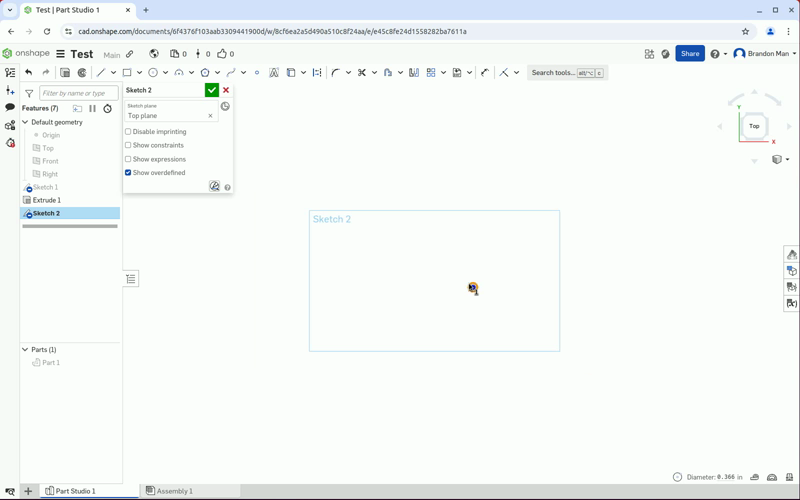
scroll(-6)
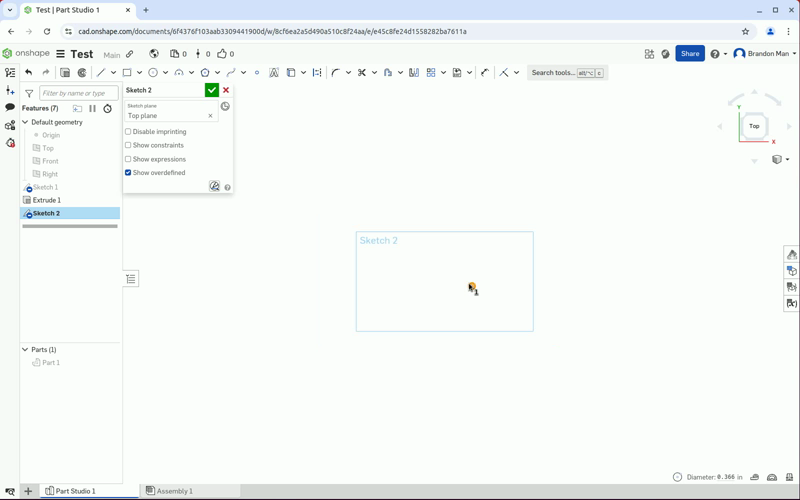
scroll(-6)
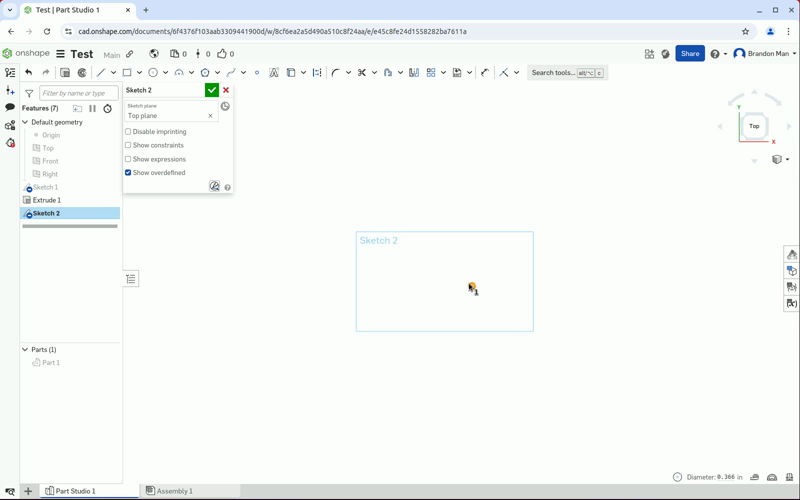
scroll(-6)
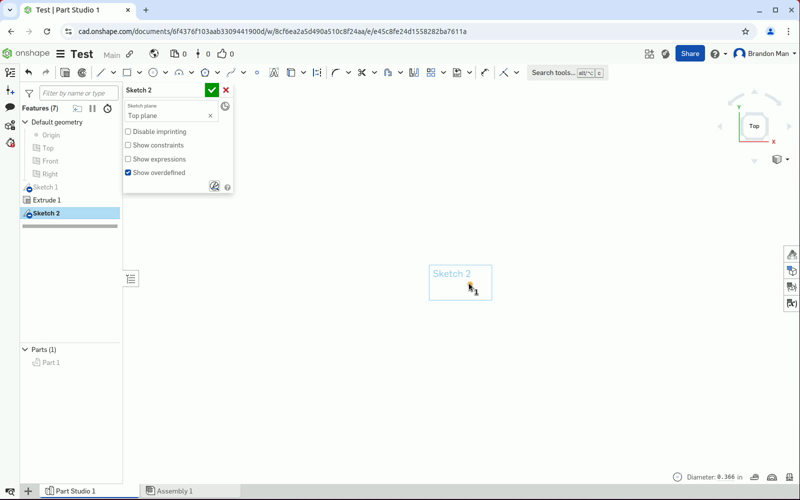
mouse_move(73, 352)
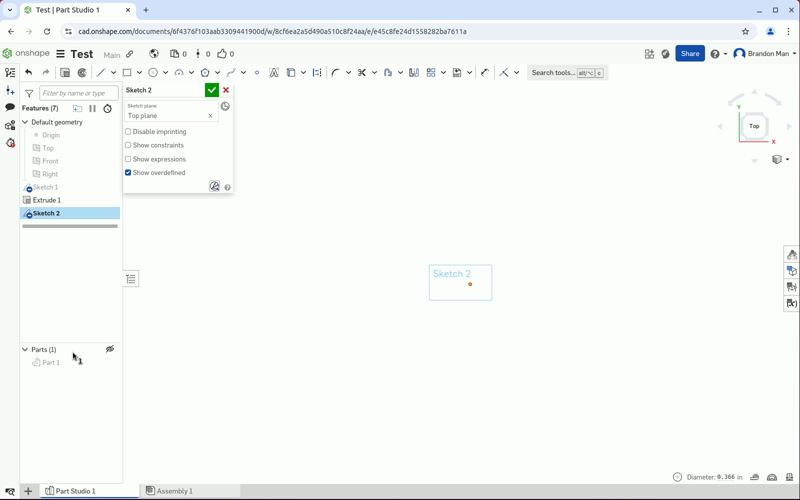
key(shift+y)
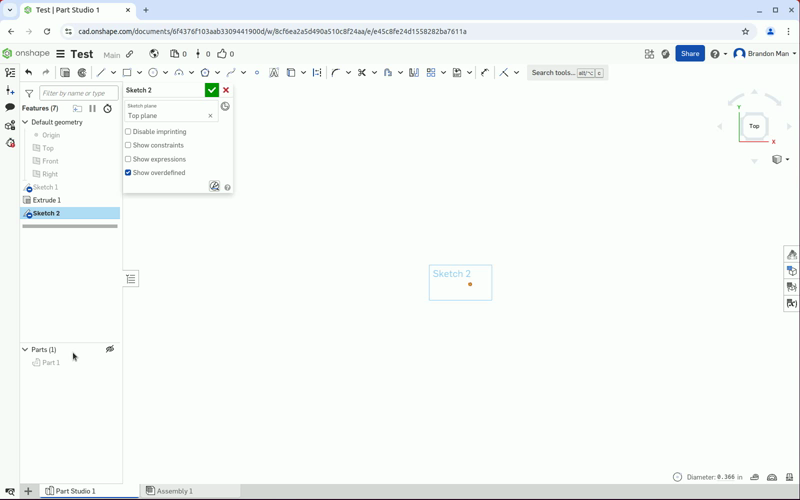
key(shift+e)
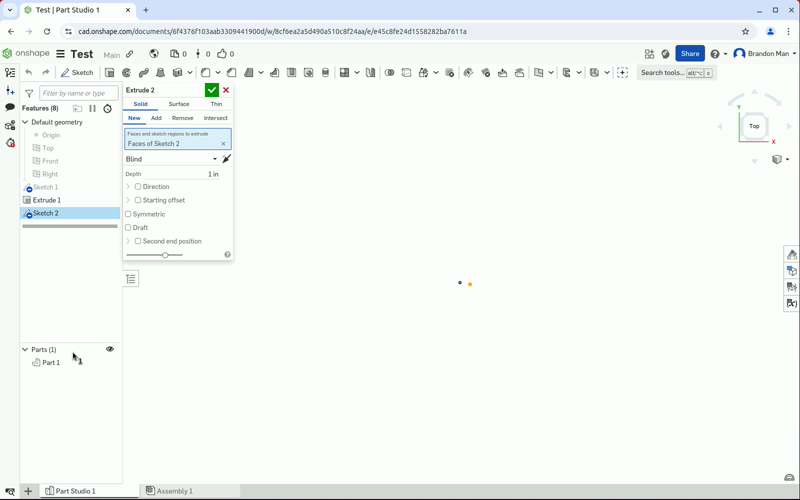
mouse_move(143, 106)
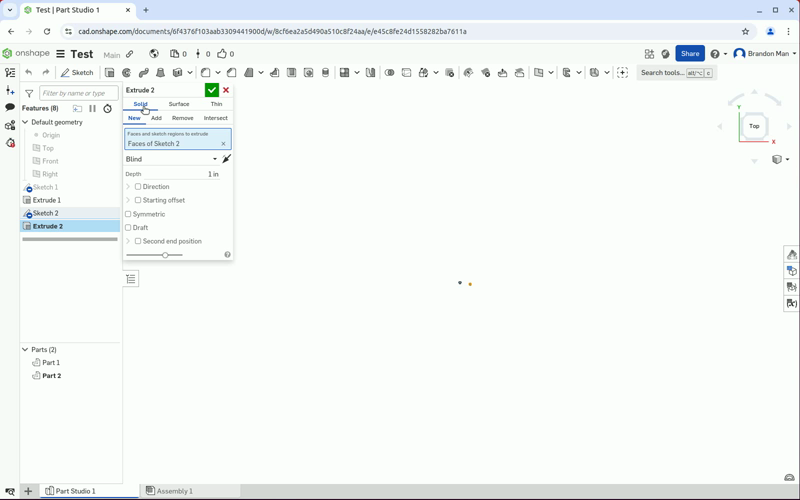
click(143, 106)
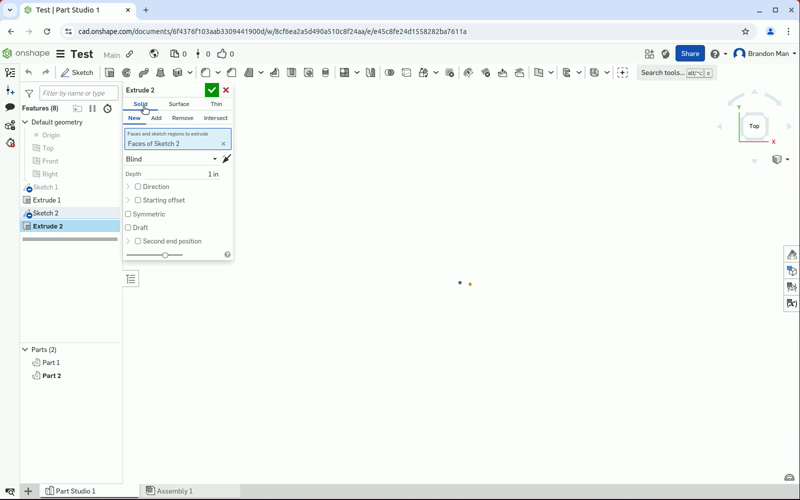
mouse_move(137, 120)
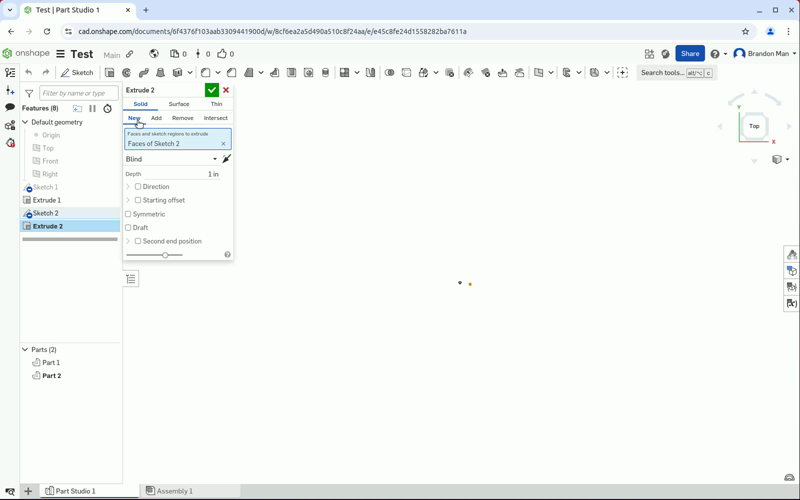
click(137, 120)
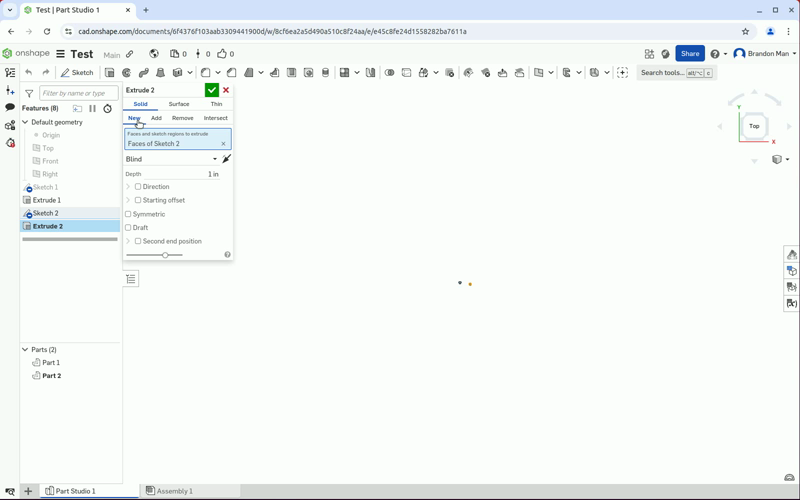
key(tab, 4)
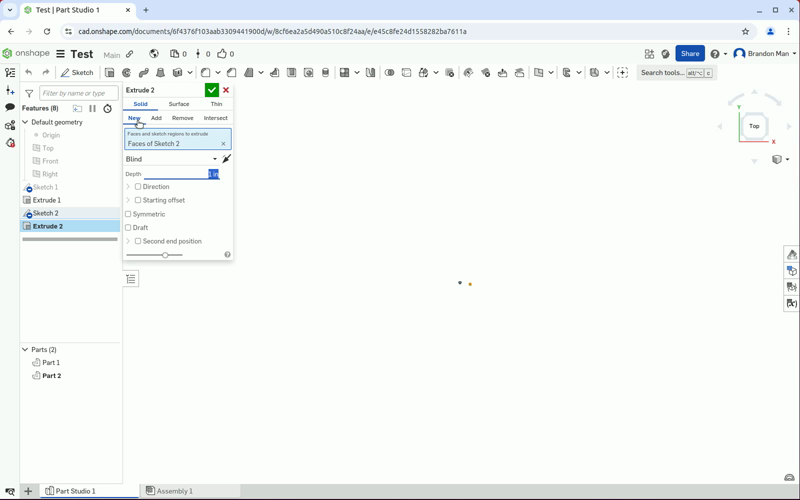
text(23.108)
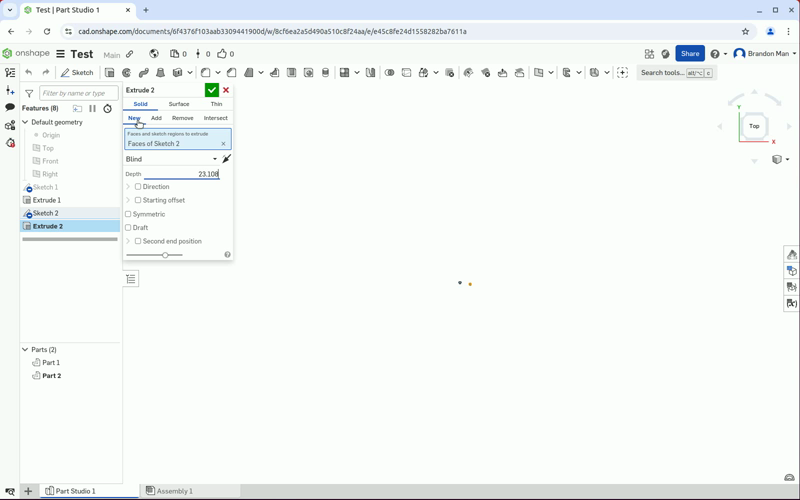
key(enter)
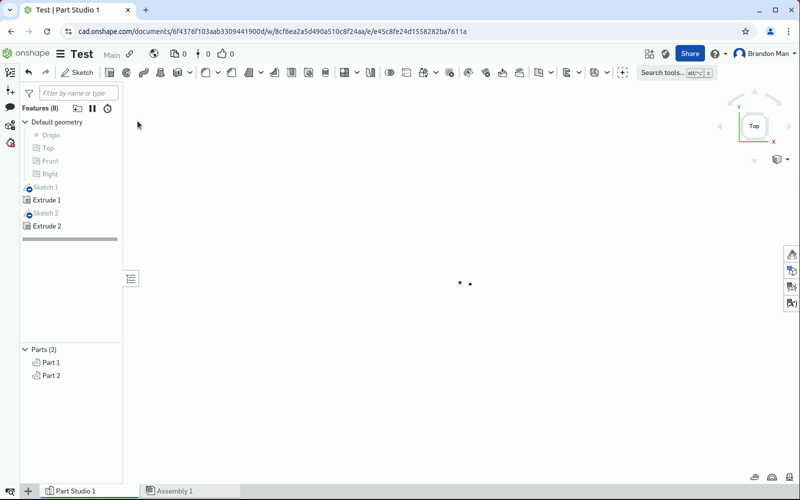
key(shift+h)
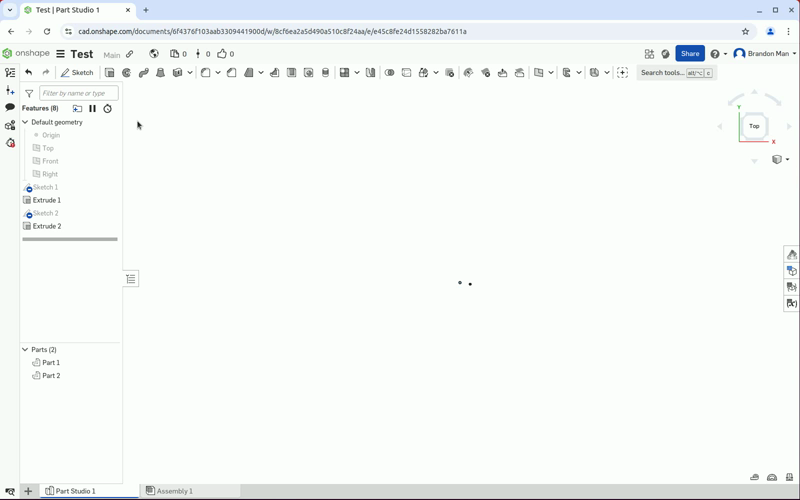
key(shift+h)
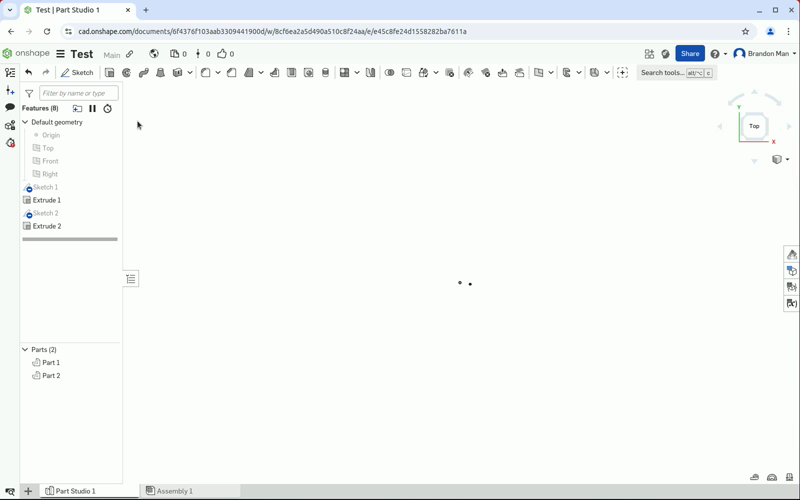
mouse_move(73, 189)
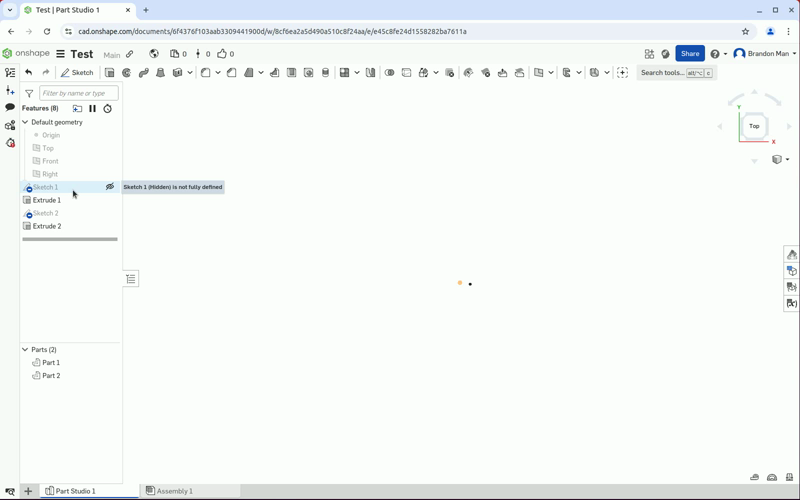
click(73, 189)
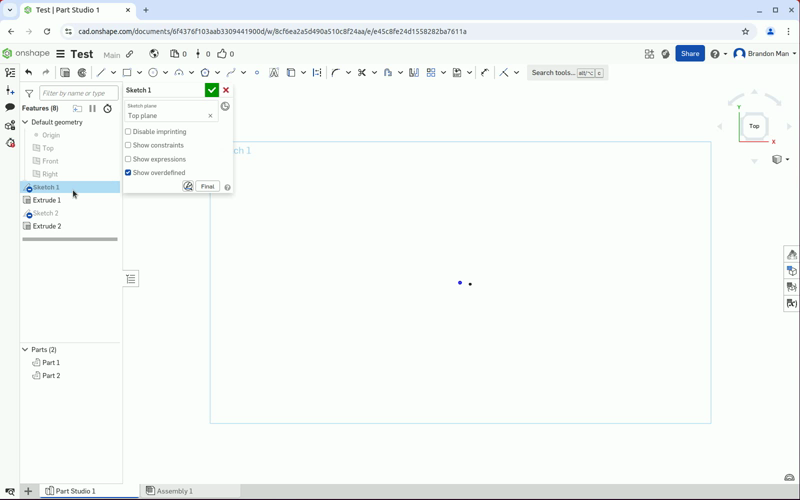
mouse_move(229, 92)
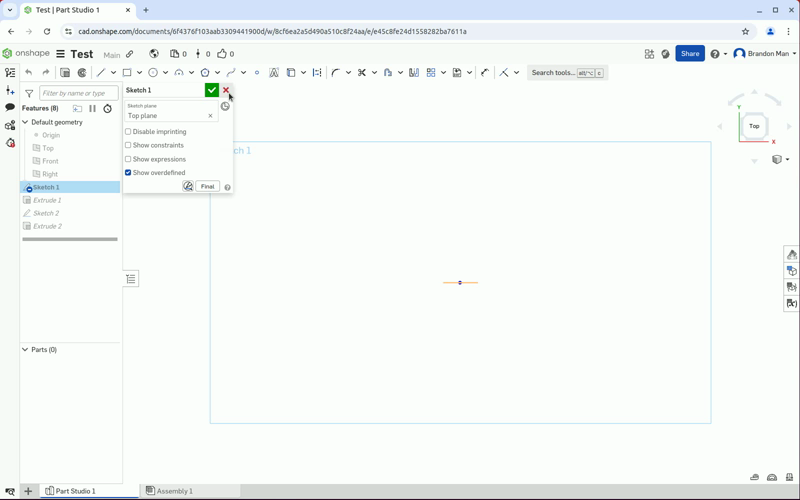
click(229, 92)
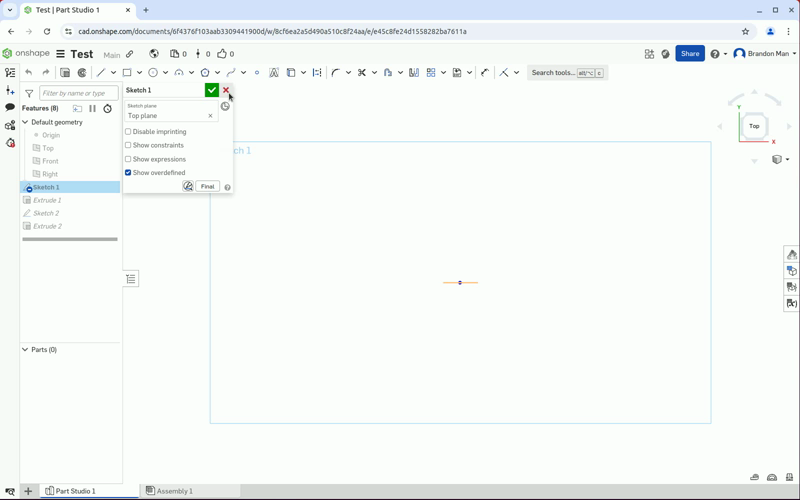
key(shift+s)
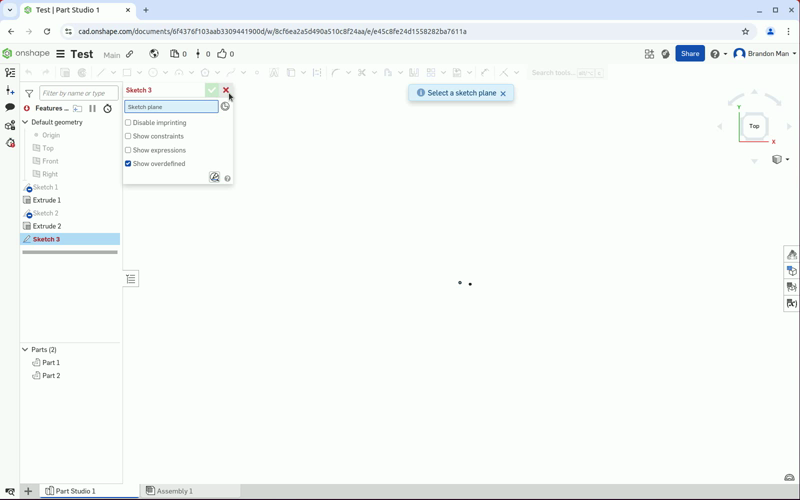
mouse_move(73, 150)
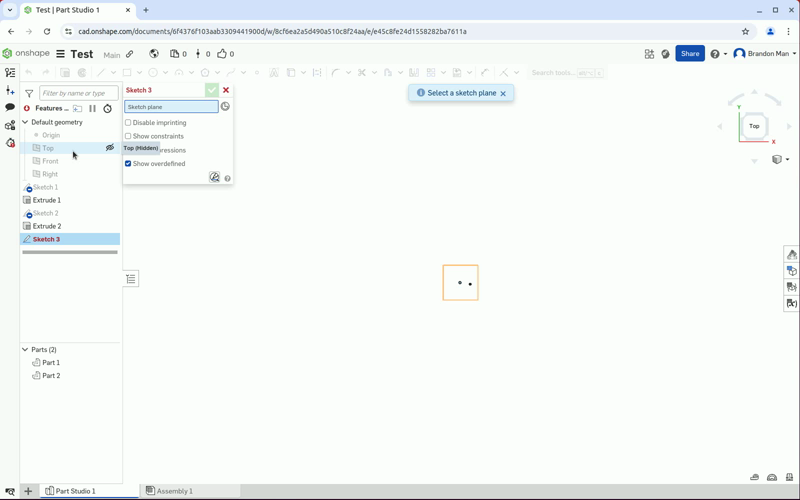
click(73, 150)
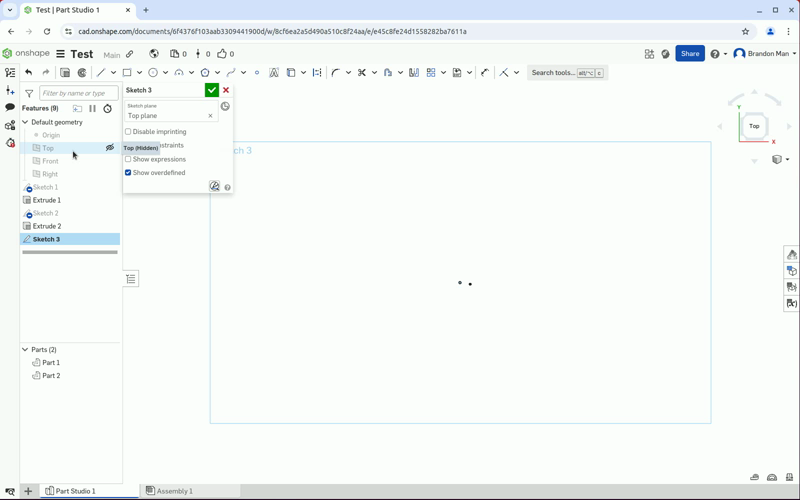
mouse_move(73, 352)
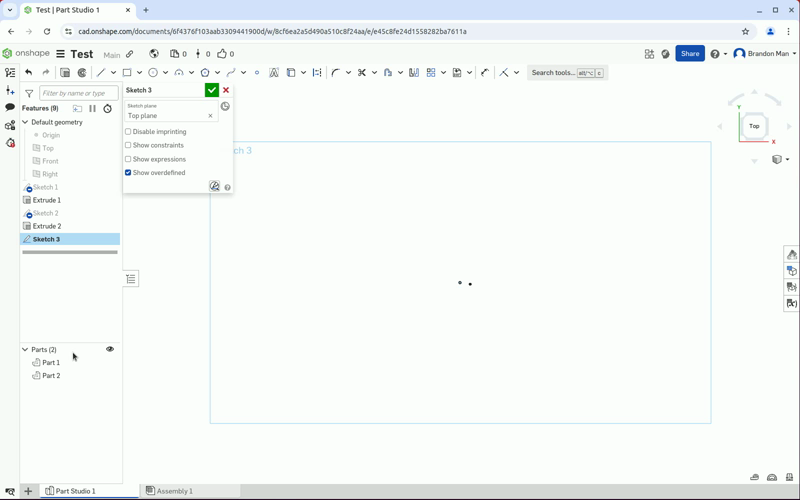
key(y)
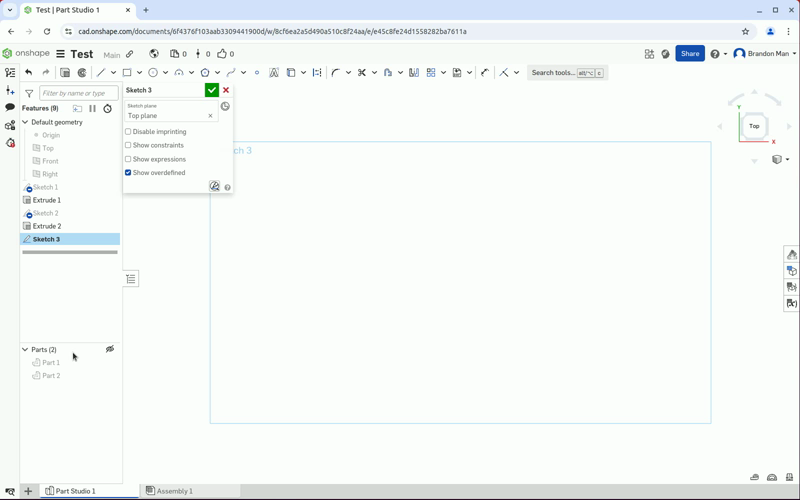
key(c)
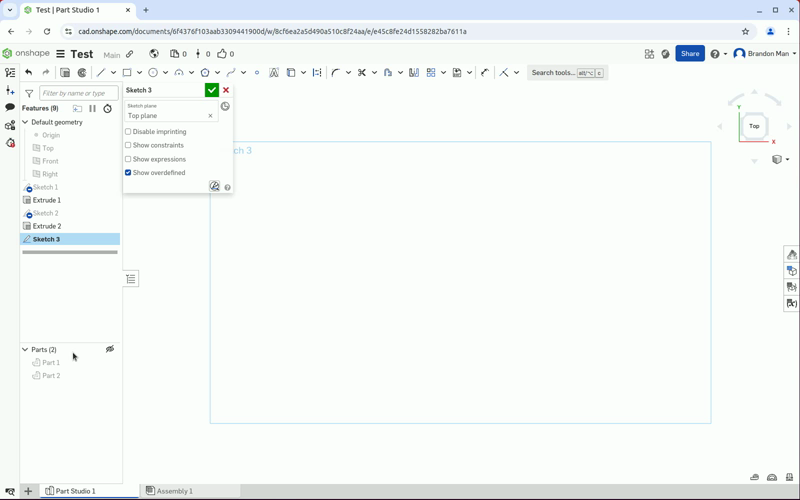
key_down(shift)
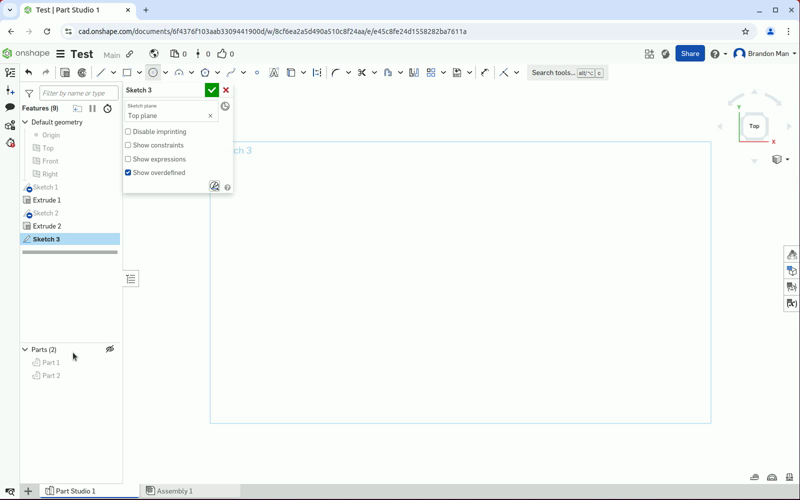
mouse_move(468, 279)
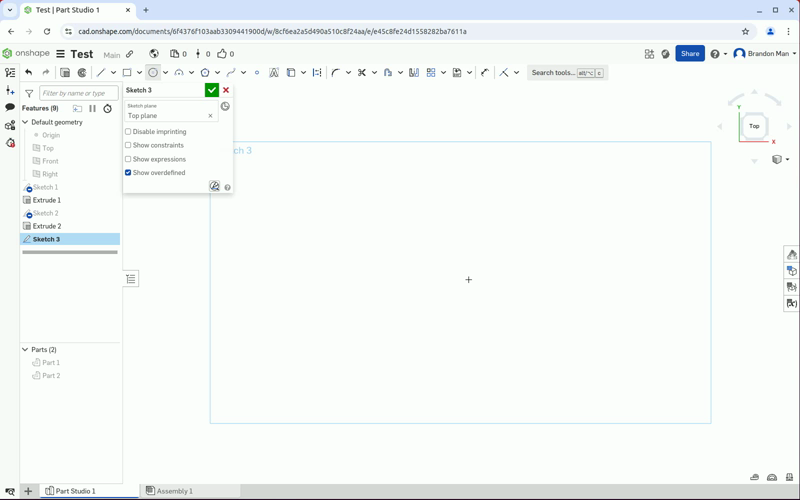
click(468, 279)
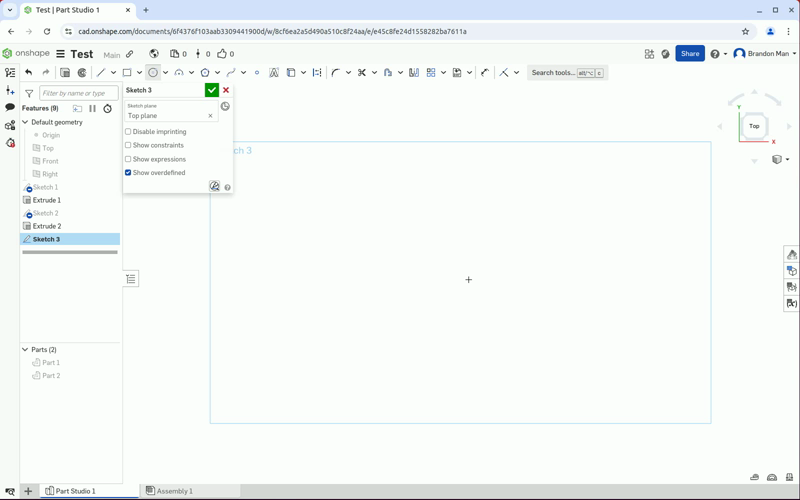
key_up(shift)
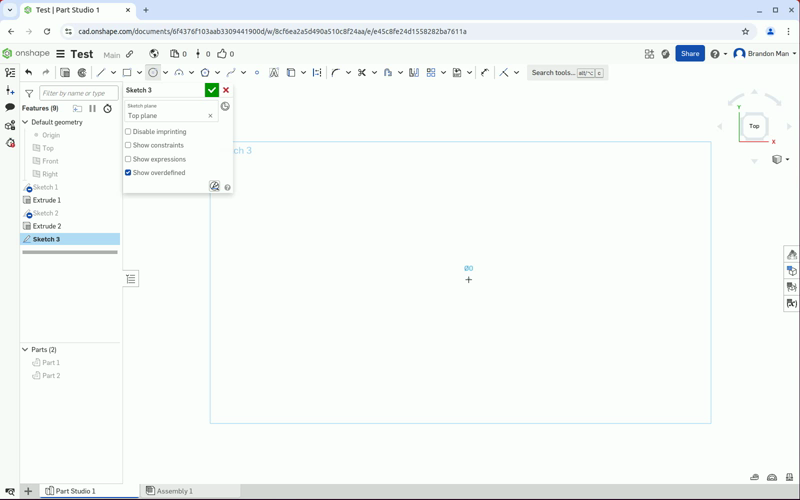
mouse_move(470, 279)
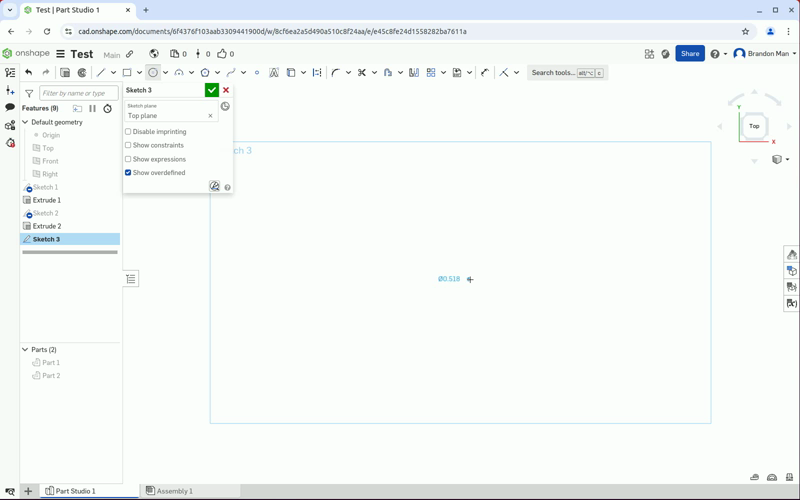
scroll(6)
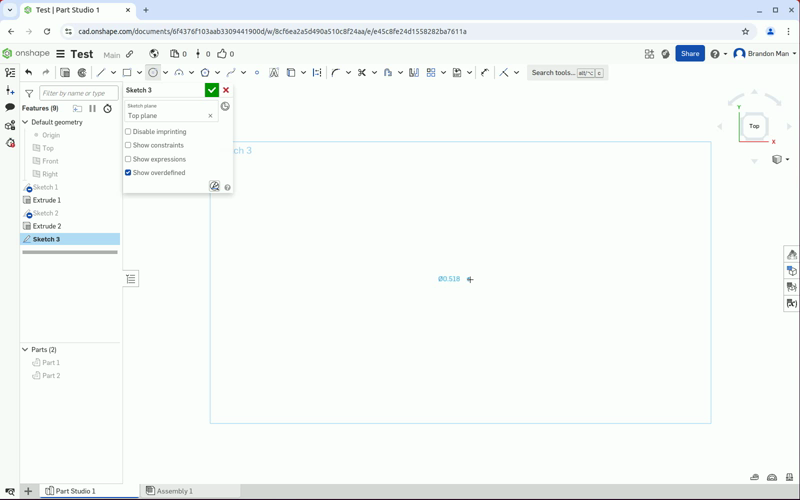
scroll(6)
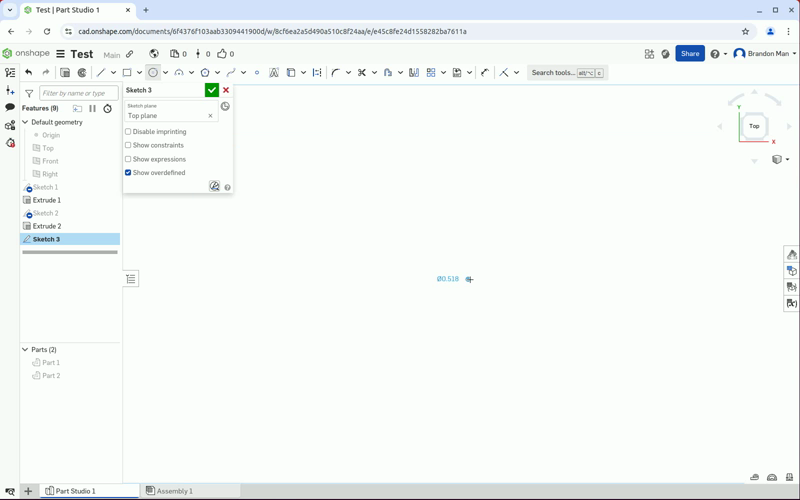
scroll(6)
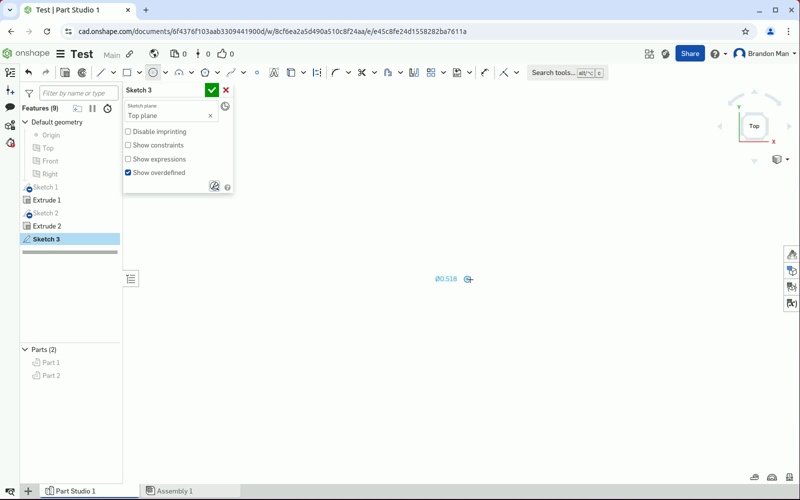
scroll(6)
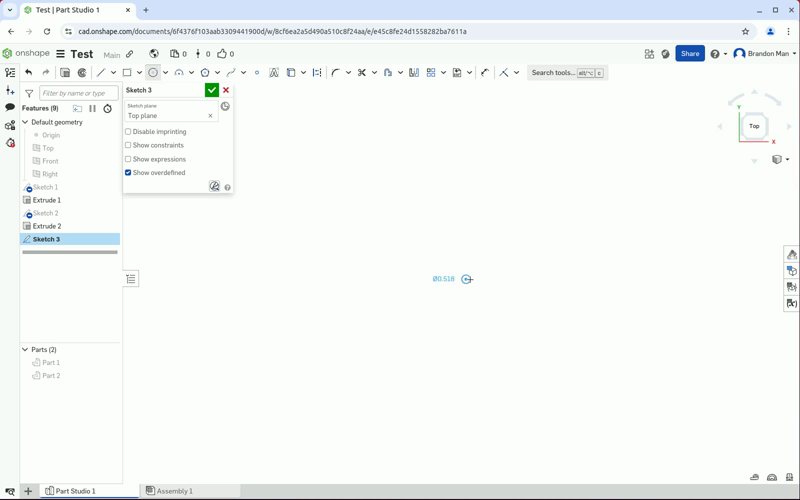
scroll(6)
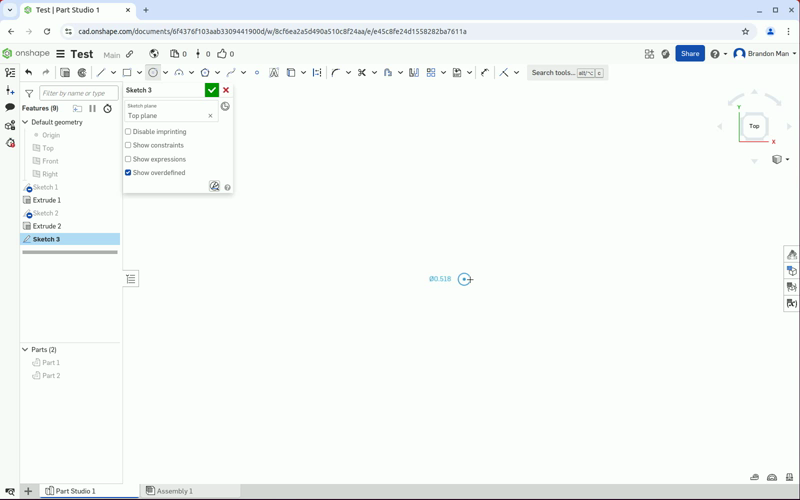
scroll(6)
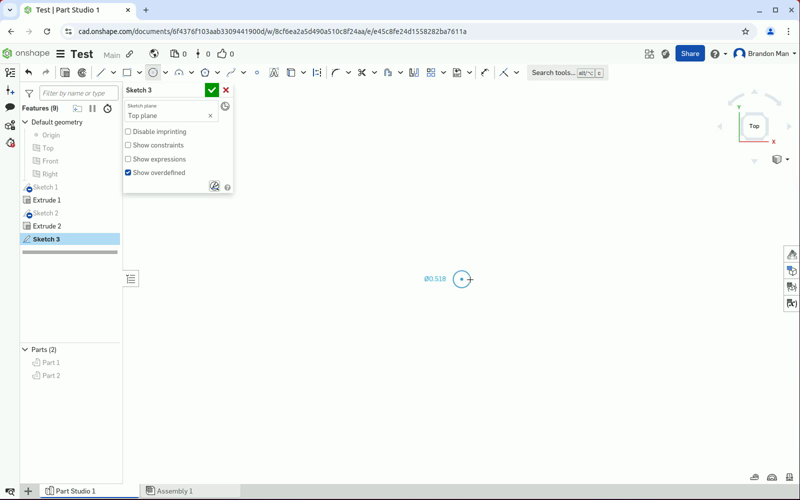
scroll(6)
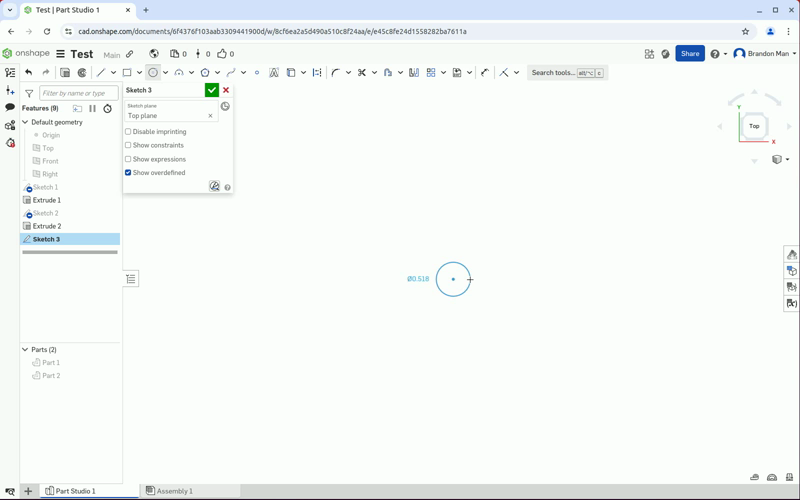
click(470, 279)
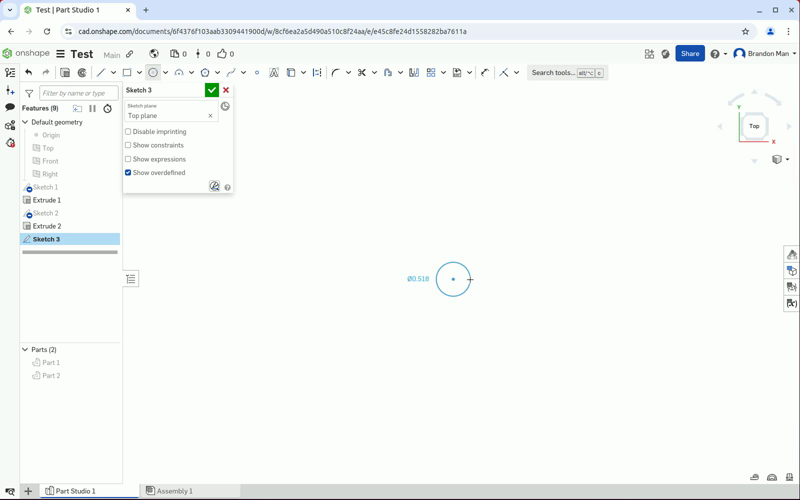
scroll(-6)
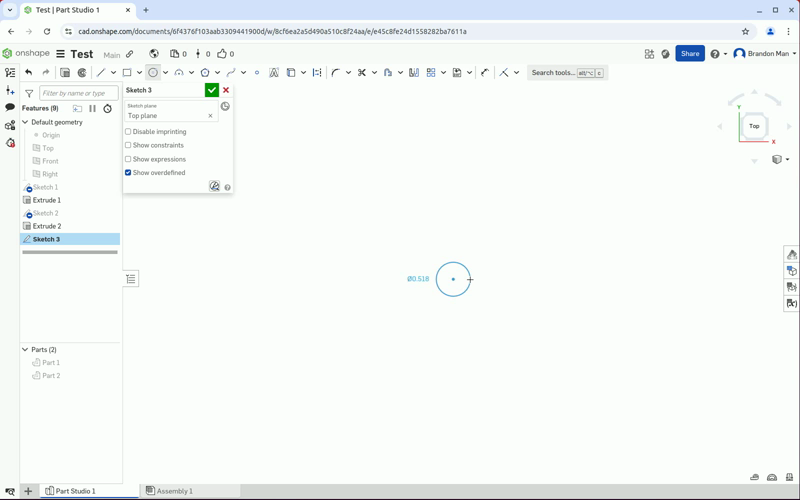
scroll(-6)
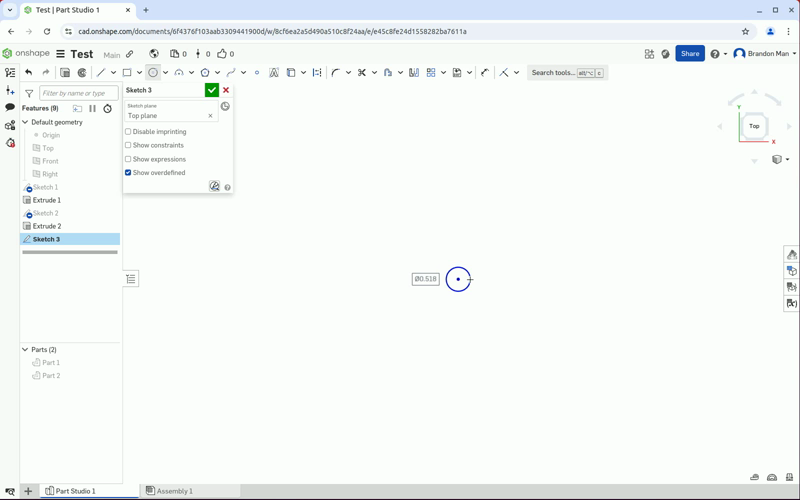
scroll(-6)
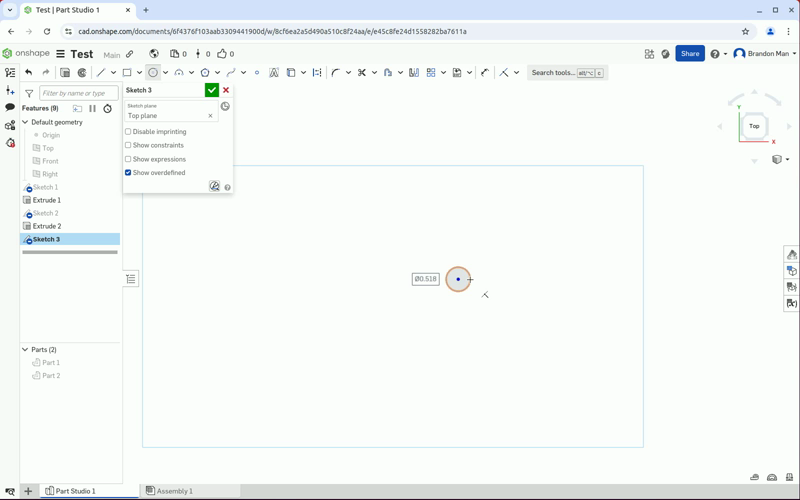
scroll(-6)
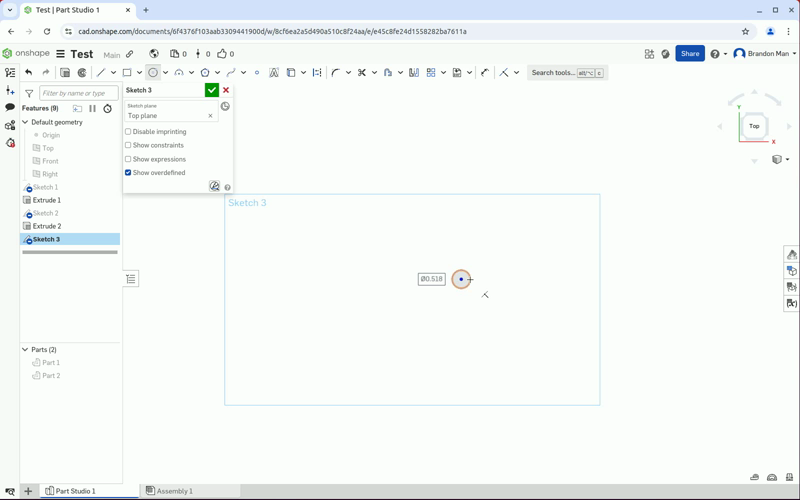
scroll(-6)
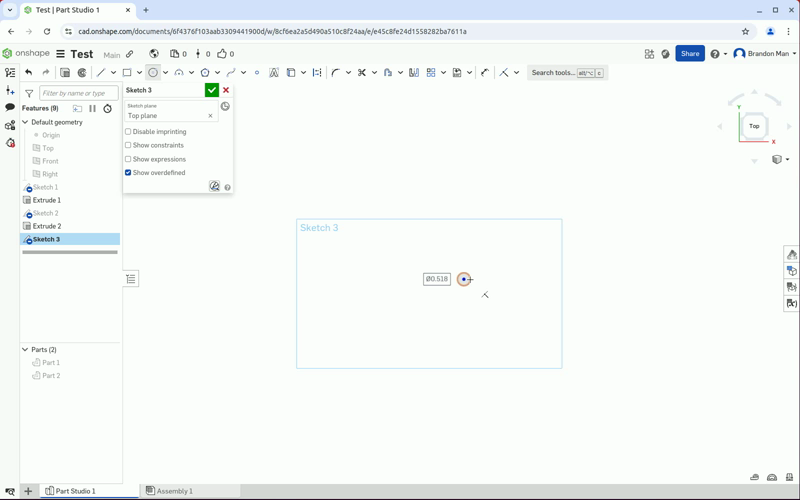
scroll(-6)
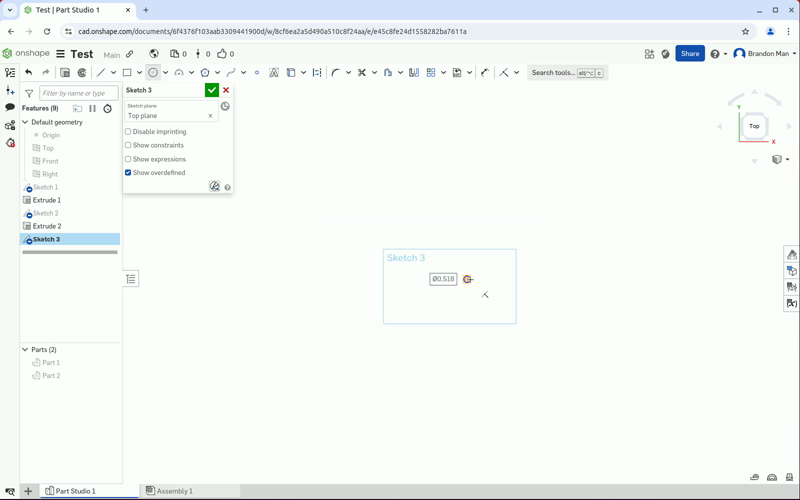
scroll(-6)
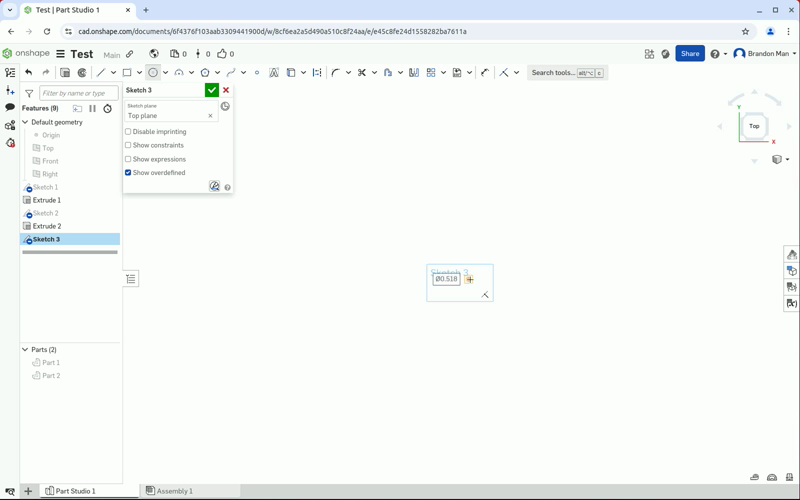
key(esc)
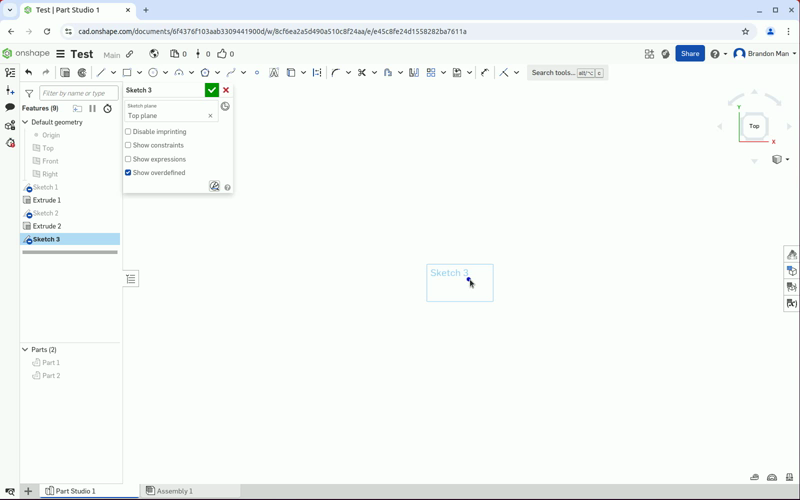
key(c)
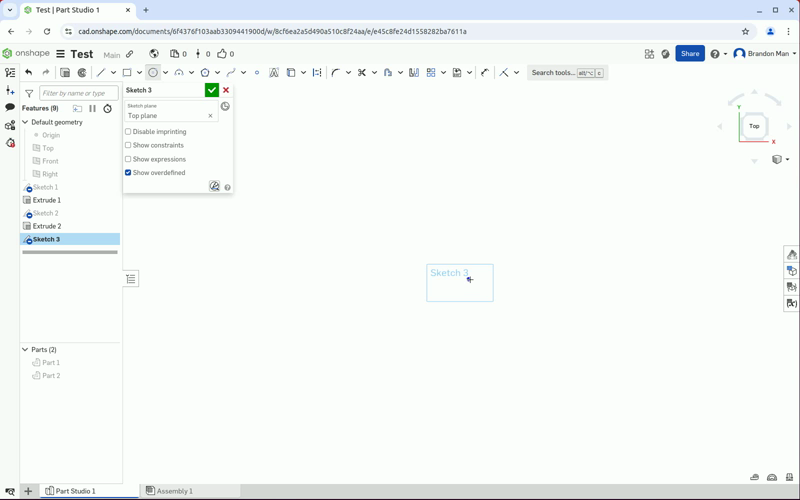
key_down(shift)
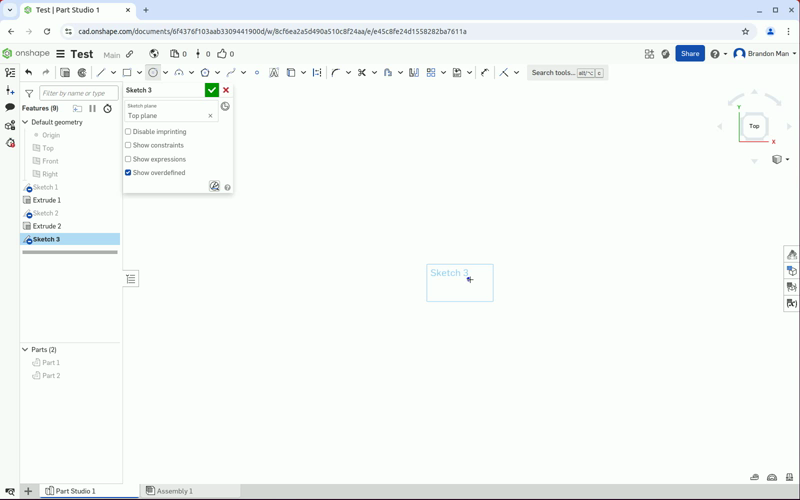
mouse_move(468, 279)
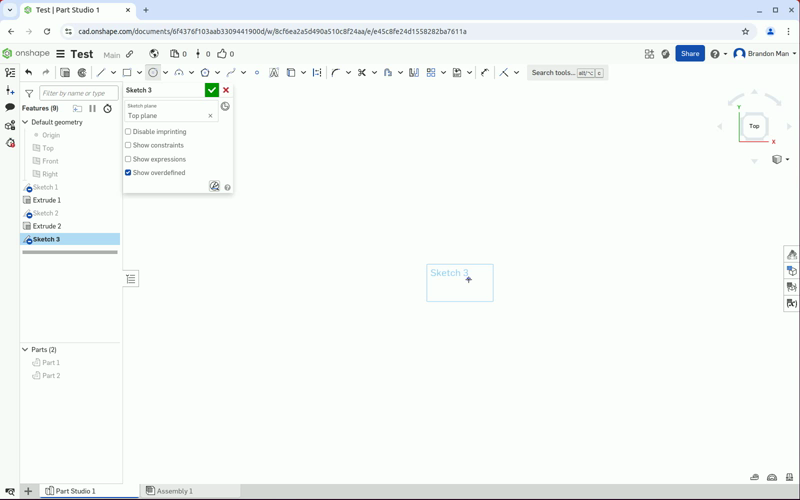
scroll(6)
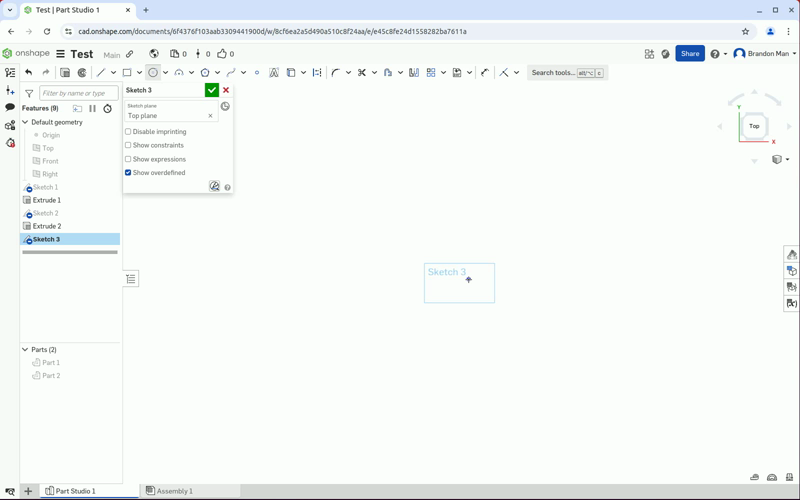
scroll(6)
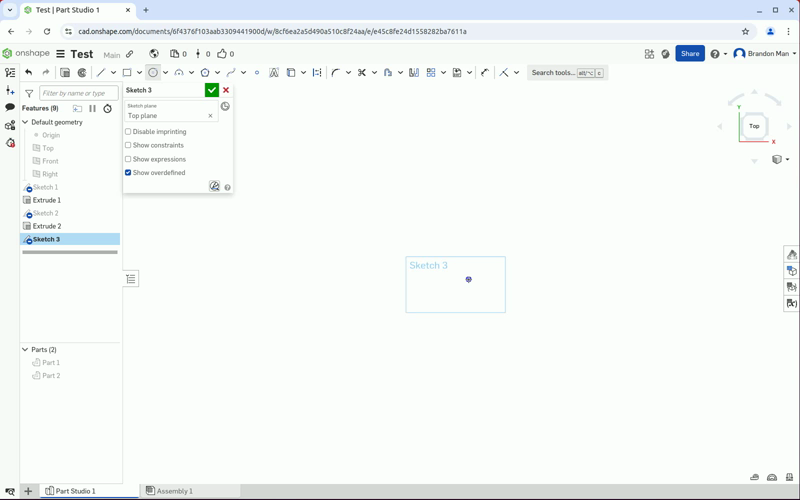
scroll(6)
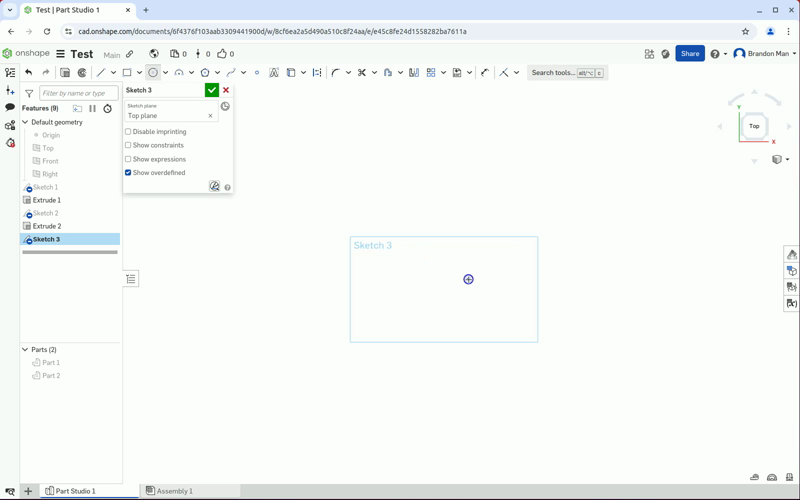
scroll(6)
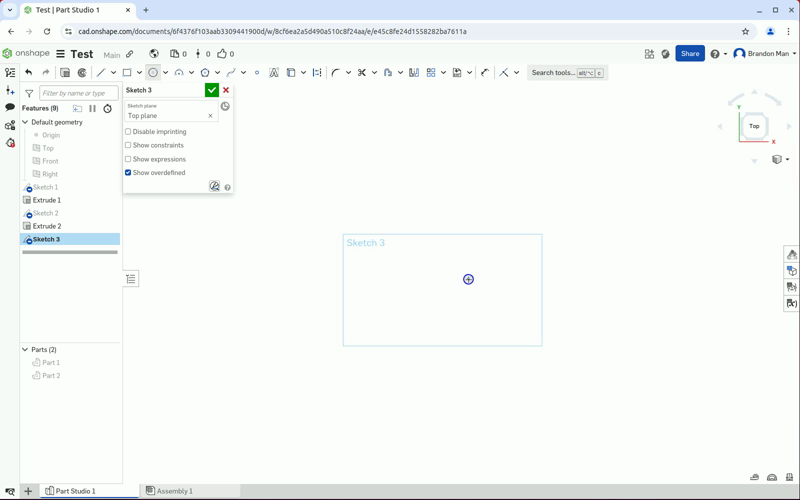
scroll(6)
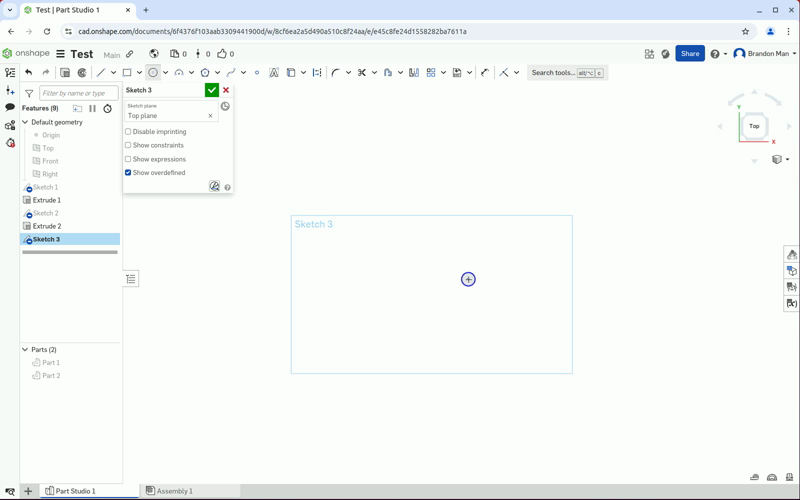
scroll(6)
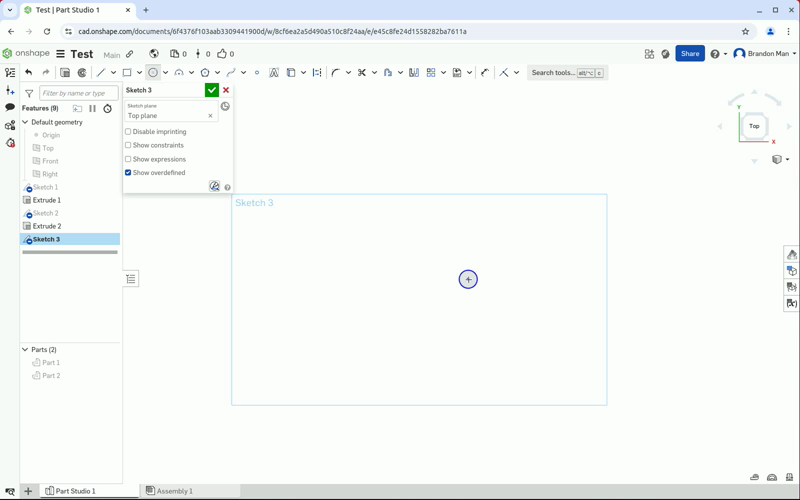
scroll(6)
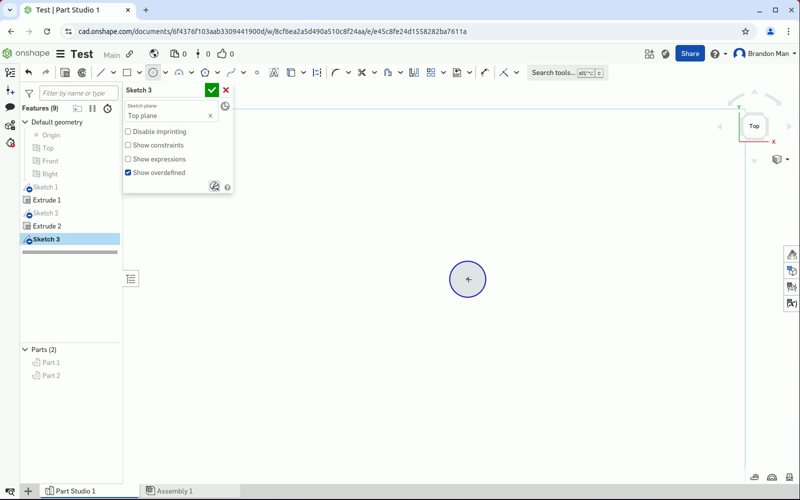
click(468, 279)
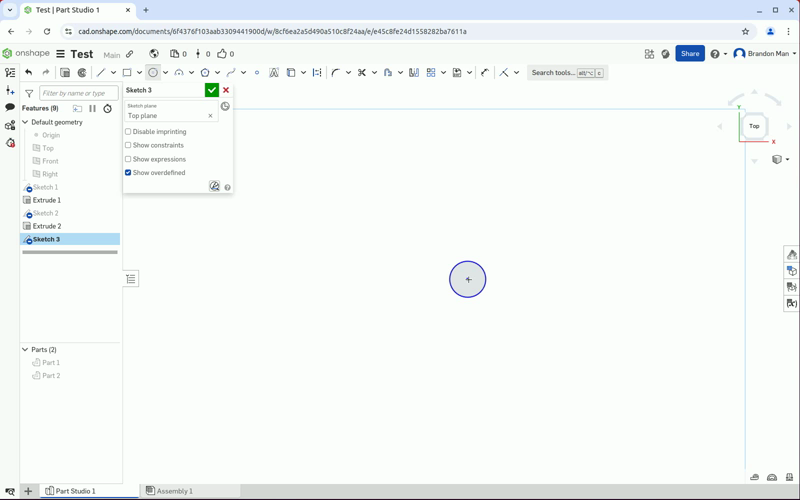
scroll(-6)
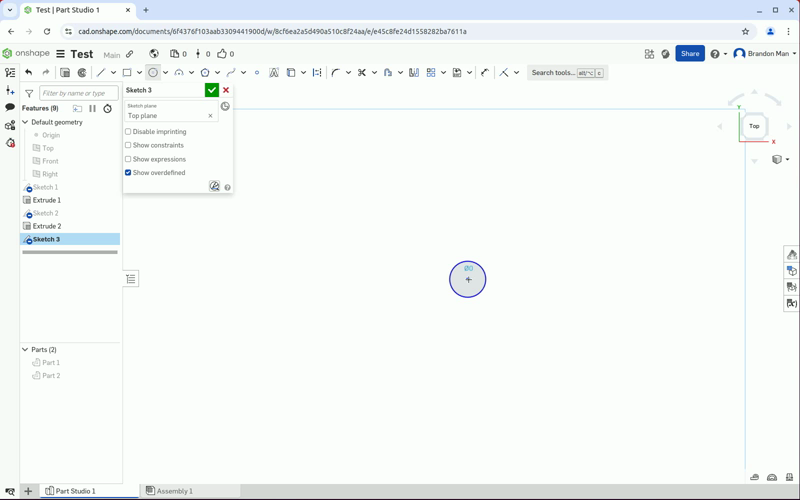
scroll(-6)
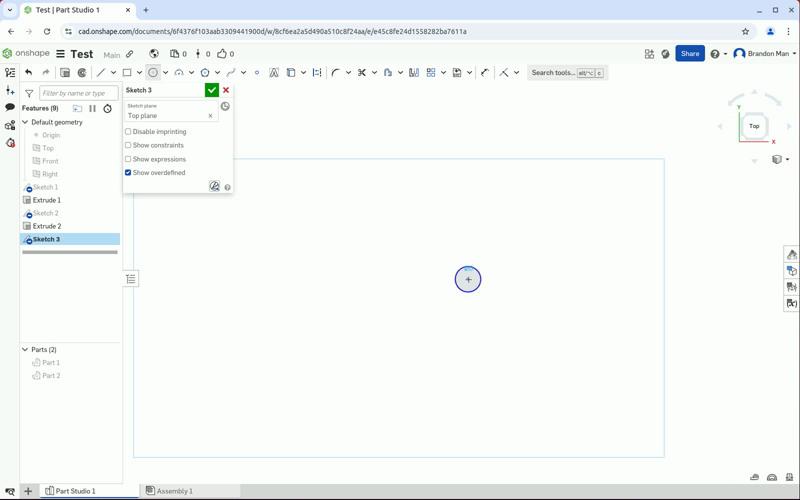
scroll(-6)
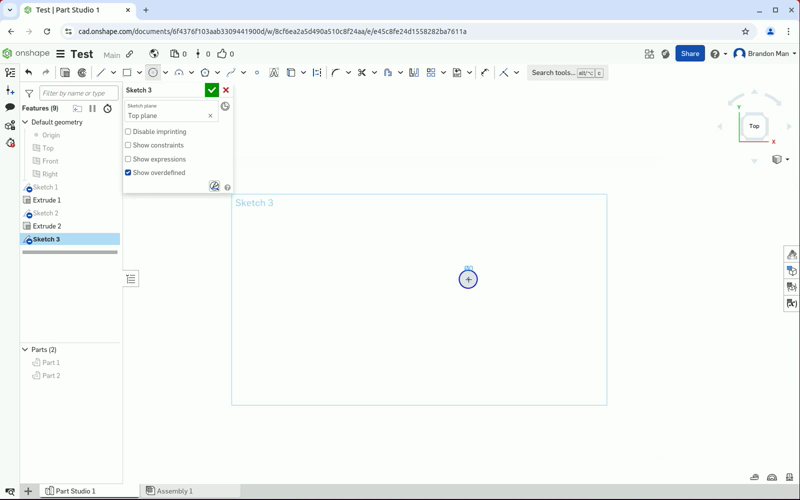
scroll(-6)
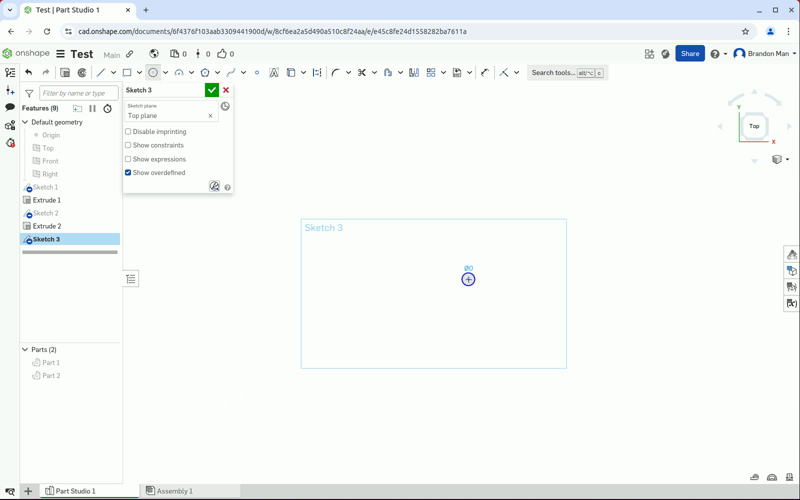
scroll(-6)
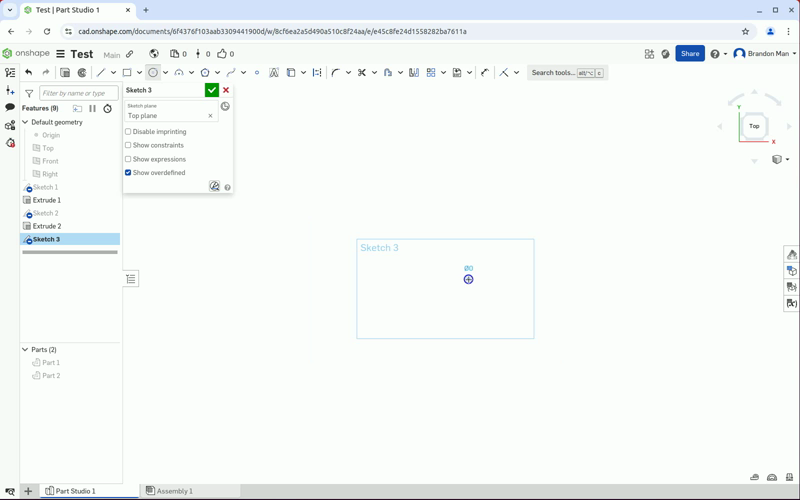
scroll(-6)
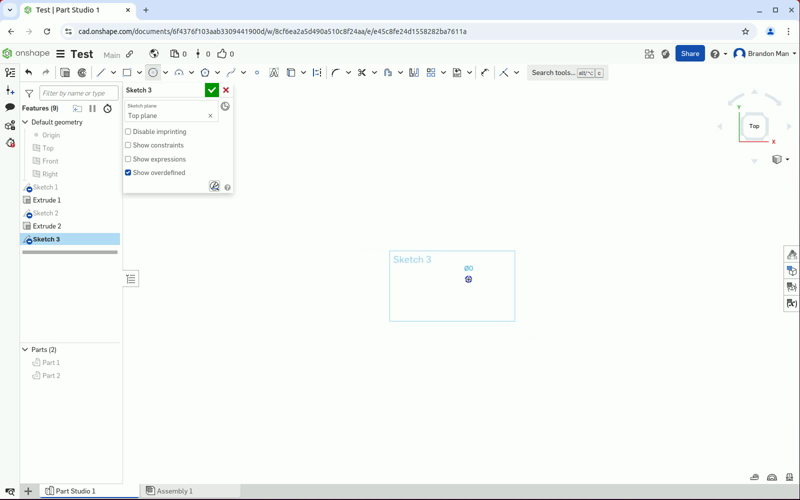
scroll(-6)
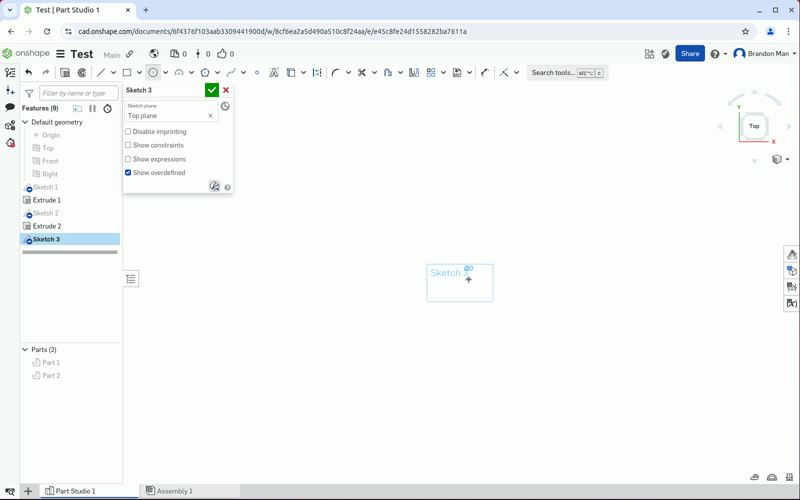
key_up(shift)
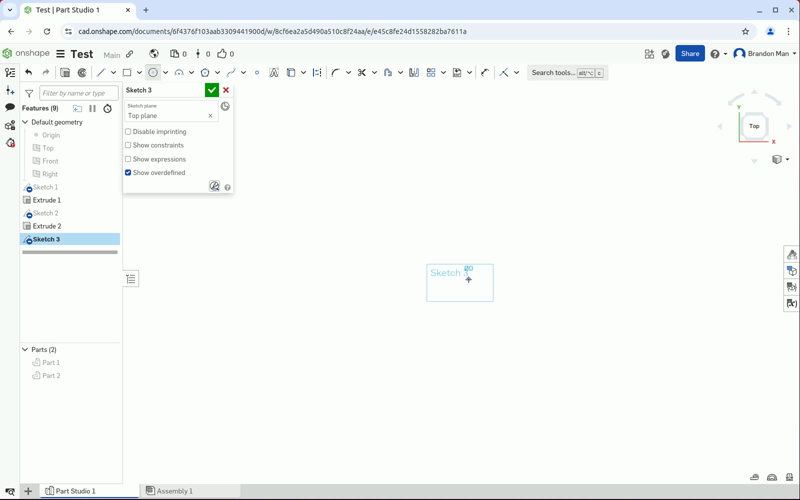
mouse_move(469, 279)
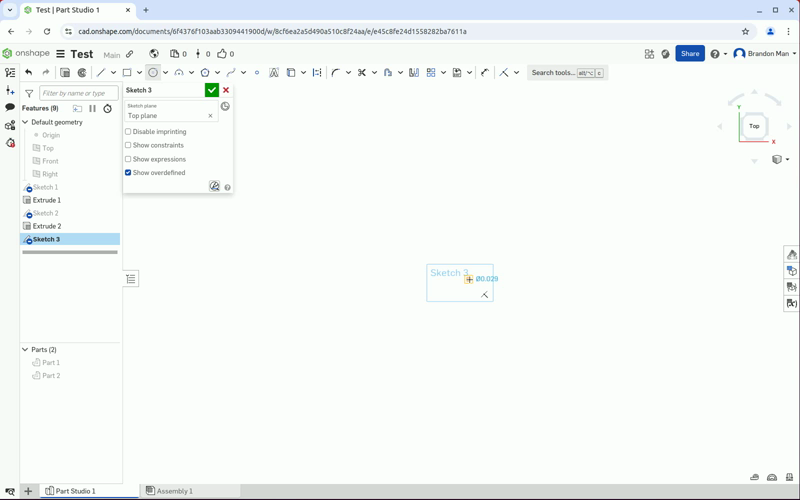
scroll(6)
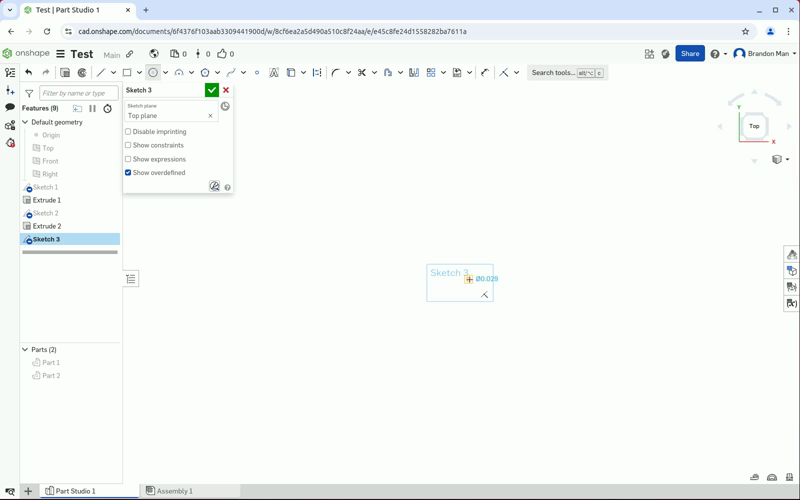
scroll(6)
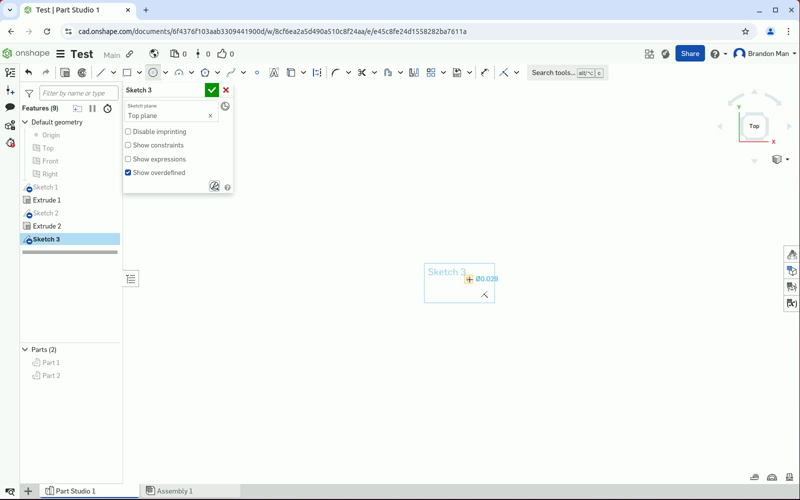
scroll(6)
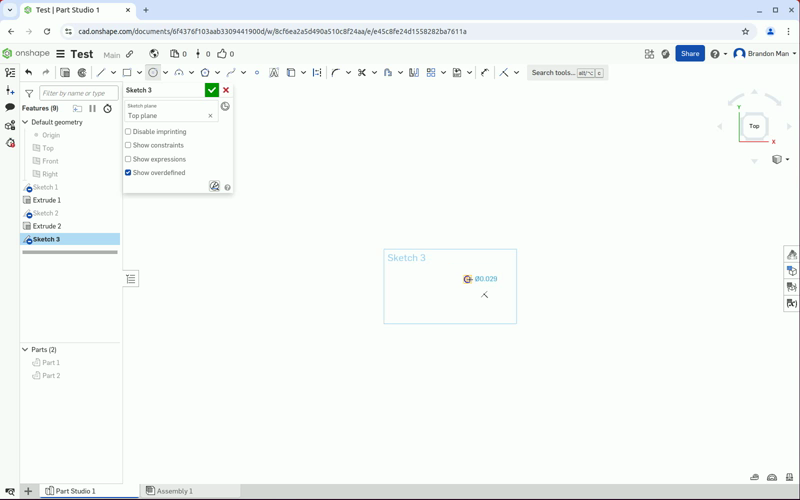
scroll(6)
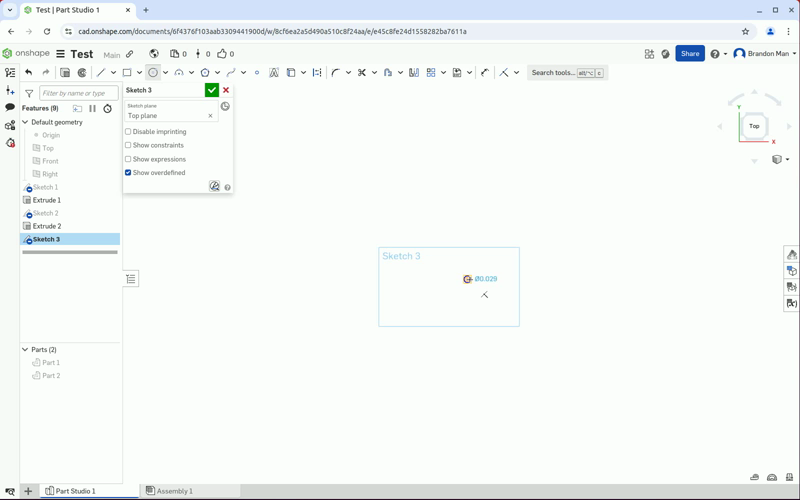
scroll(6)
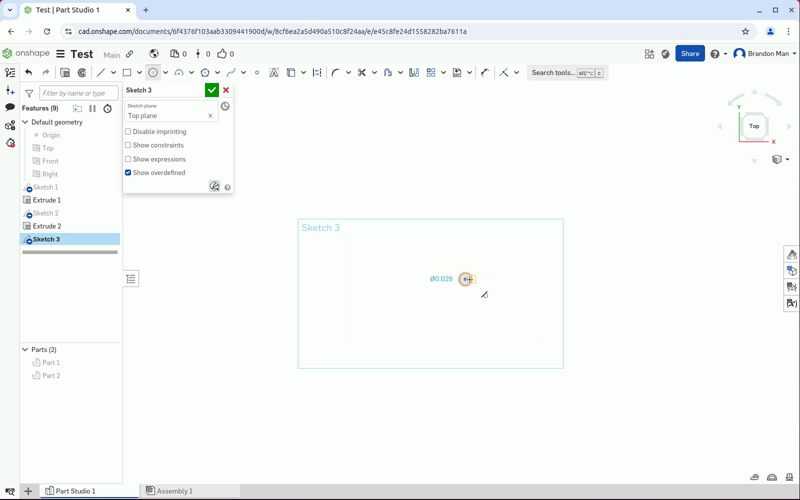
scroll(6)
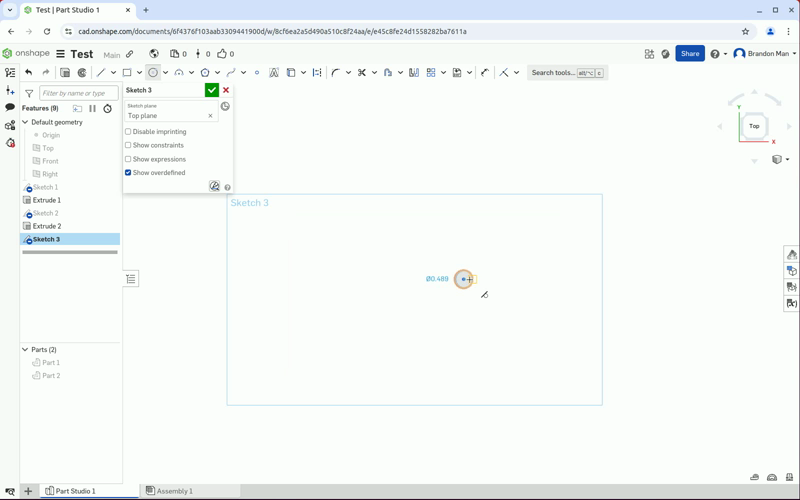
scroll(6)
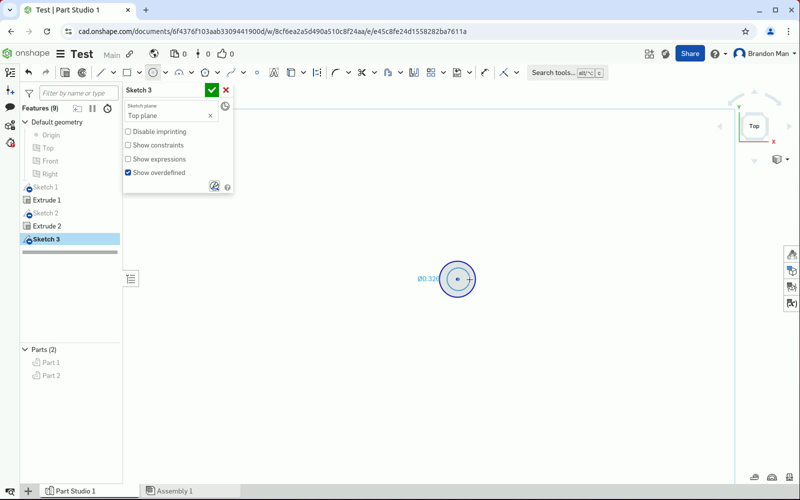
click(469, 279)
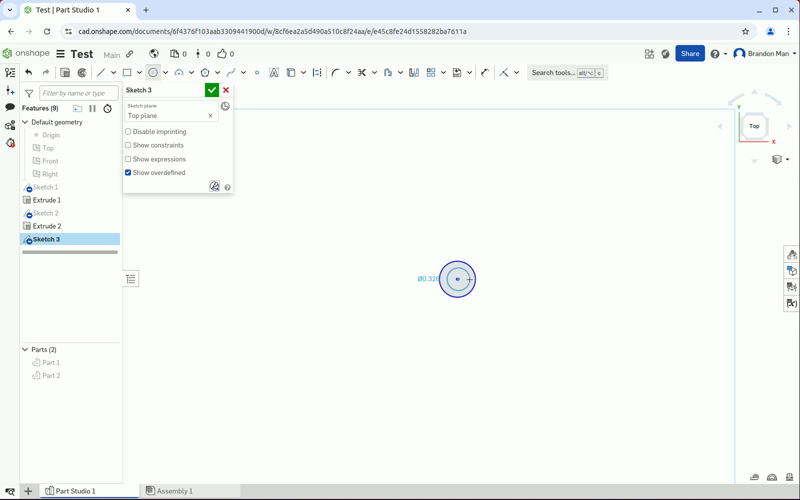
scroll(-6)
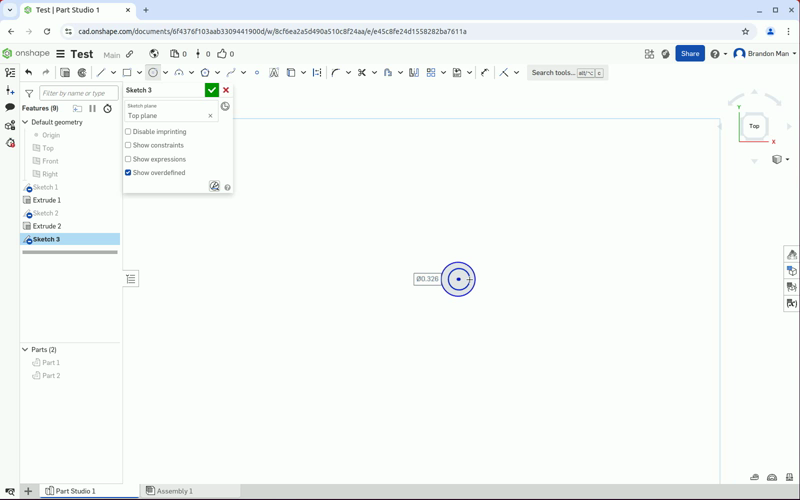
scroll(-6)
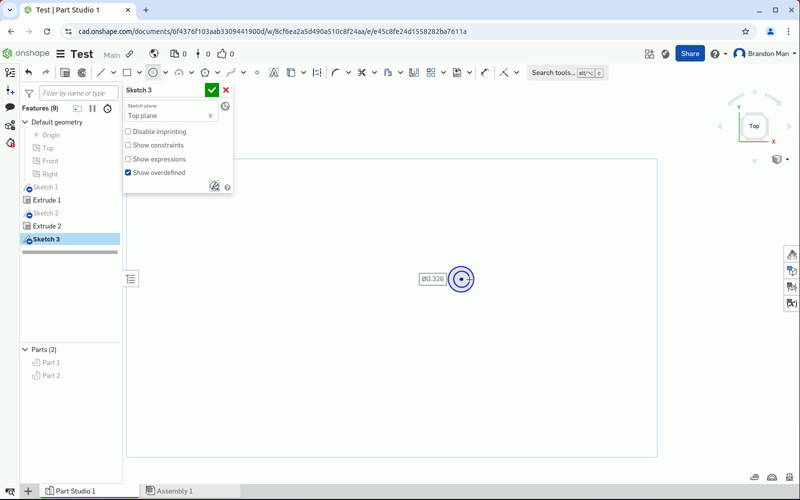
scroll(-6)
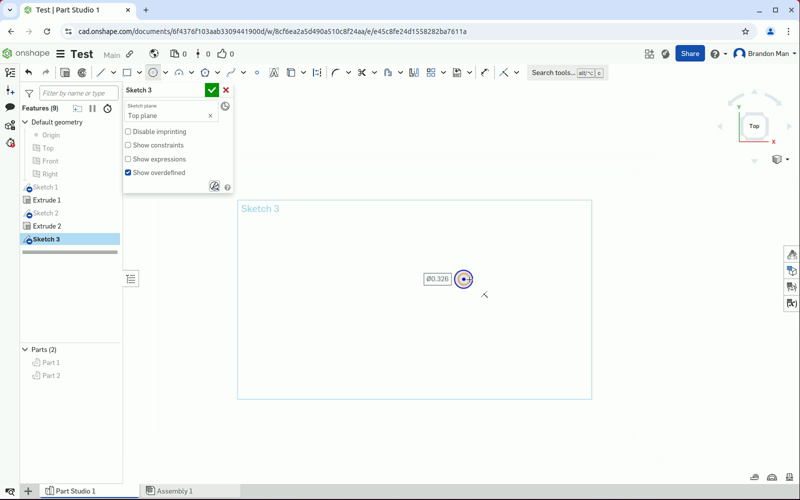
scroll(-6)
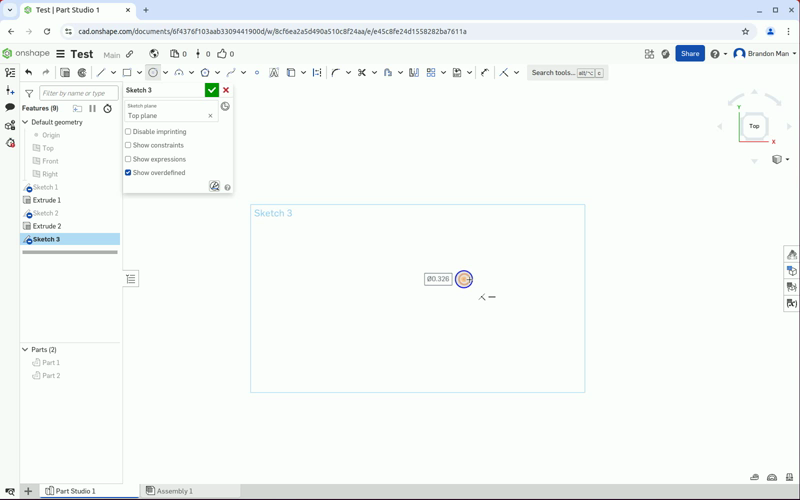
scroll(-6)
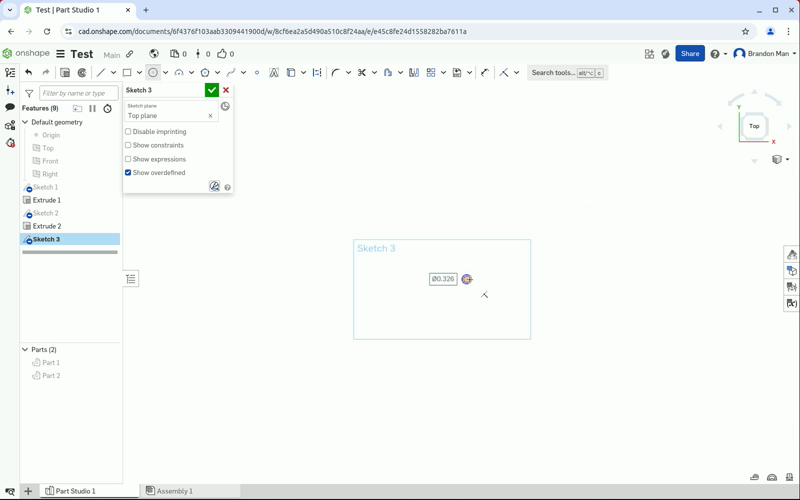
scroll(-6)
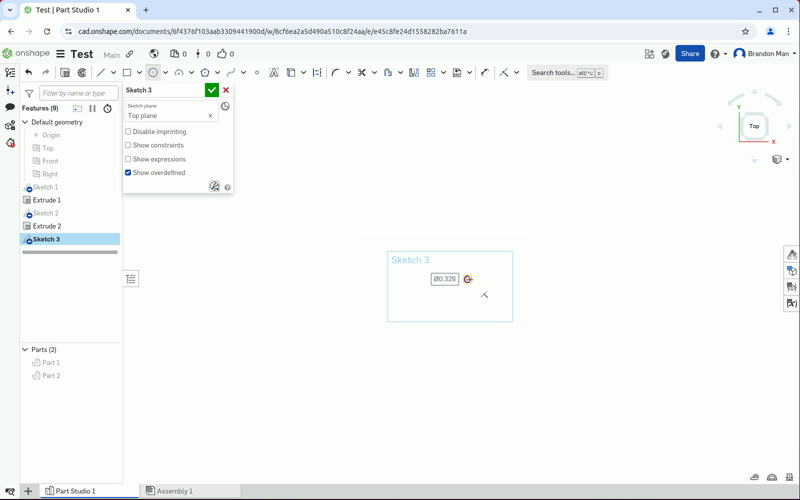
scroll(-6)
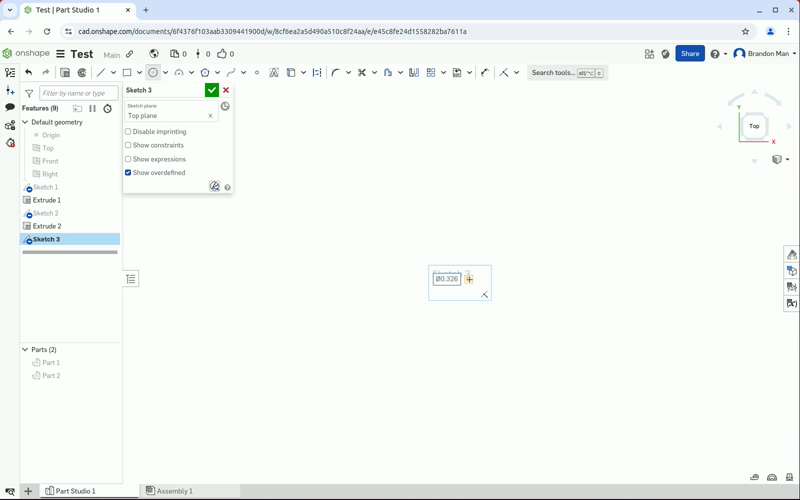
key(esc)
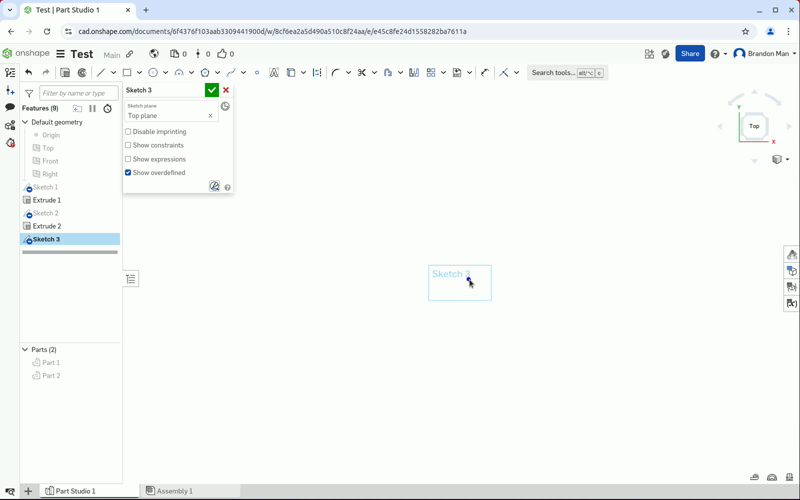
mouse_move(468, 280)
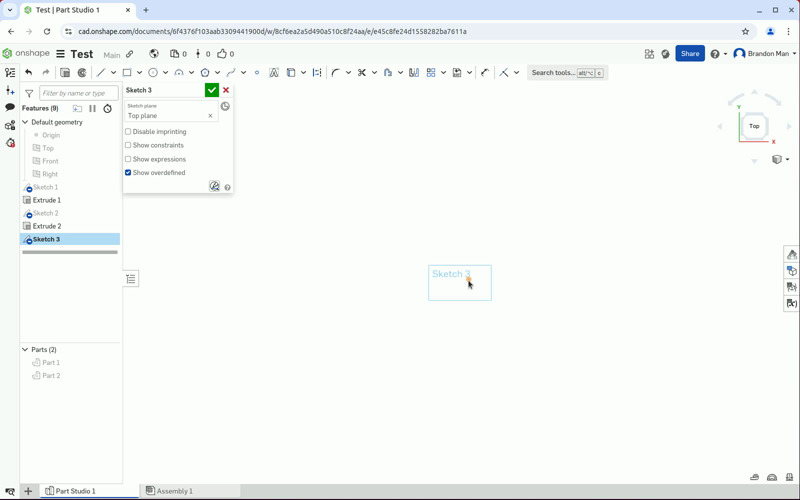
scroll(6)
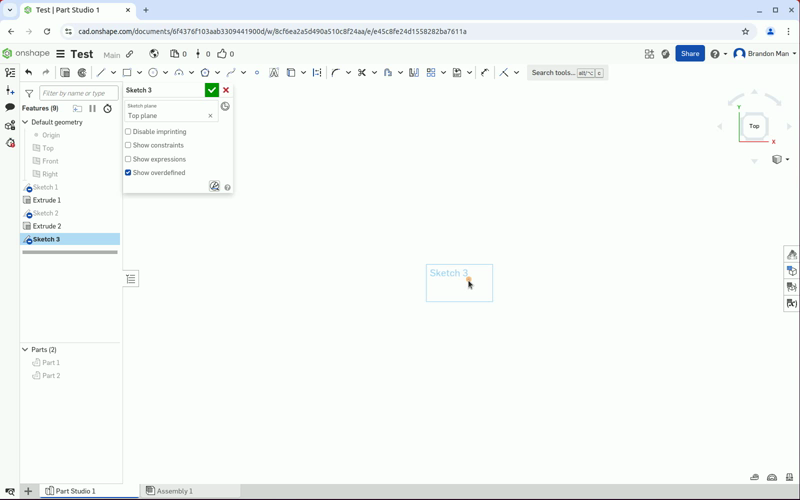
scroll(6)
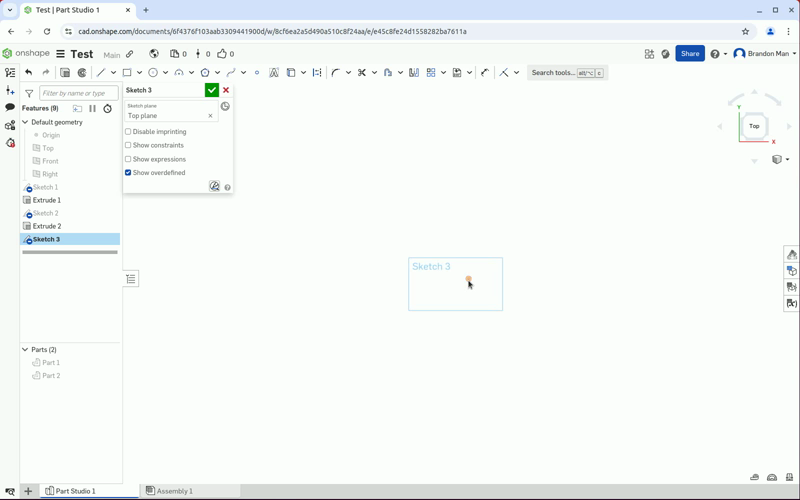
scroll(6)
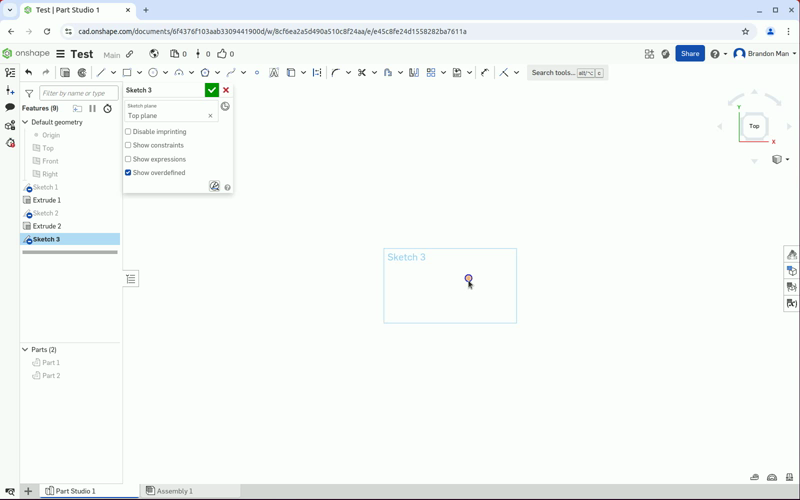
scroll(6)
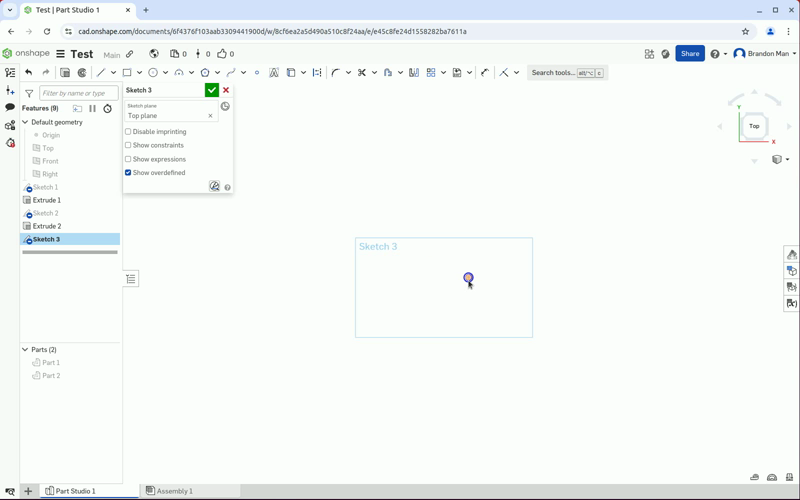
scroll(6)
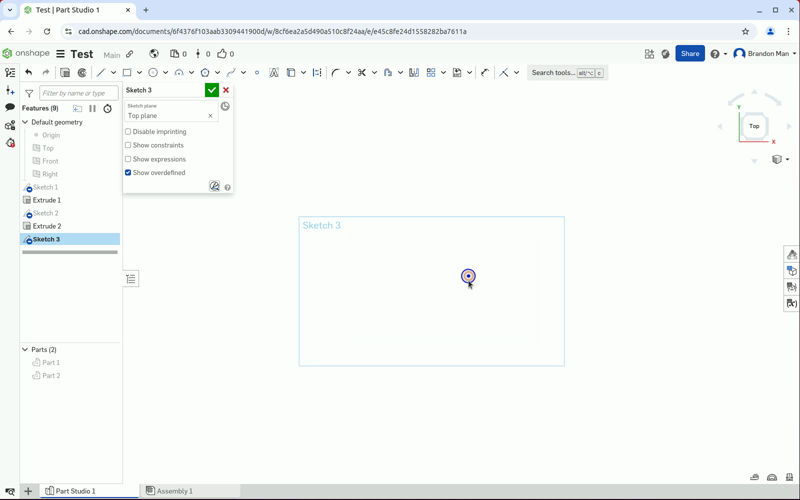
scroll(6)
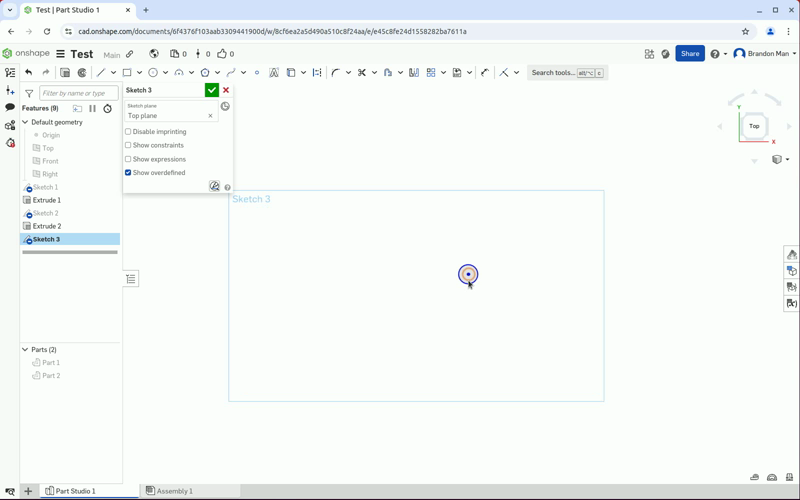
scroll(6)
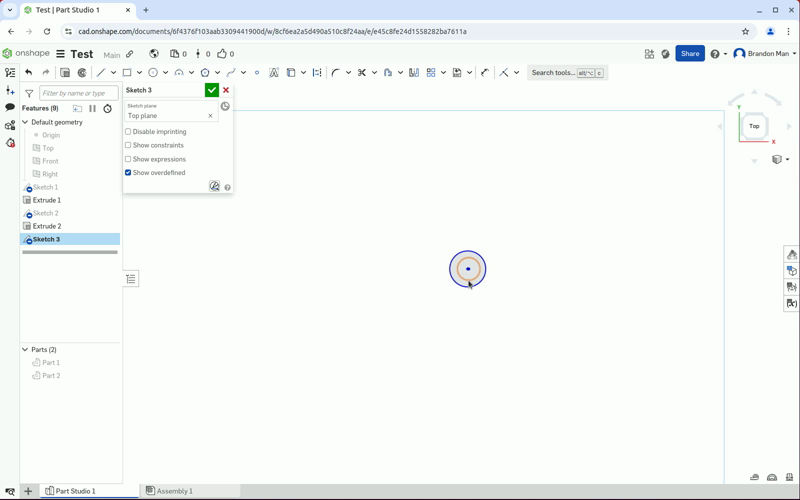
click(468, 280)
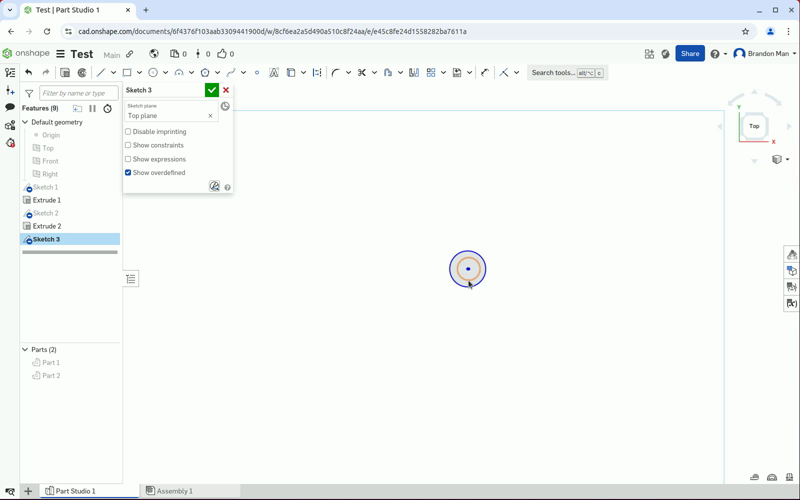
scroll(-6)
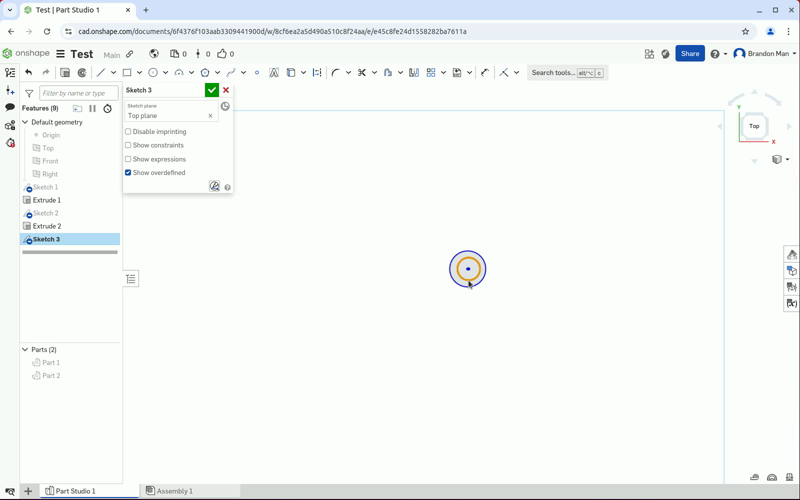
scroll(-6)
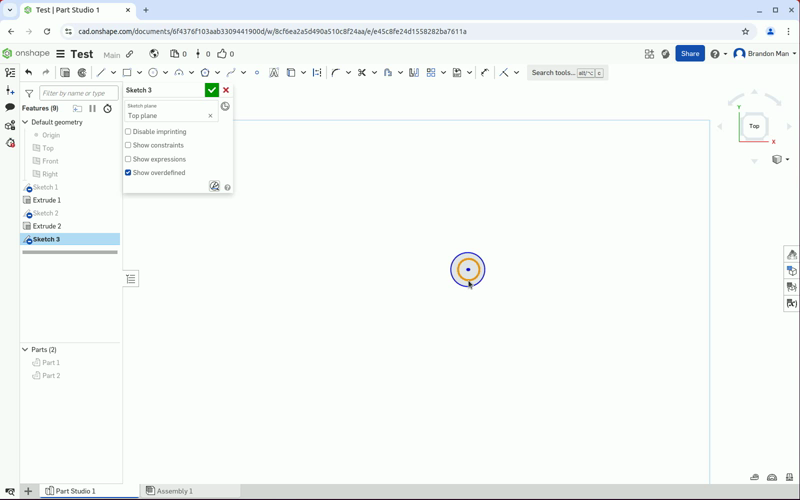
scroll(-6)
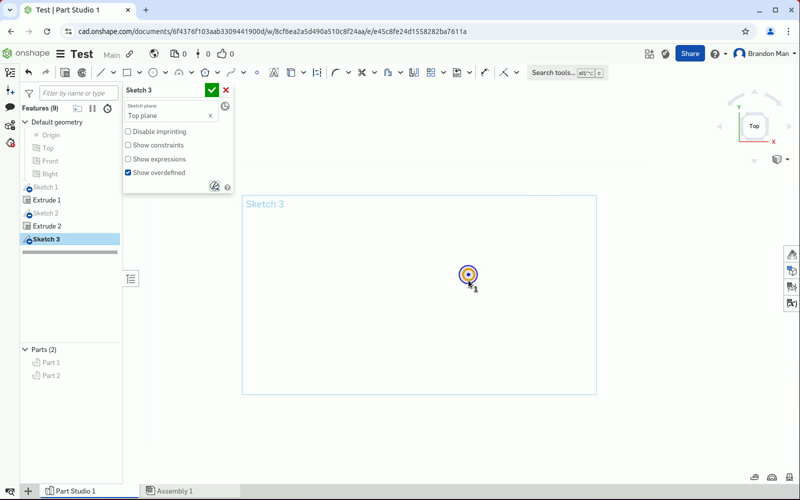
scroll(-6)
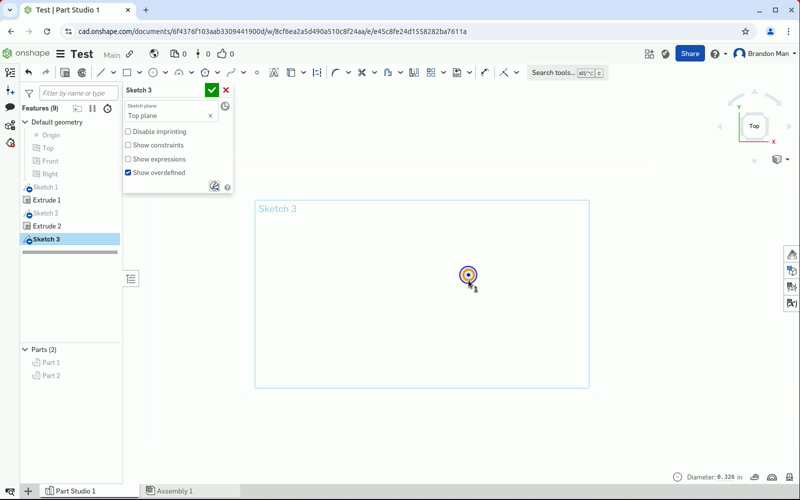
scroll(-6)
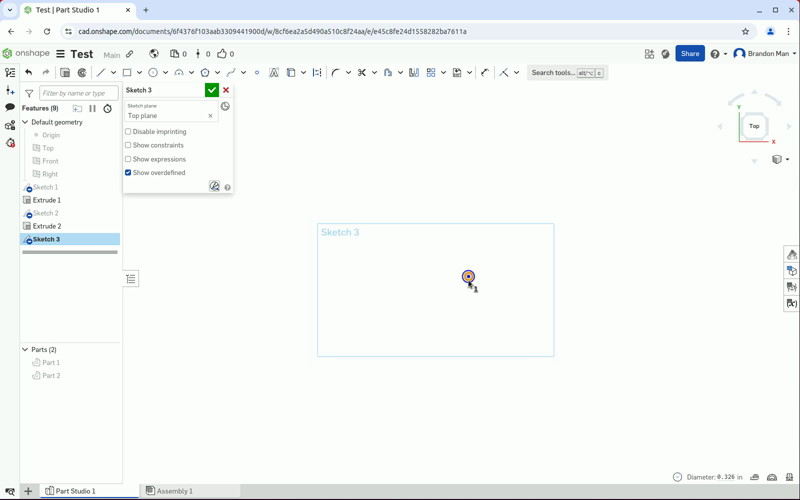
scroll(-6)
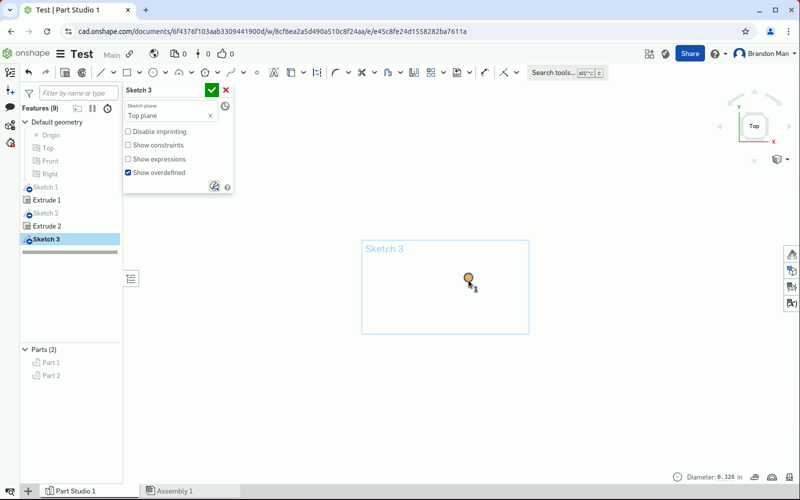
scroll(-6)
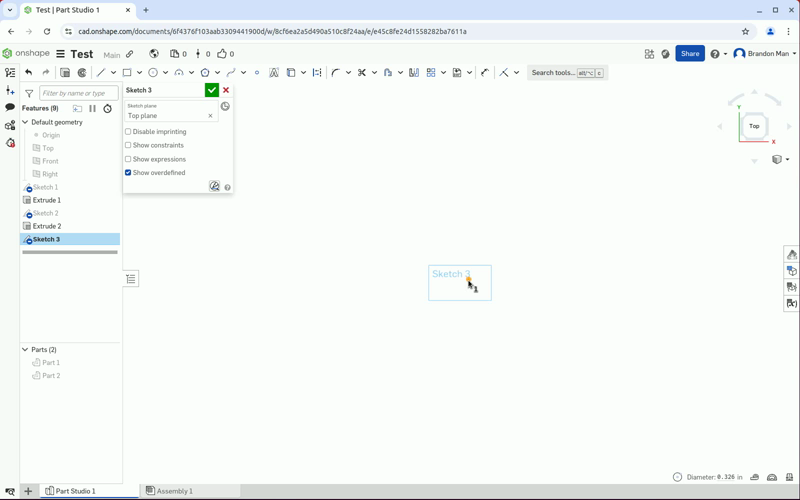
mouse_move(73, 352)
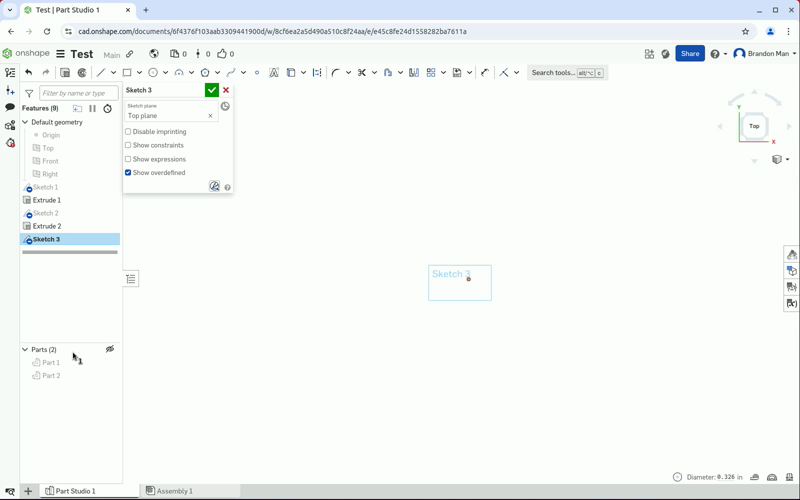
key(shift+y)
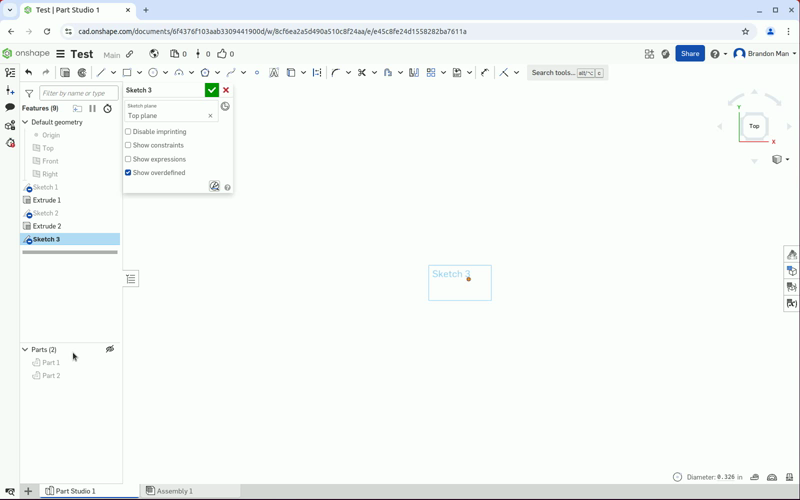
key(shift+e)
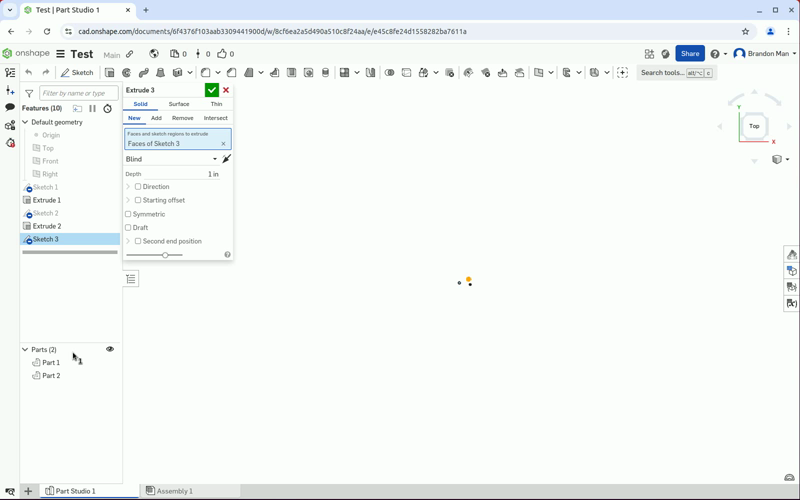
mouse_move(143, 106)
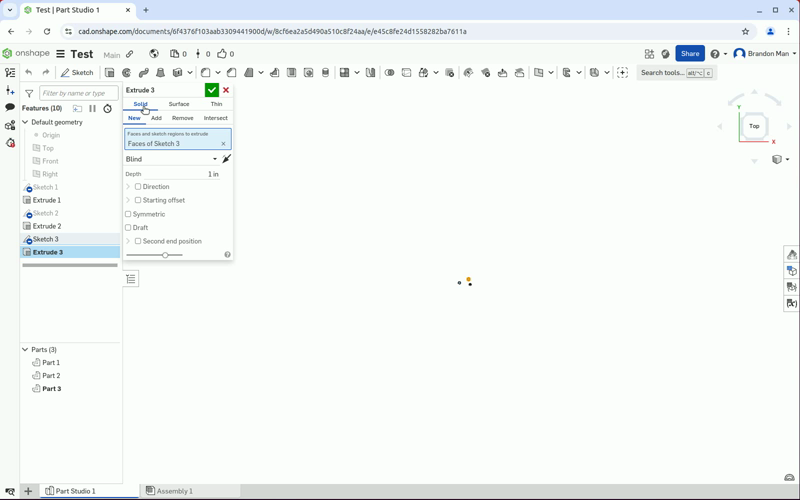
click(143, 106)
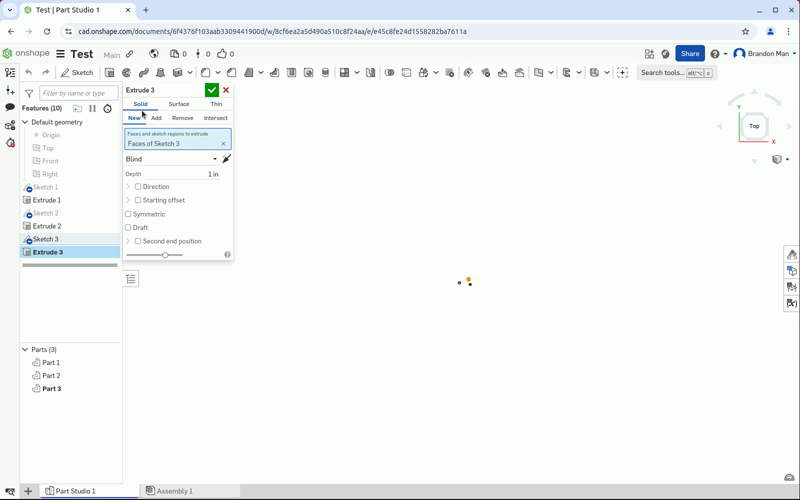
mouse_move(137, 120)
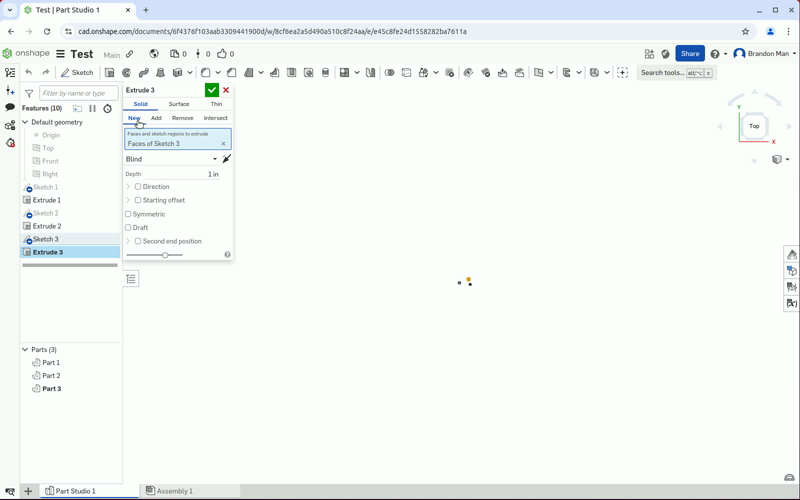
click(137, 120)
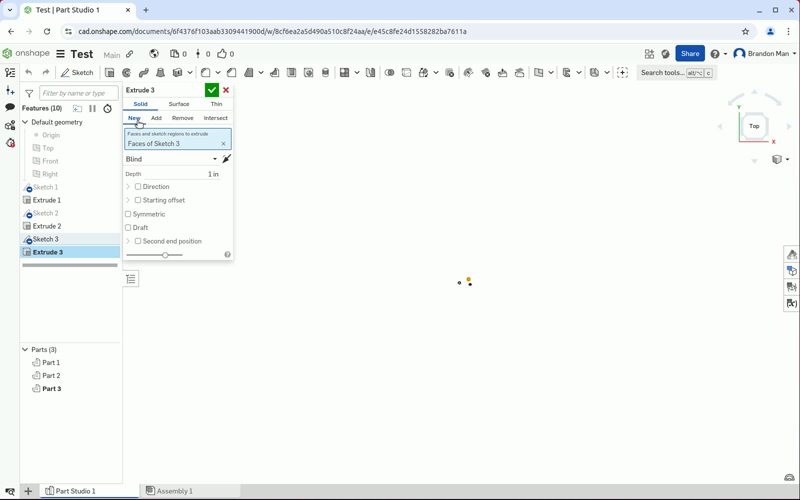
key(tab, 4)
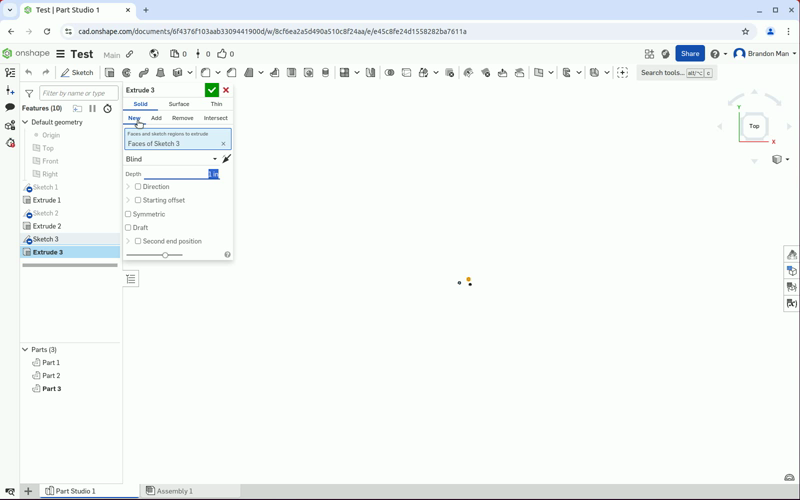
text(12.998)
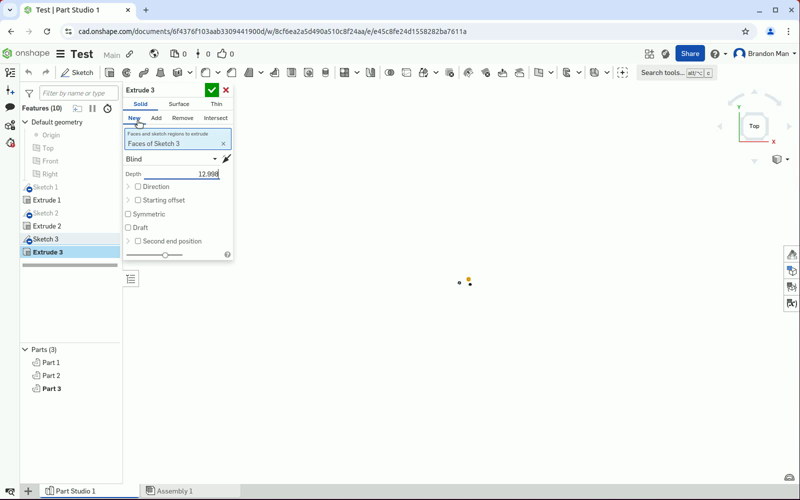
key(enter)
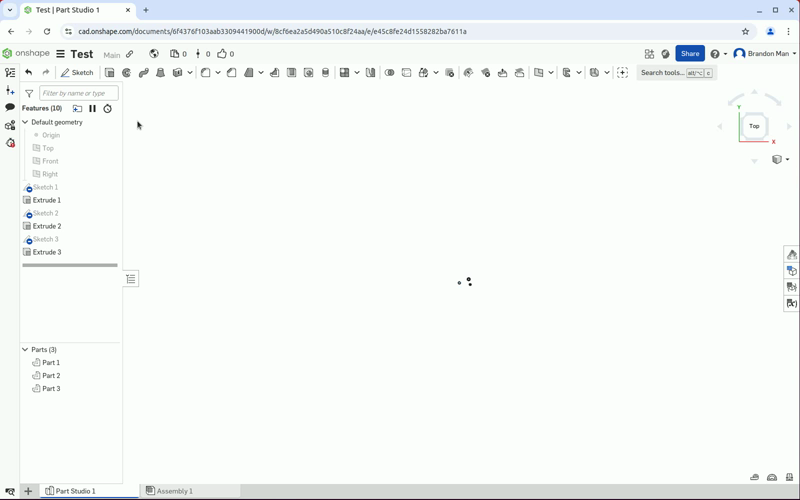
key(shift+h)
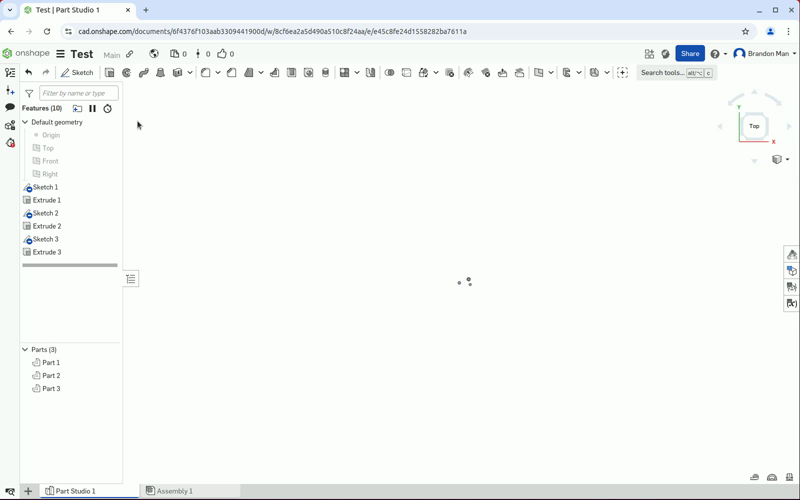
key(shift+h)
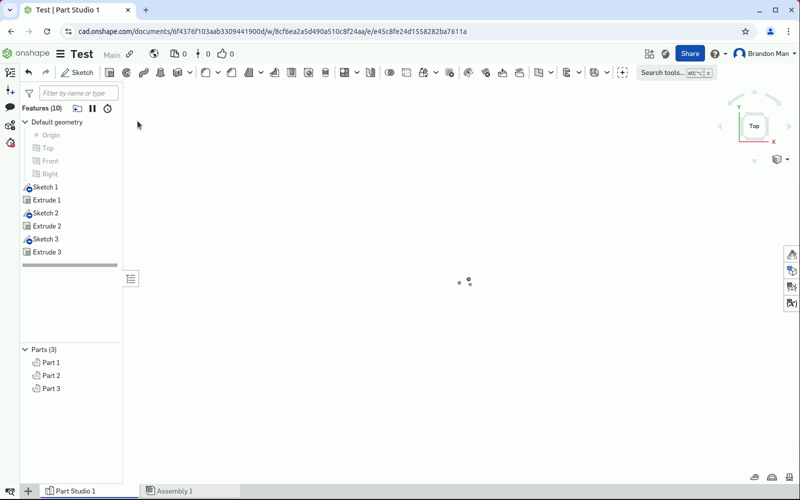
key(shift+7)
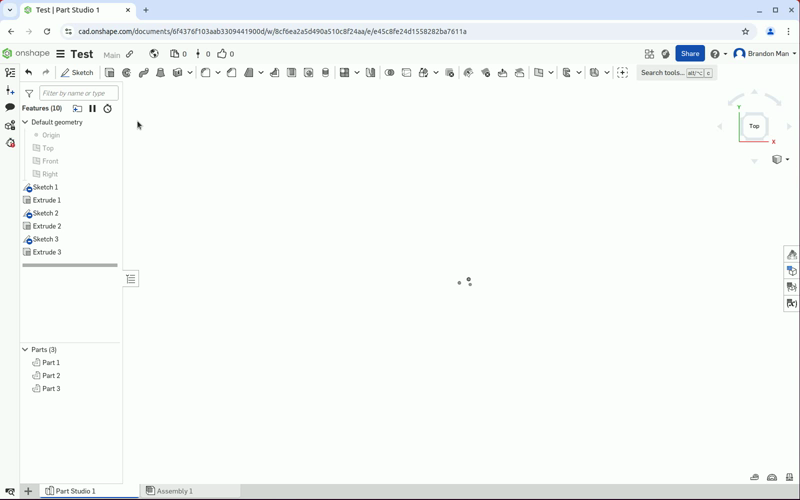
key(up, 3)
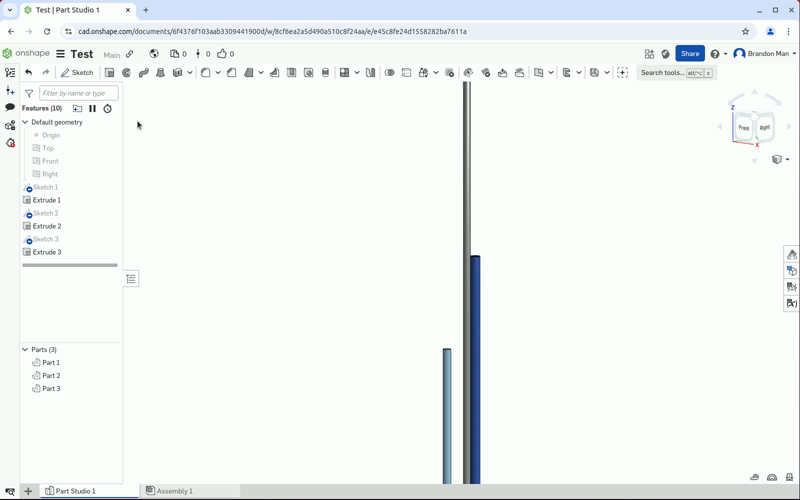
key(left, 3)
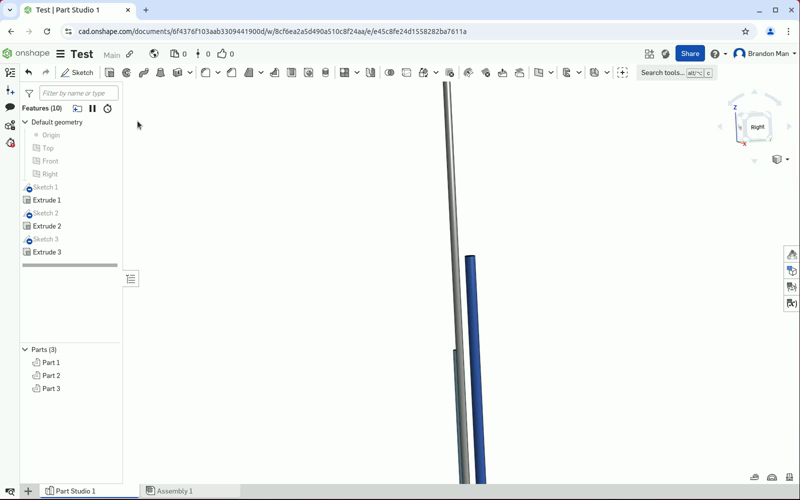
key(right, 3)
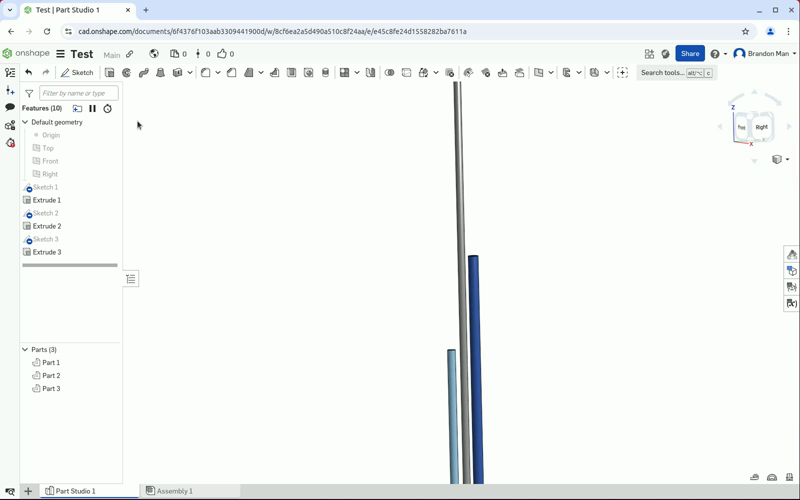
key(down, 3)
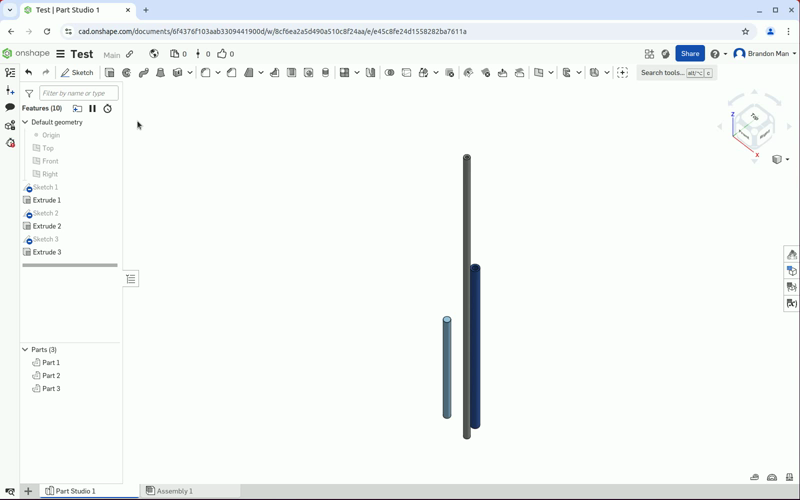
mouse_move(73, 189)
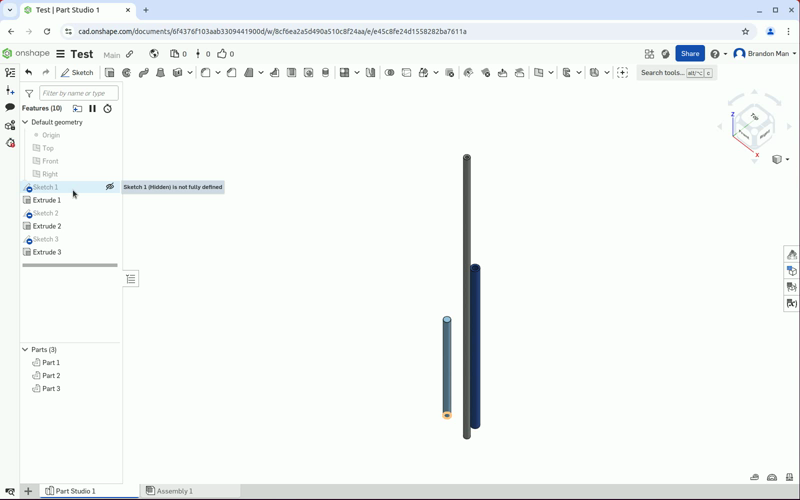
click(73, 189)